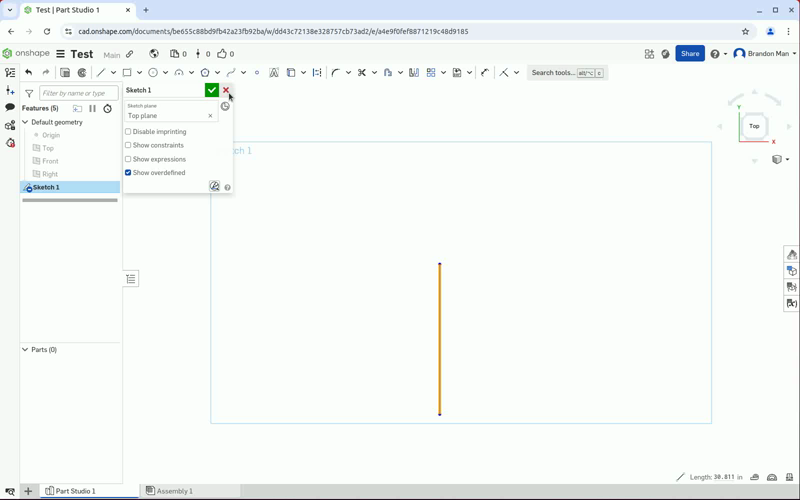
key(shift+h)
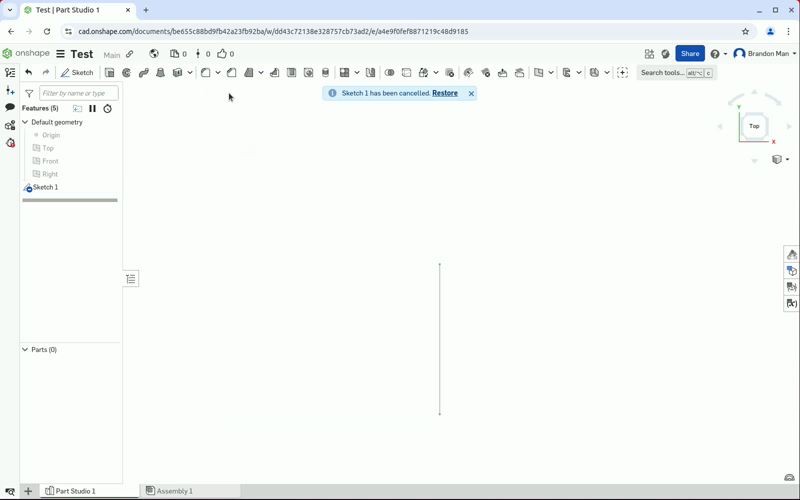
key(shift+s)
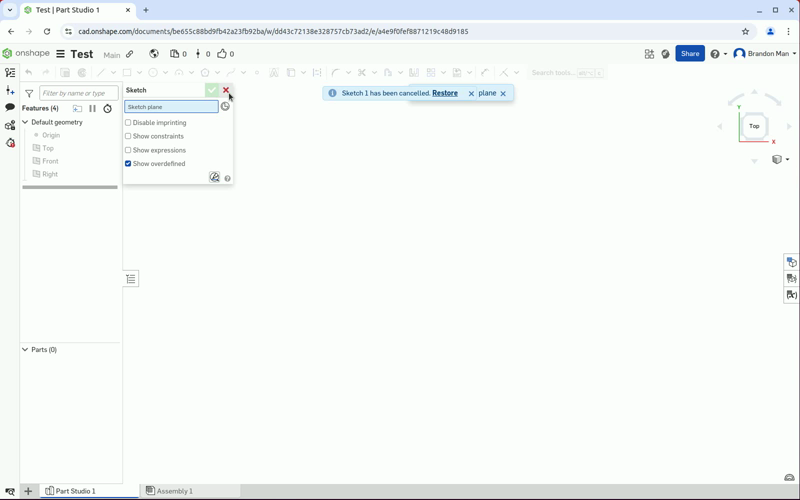
mouse_move(73, 150)
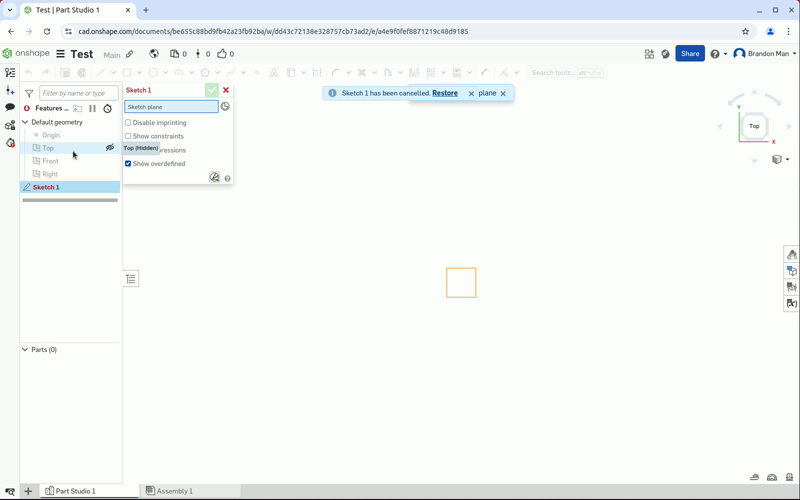
click(73, 150)
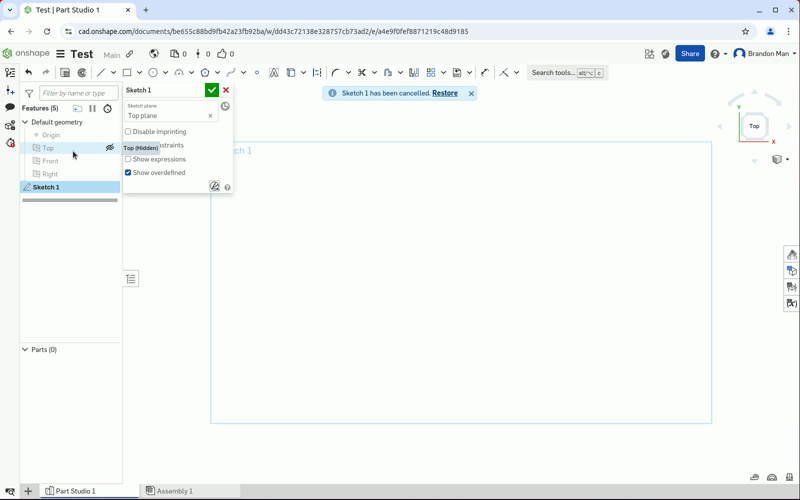
mouse_move(73, 352)
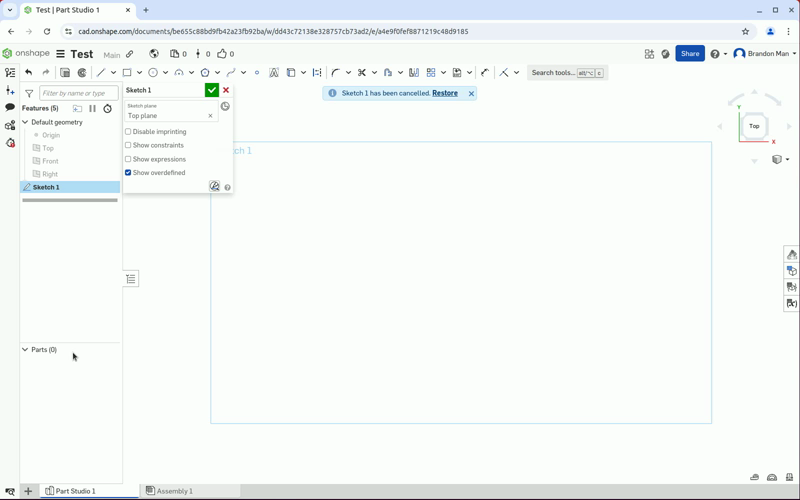
key(y)
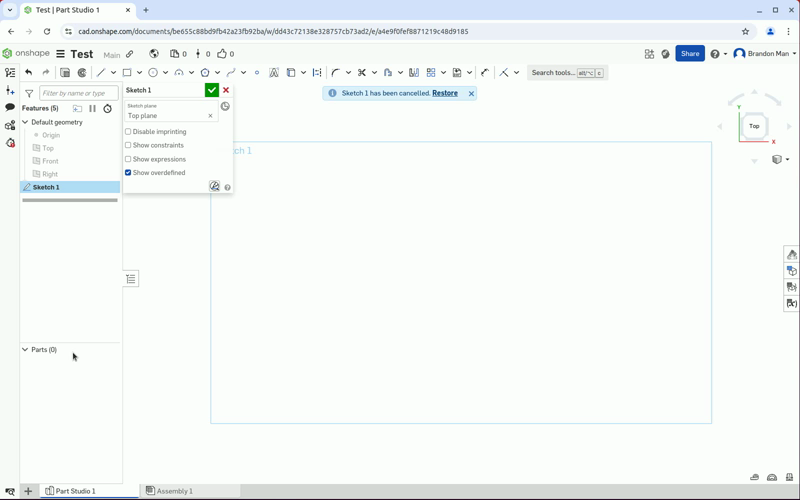
key(c)
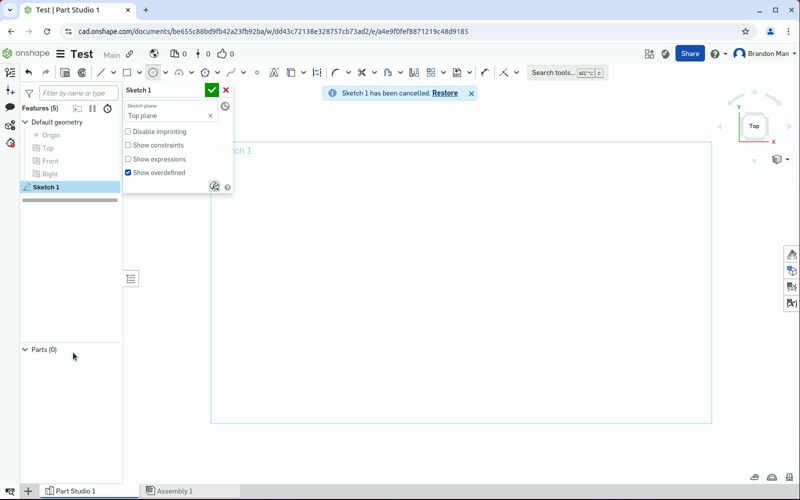
key_down(shift)
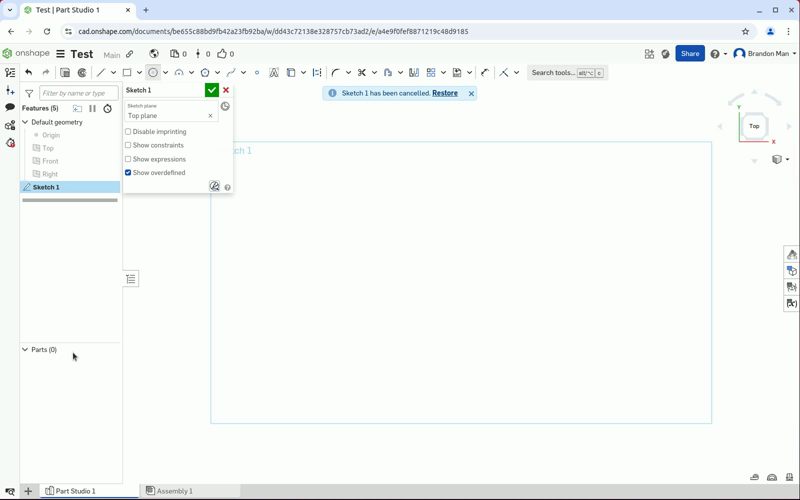
mouse_move(461, 282)
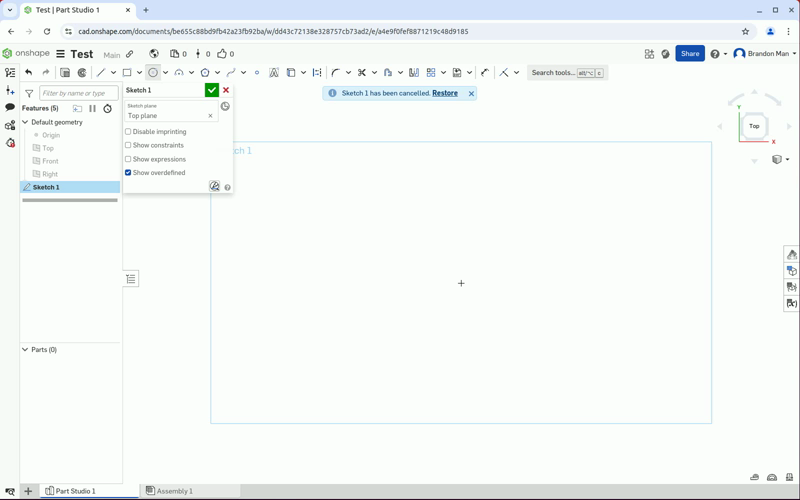
click(461, 282)
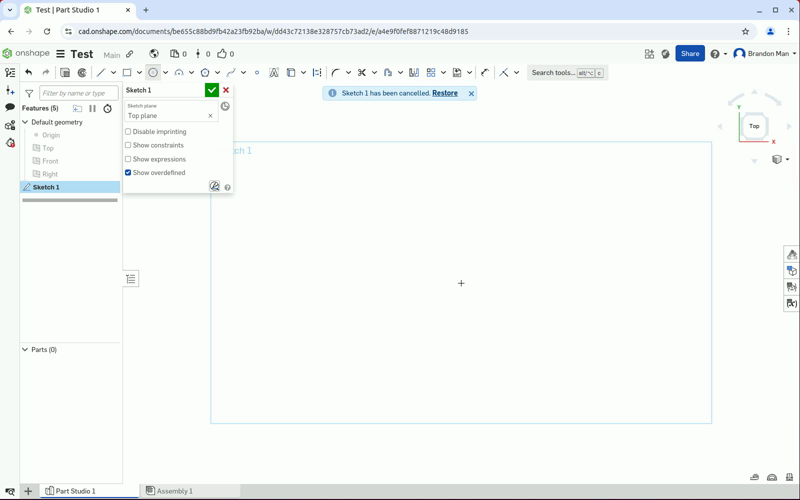
key_up(shift)
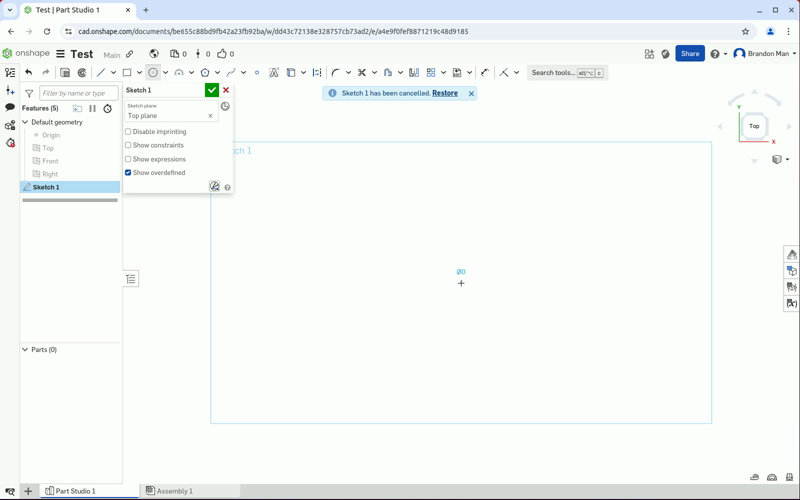
mouse_move(574, 282)
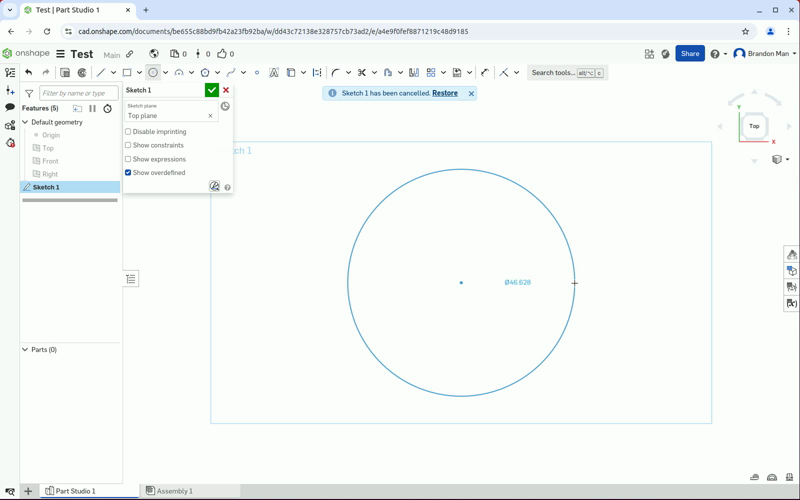
click(574, 282)
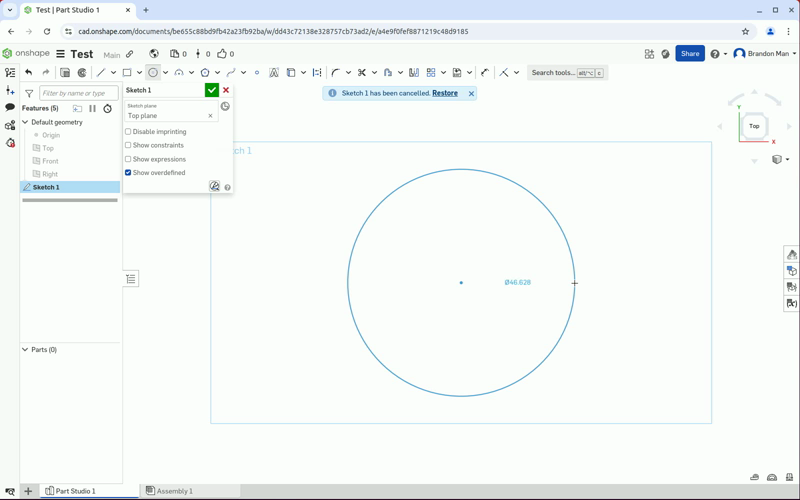
key(esc)
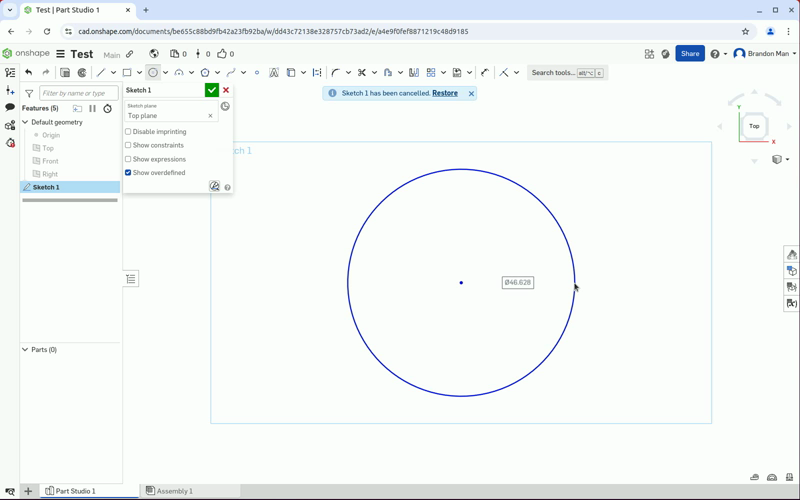
key(c)
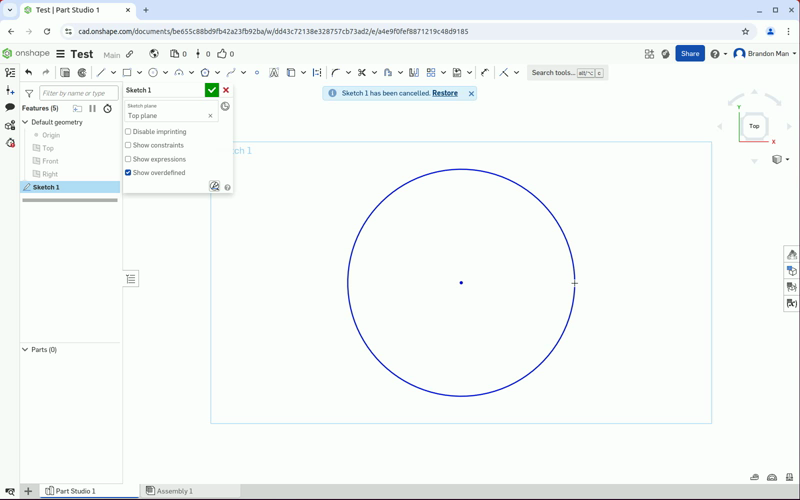
key_down(shift)
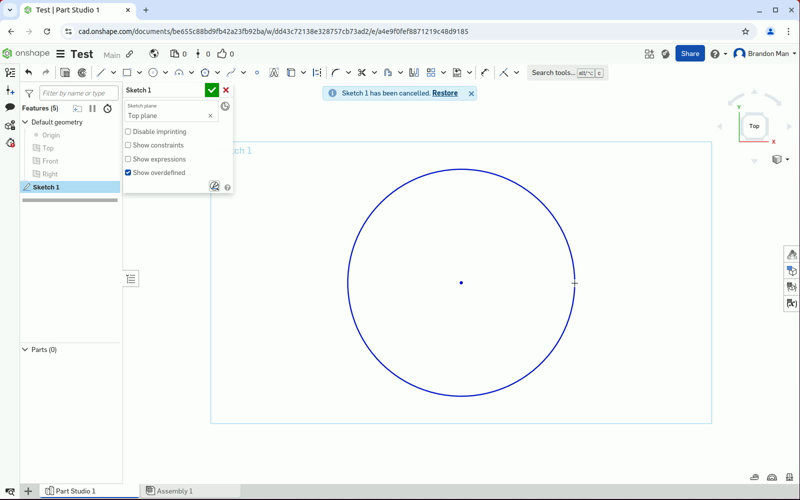
mouse_move(461, 282)
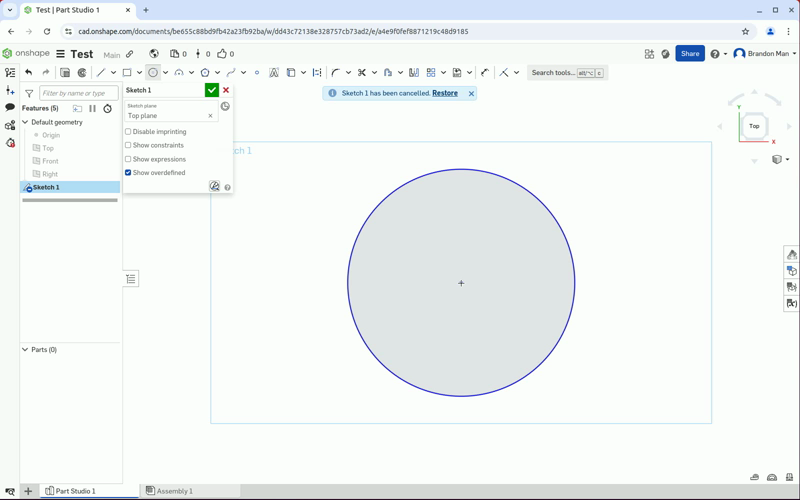
click(461, 282)
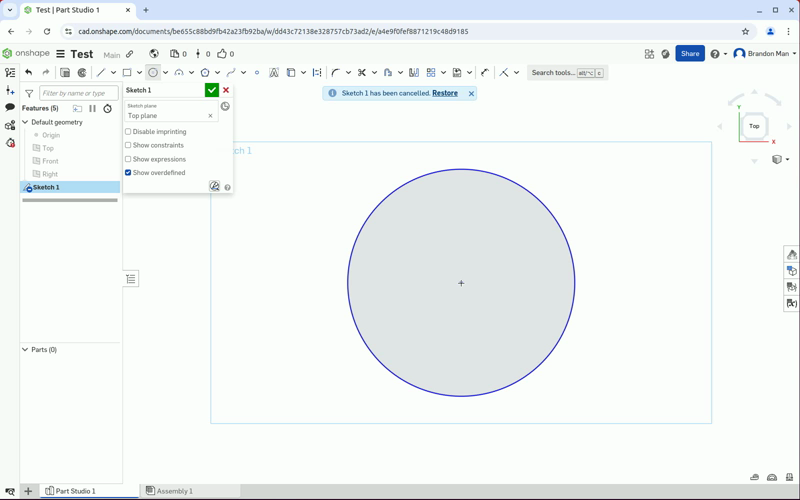
key_up(shift)
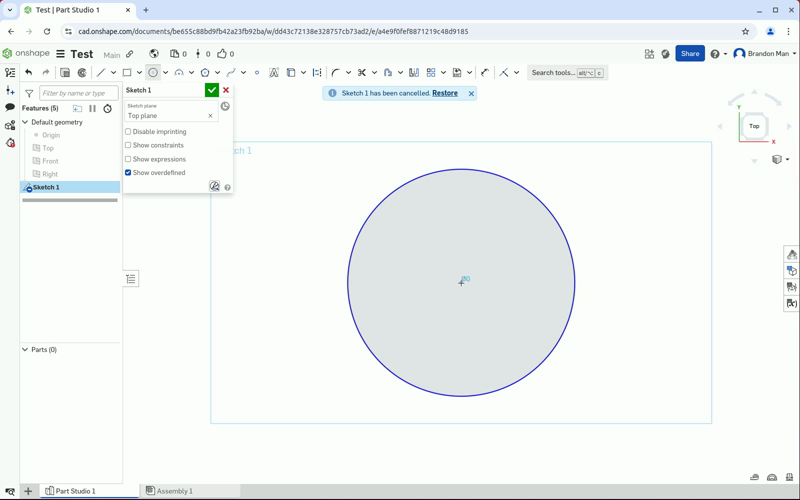
mouse_move(529, 282)
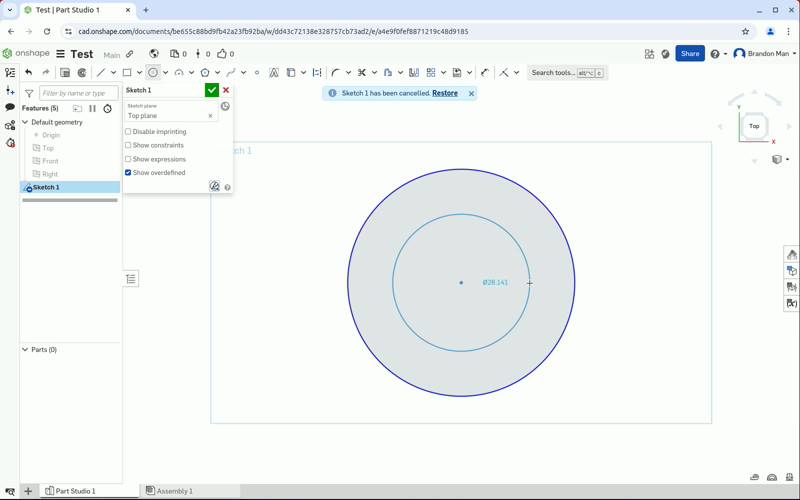
click(529, 282)
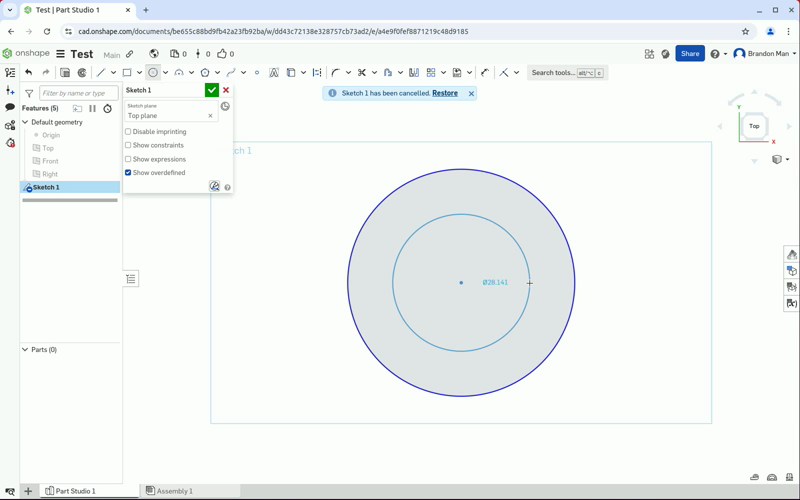
key(esc)
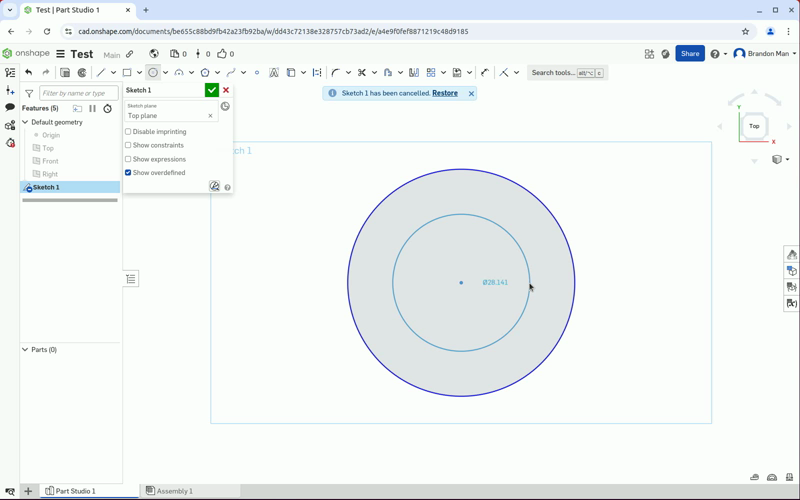
mouse_move(532, 330)
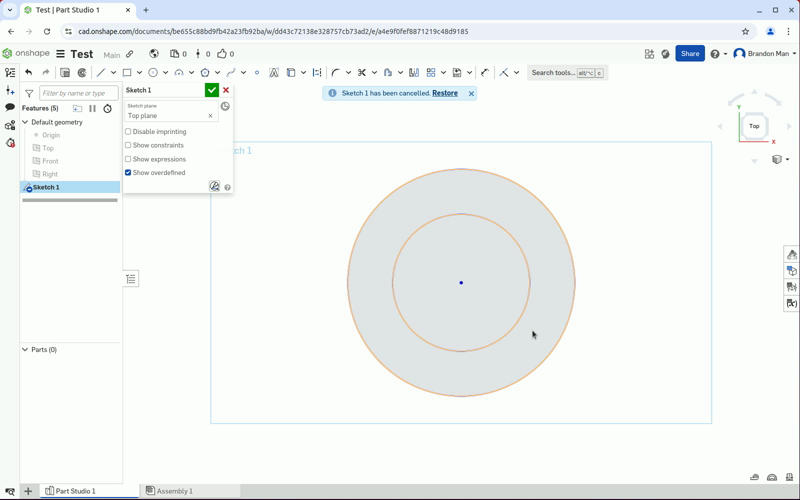
click(532, 330)
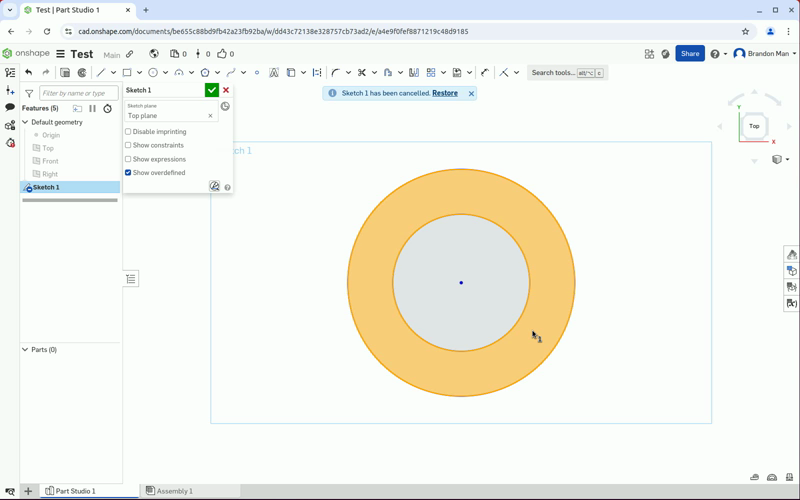
mouse_move(73, 352)
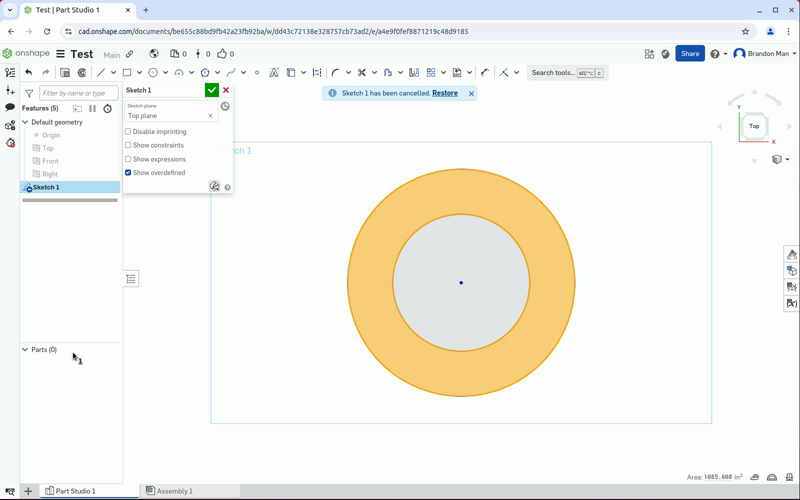
key(shift+y)
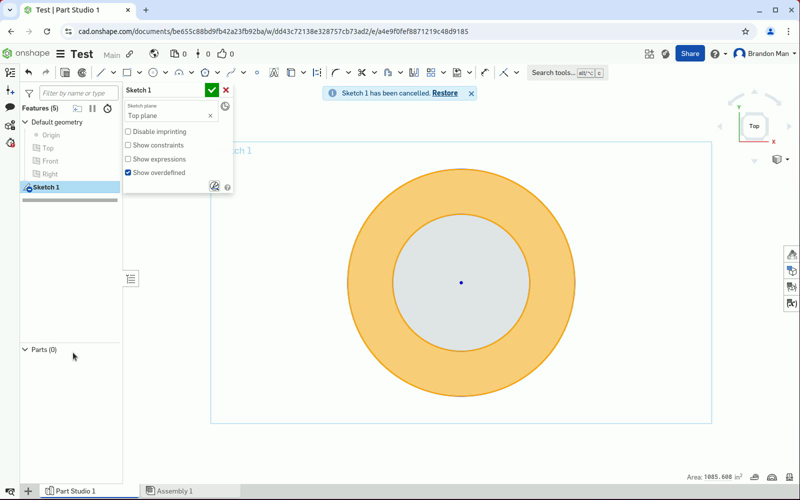
key(shift+e)
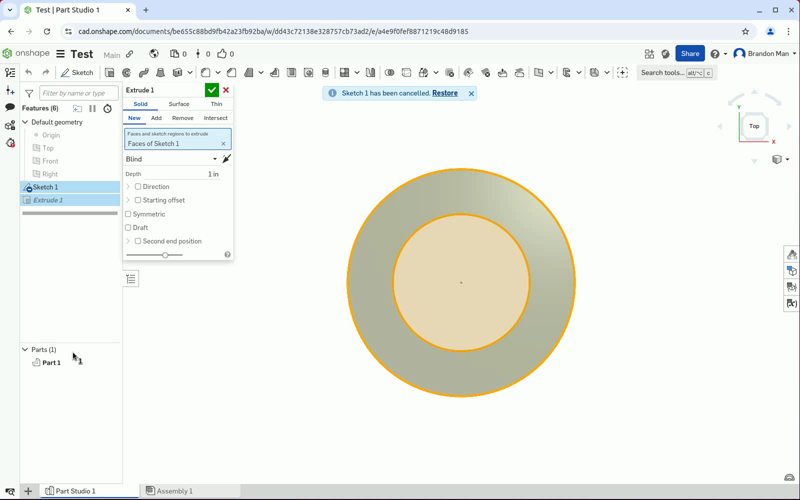
mouse_move(143, 106)
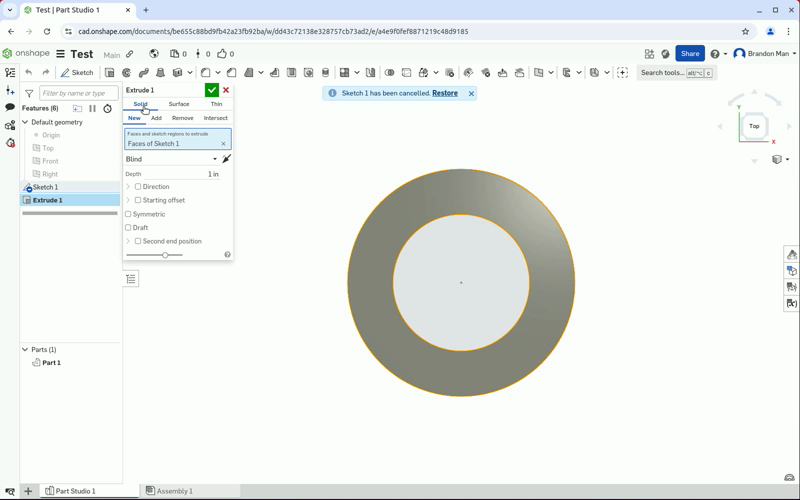
click(143, 106)
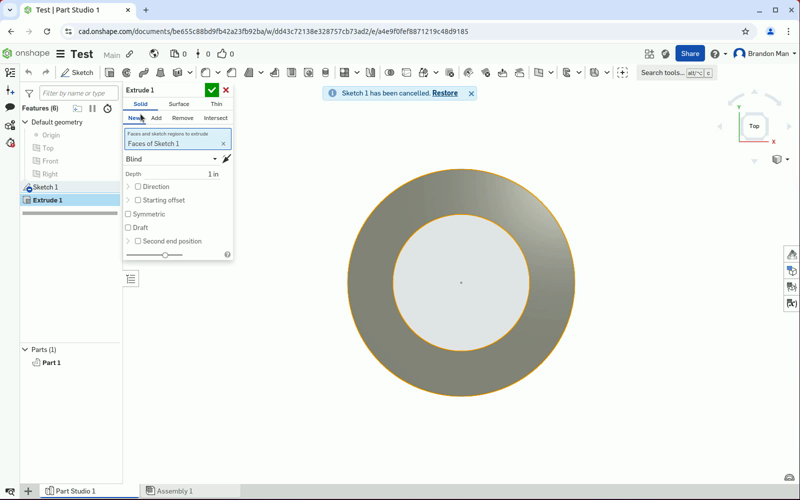
mouse_move(137, 120)
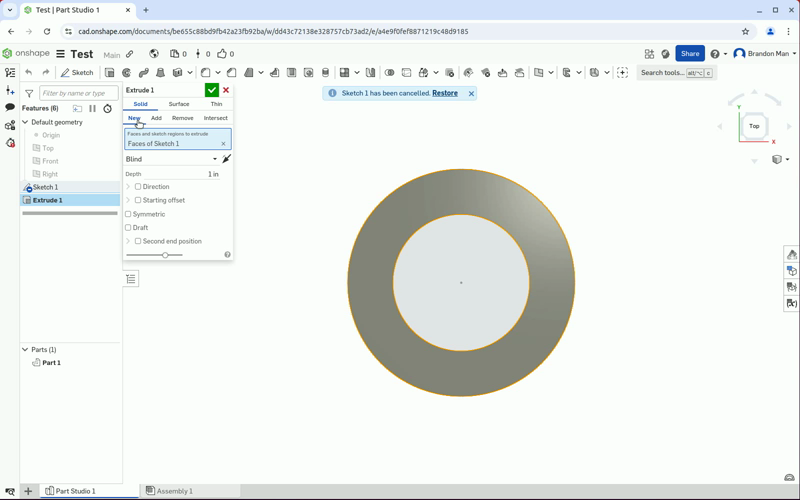
click(137, 120)
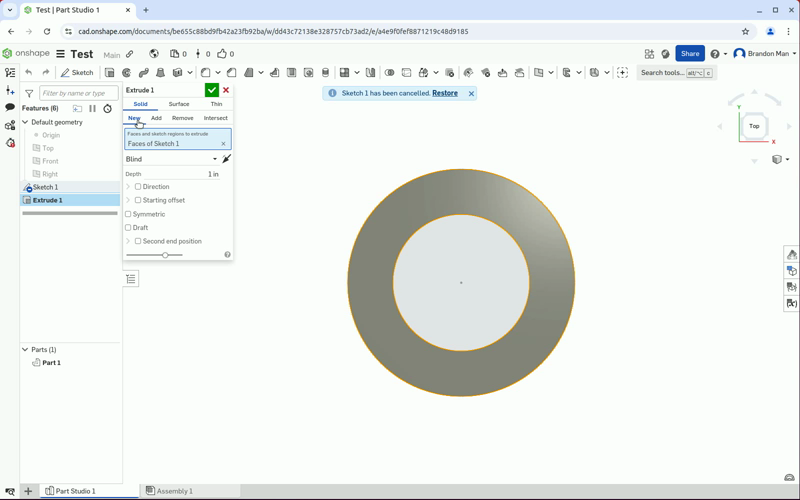
key(tab, 4)
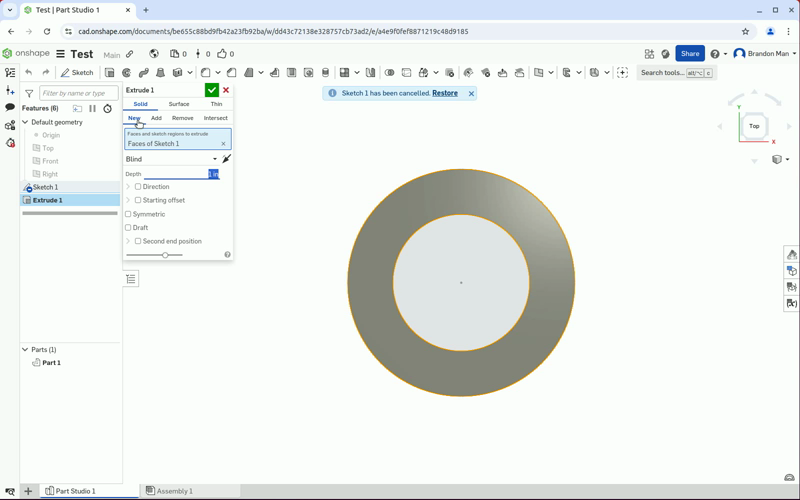
text(1.685)
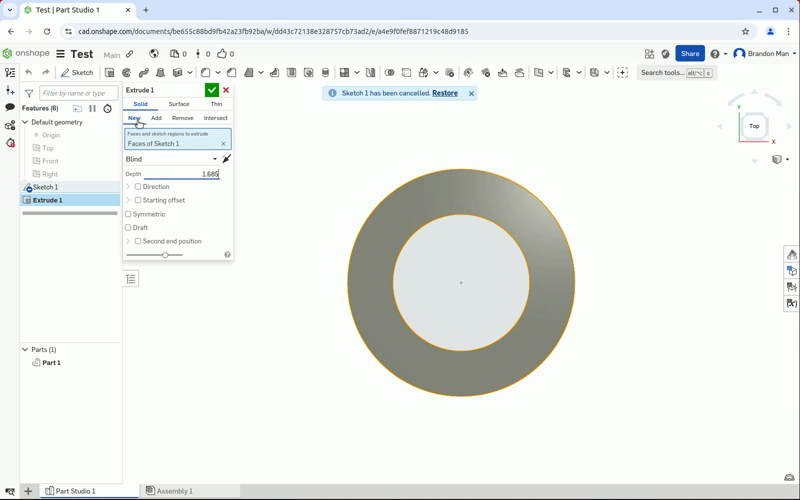
key(enter)
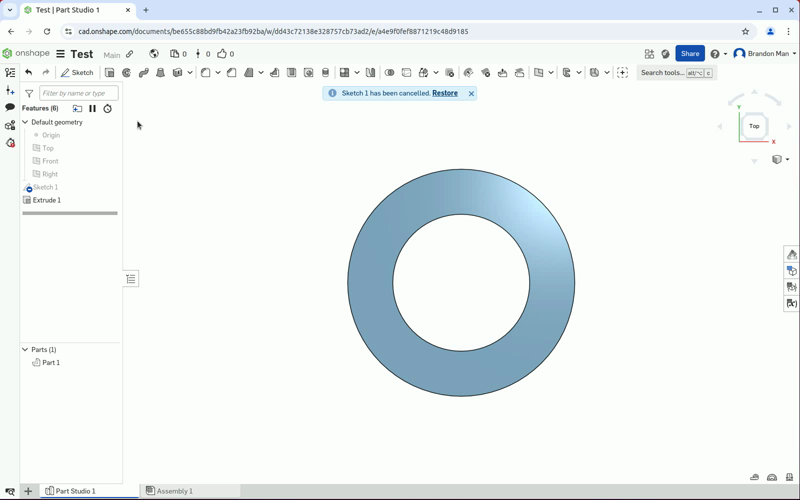
key(shift+h)
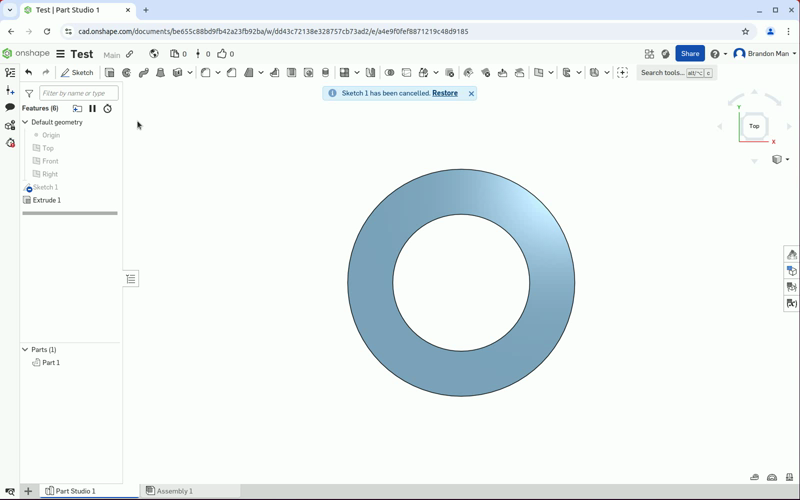
key(shift+h)
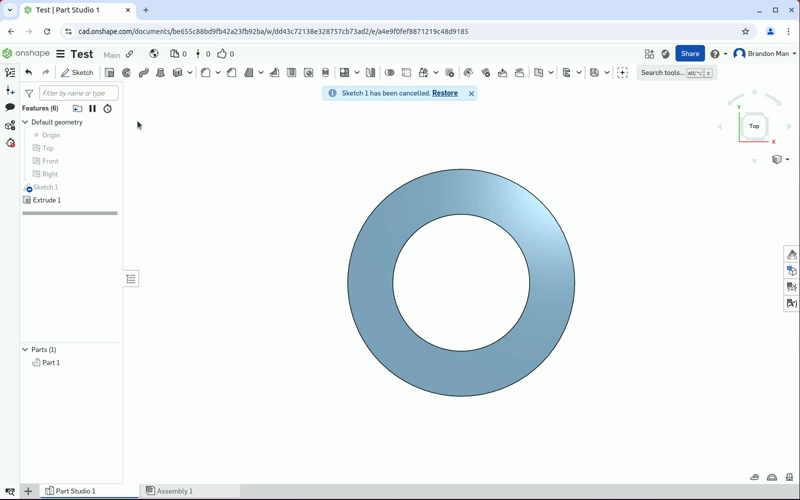
mouse_move(73, 189)
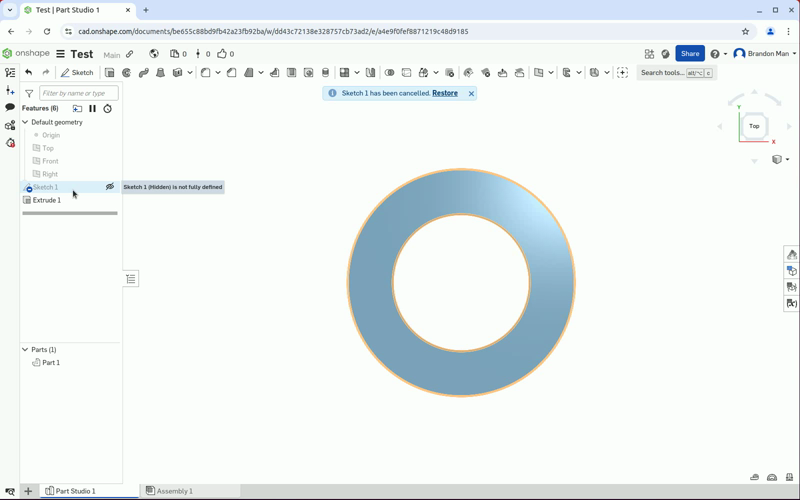
click(73, 189)
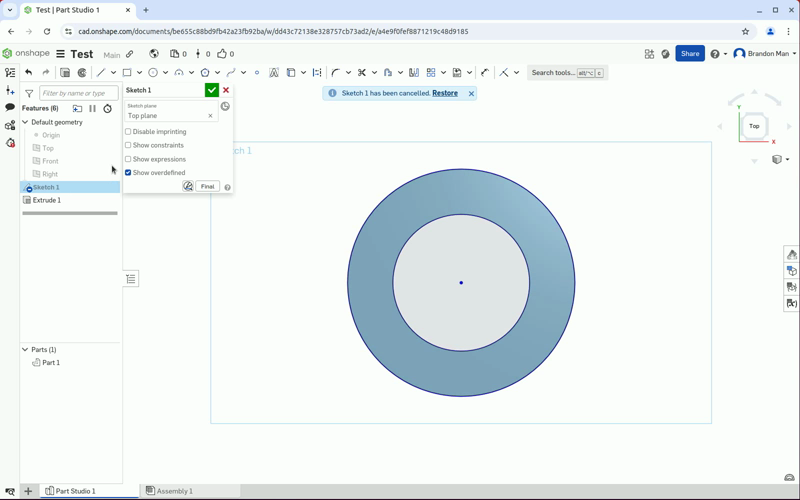
mouse_move(229, 92)
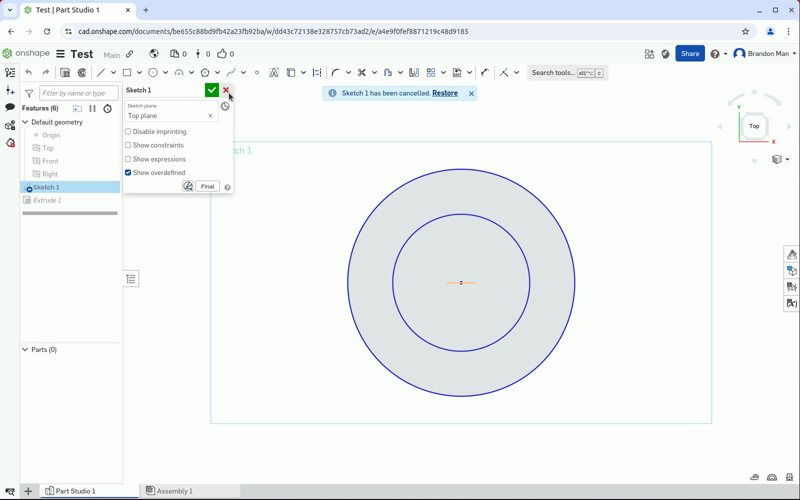
click(229, 92)
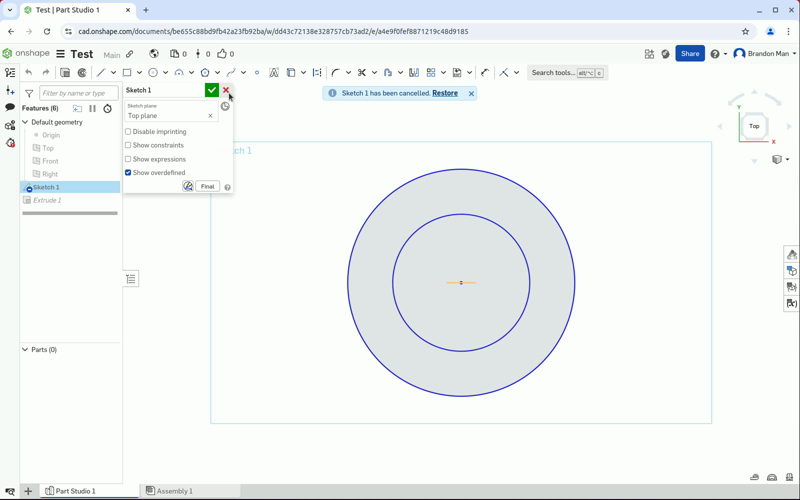
key(shift+s)
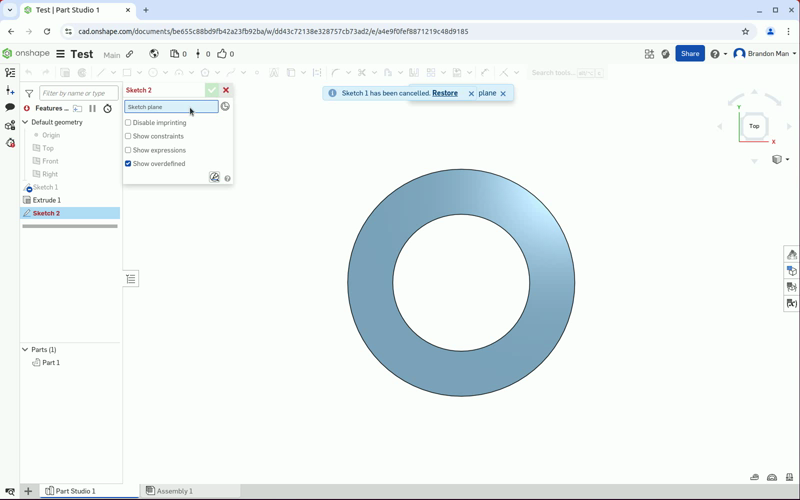
mouse_move(73, 150)
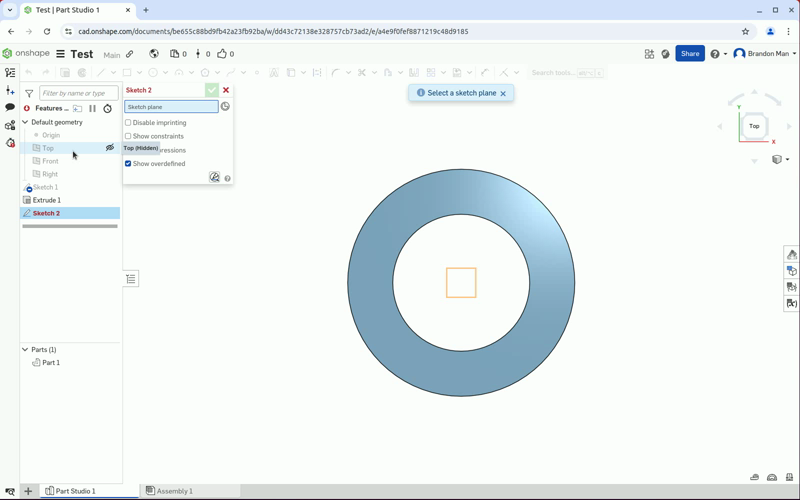
click(73, 150)
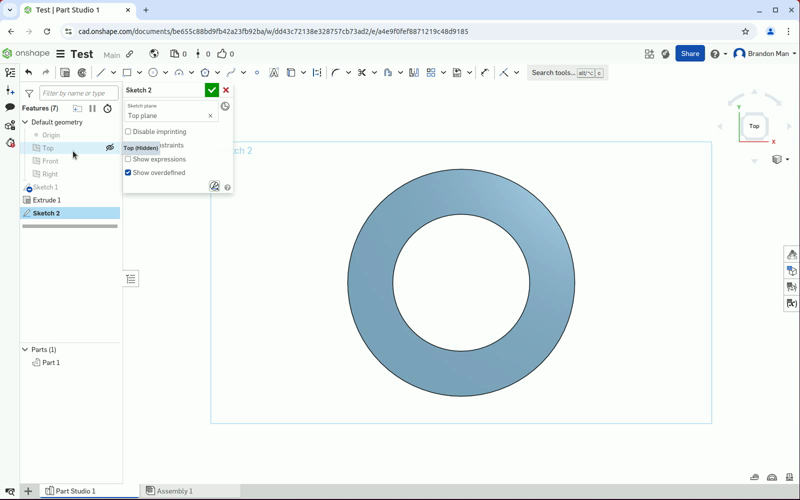
mouse_move(73, 352)
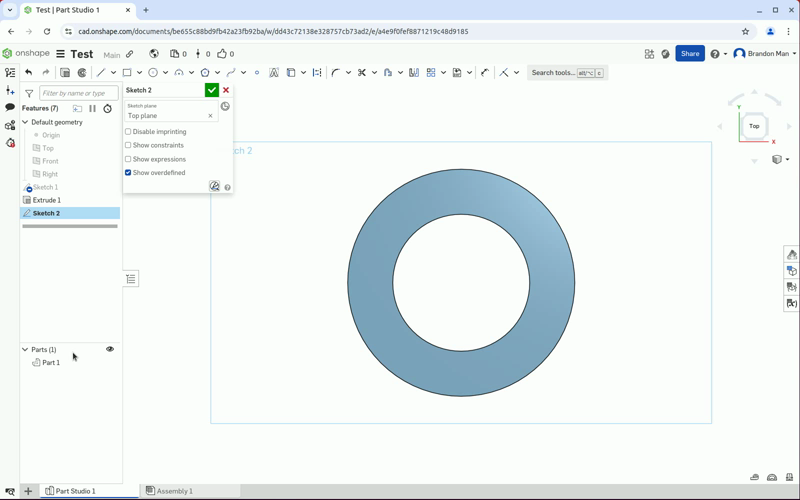
key(y)
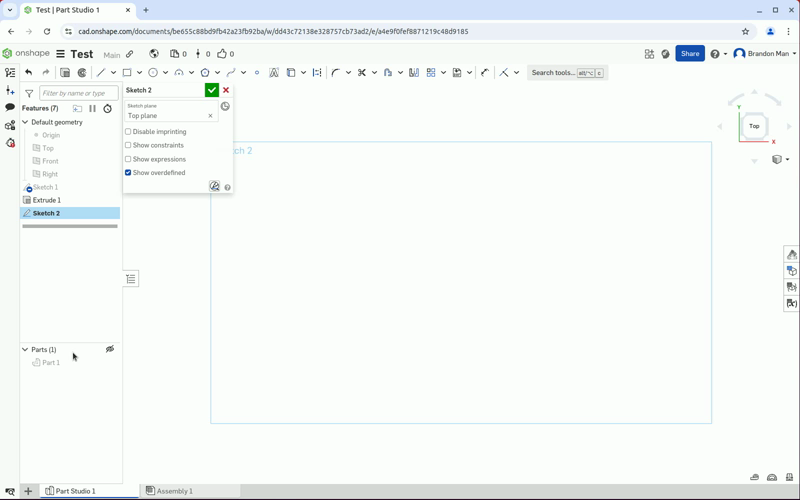
key(c)
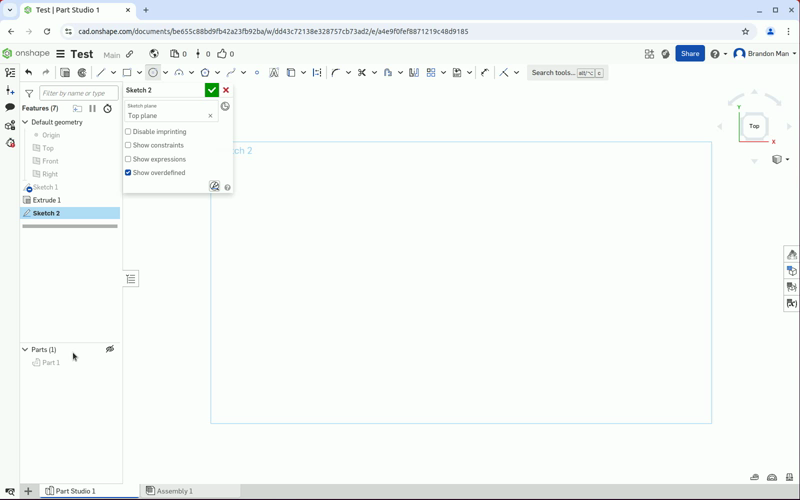
key_down(shift)
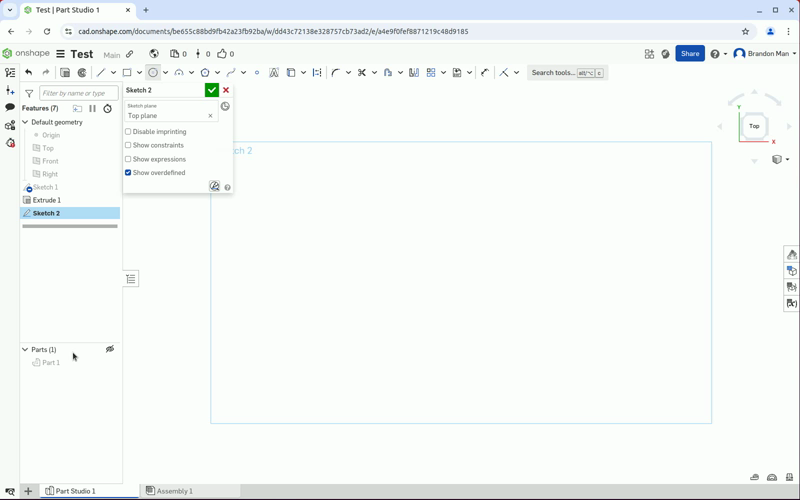
mouse_move(461, 282)
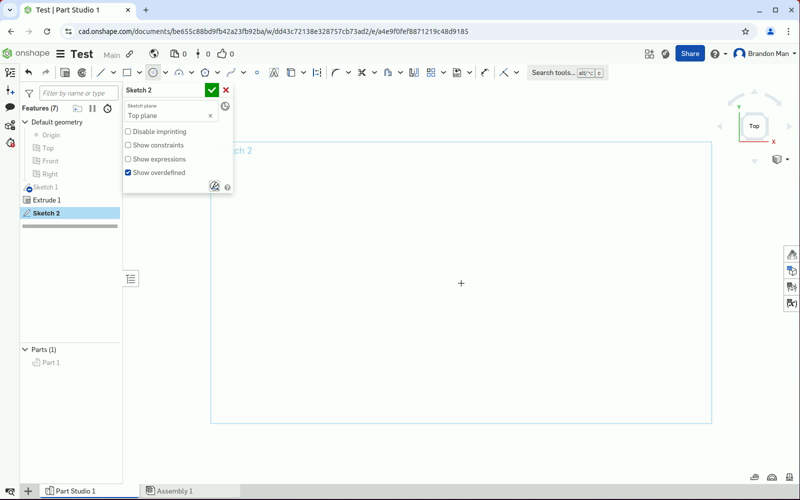
click(461, 282)
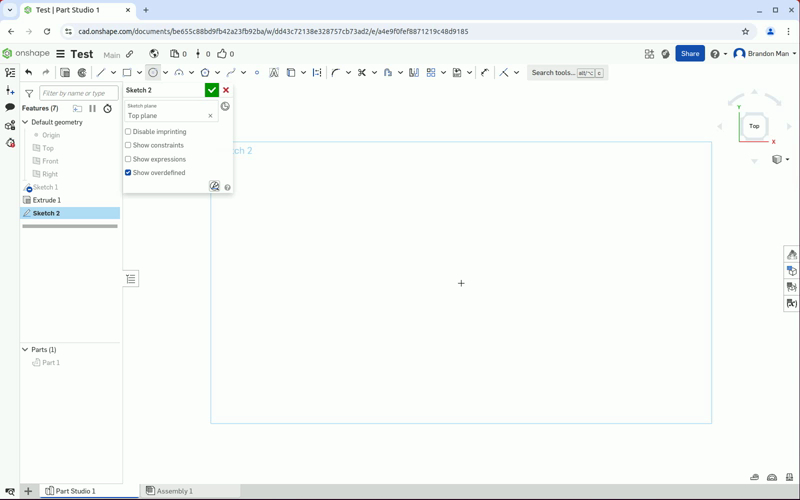
key_up(shift)
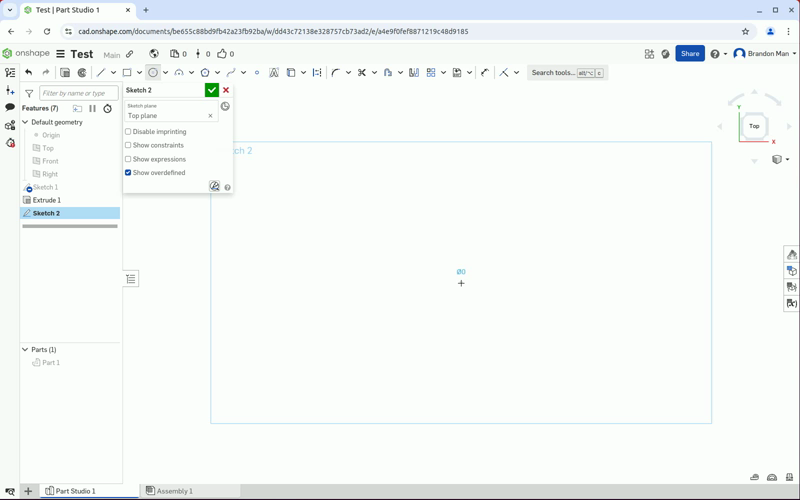
mouse_move(522, 282)
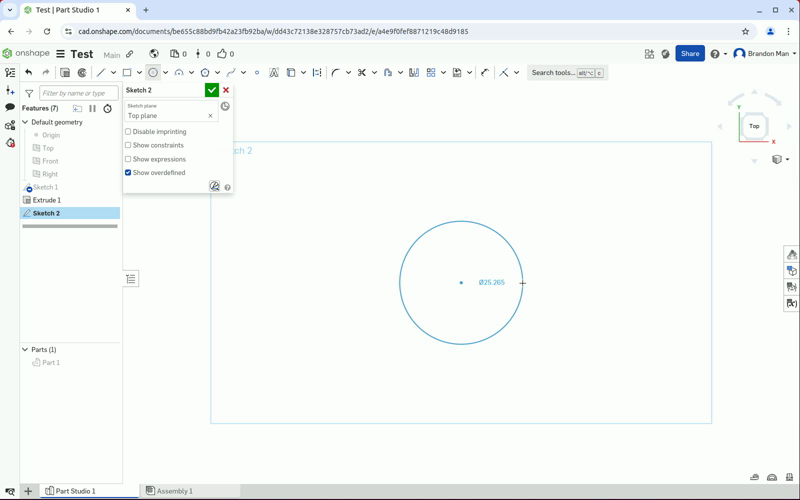
click(522, 282)
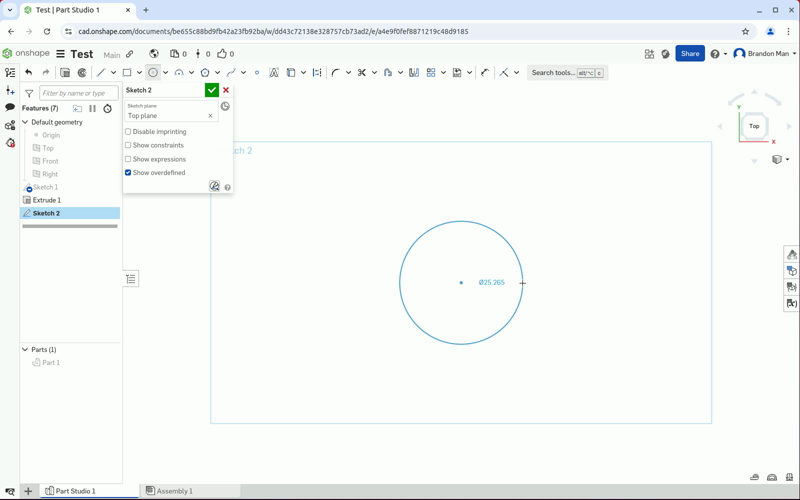
key(esc)
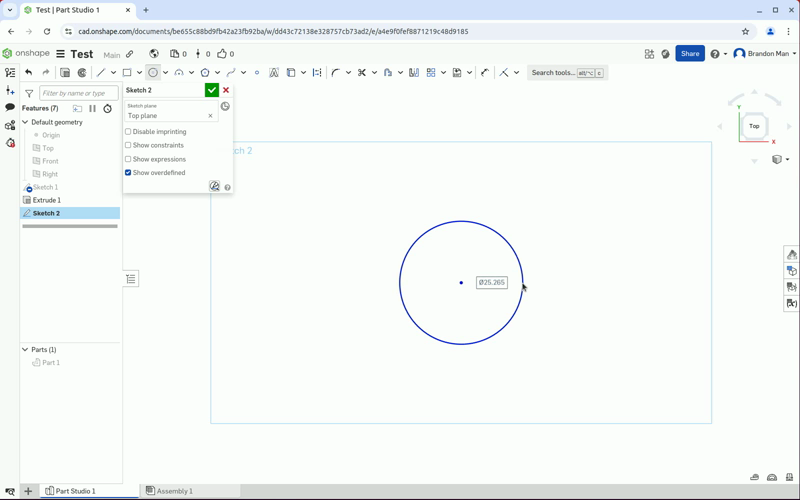
key(c)
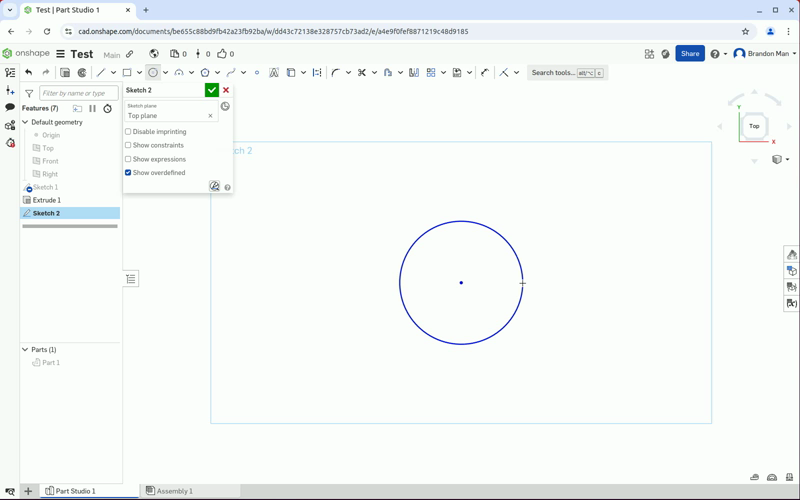
key_down(shift)
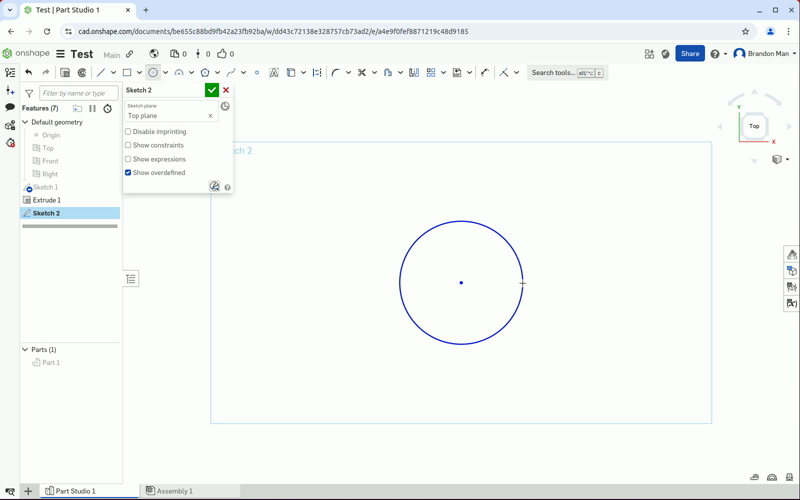
mouse_move(461, 282)
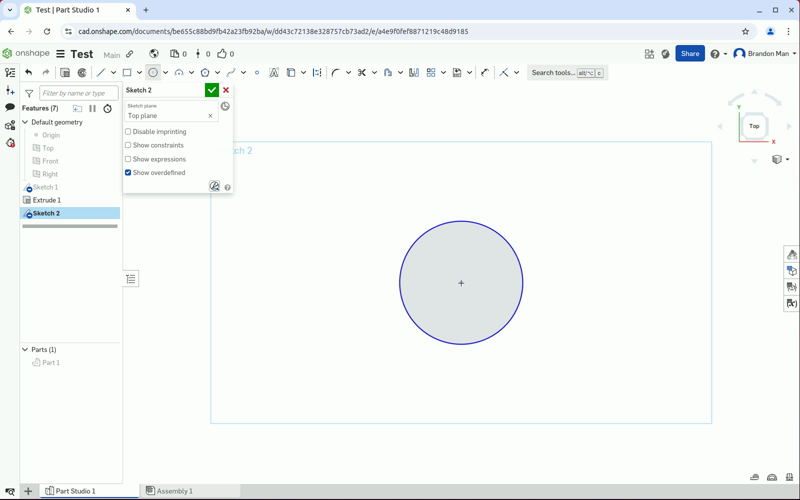
click(461, 282)
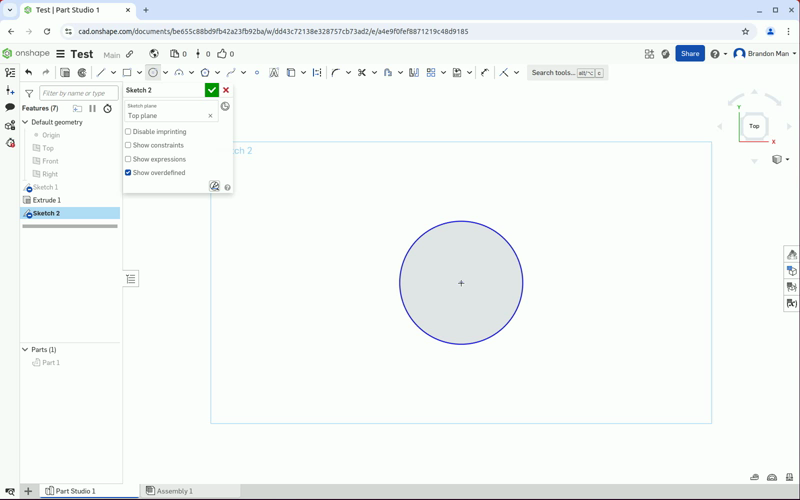
key_up(shift)
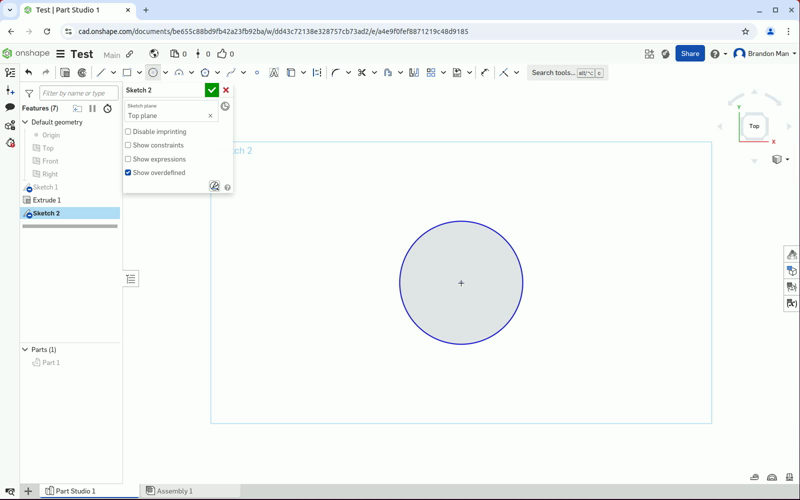
mouse_move(467, 282)
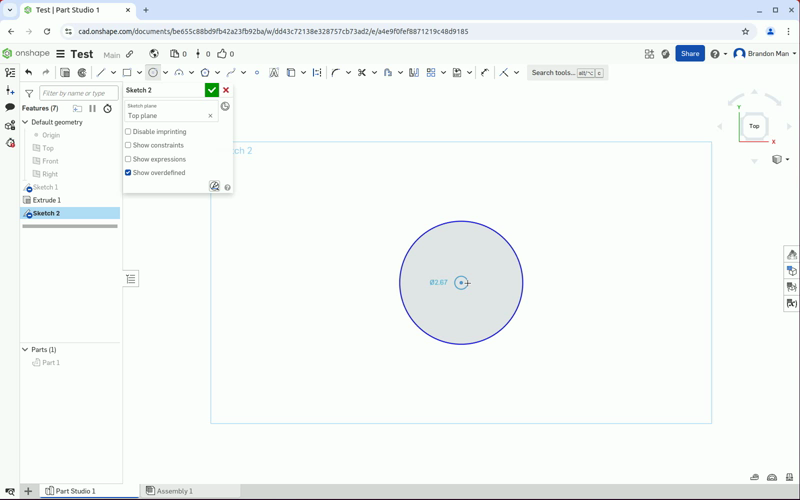
click(467, 282)
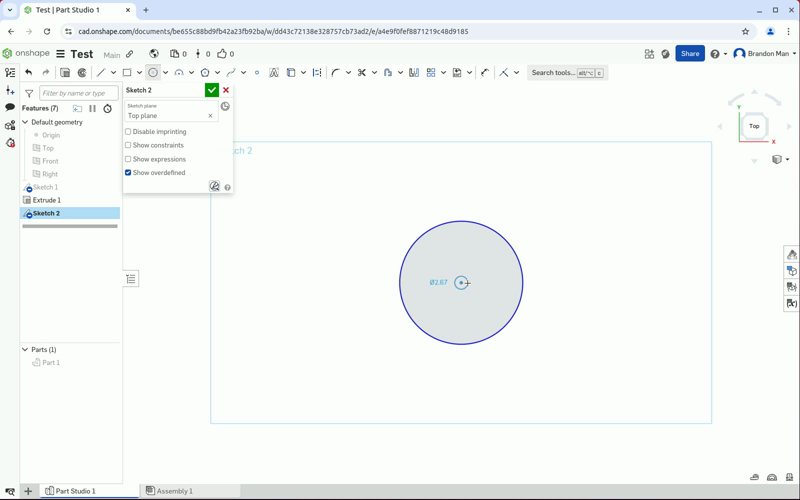
key(esc)
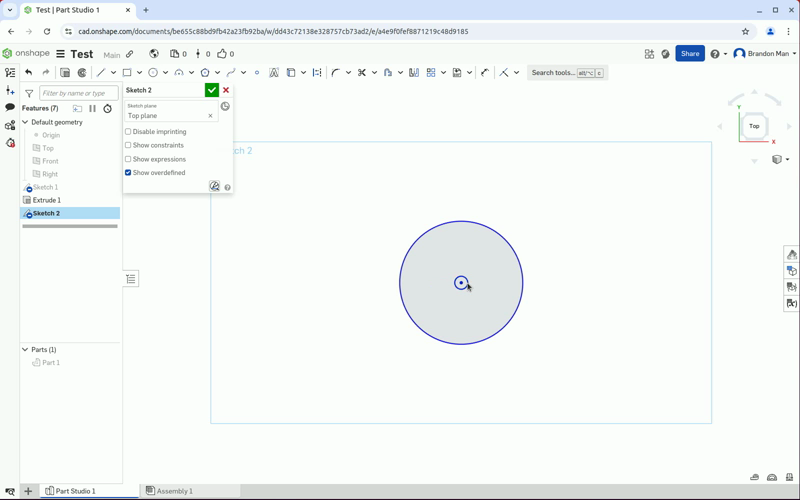
mouse_move(461, 306)
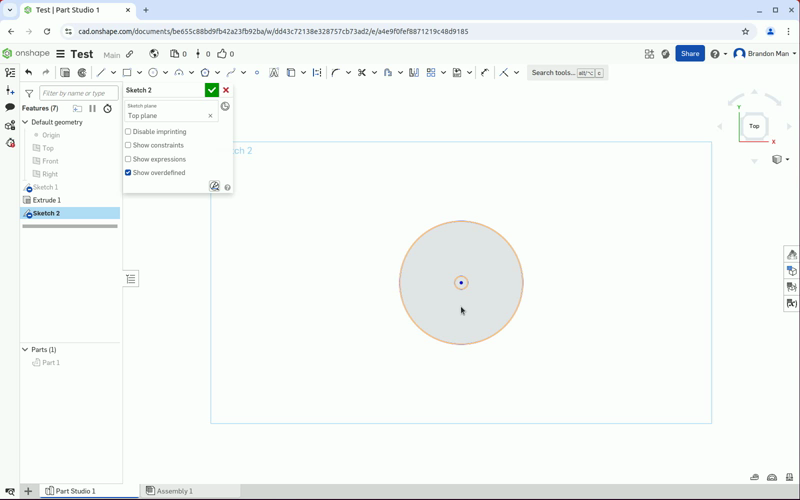
click(461, 306)
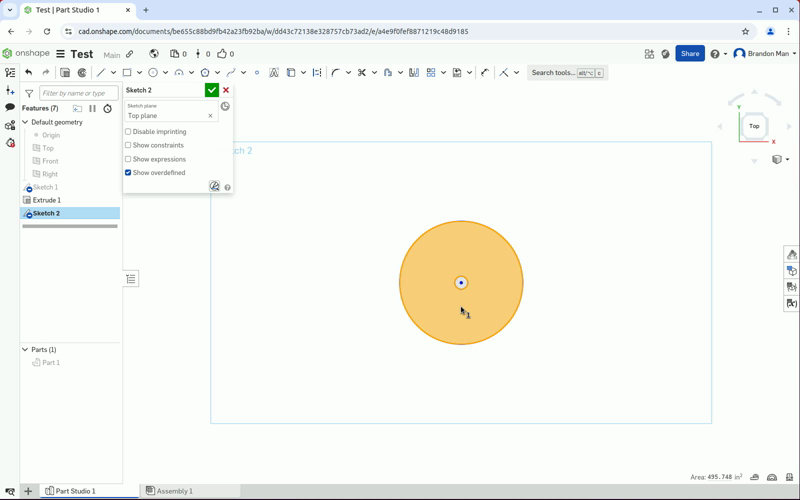
mouse_move(73, 352)
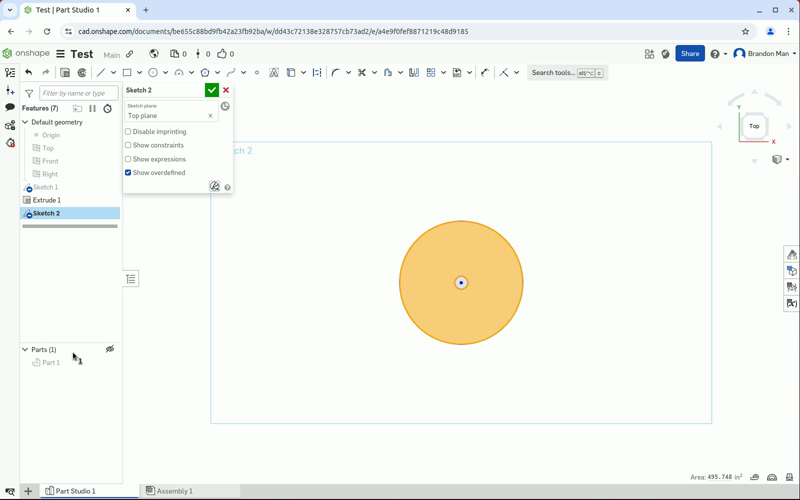
key(shift+y)
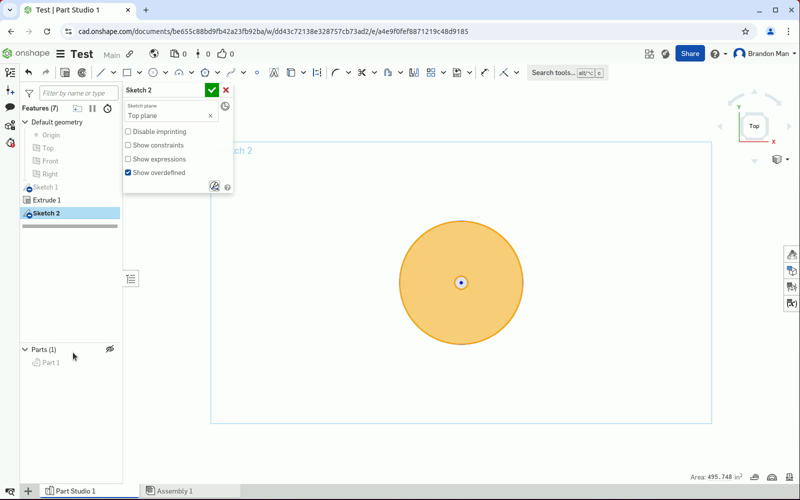
key(shift+e)
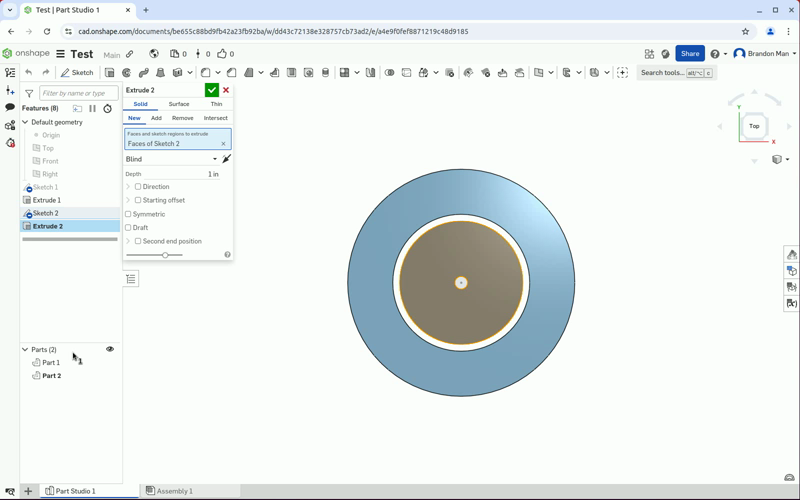
mouse_move(143, 106)
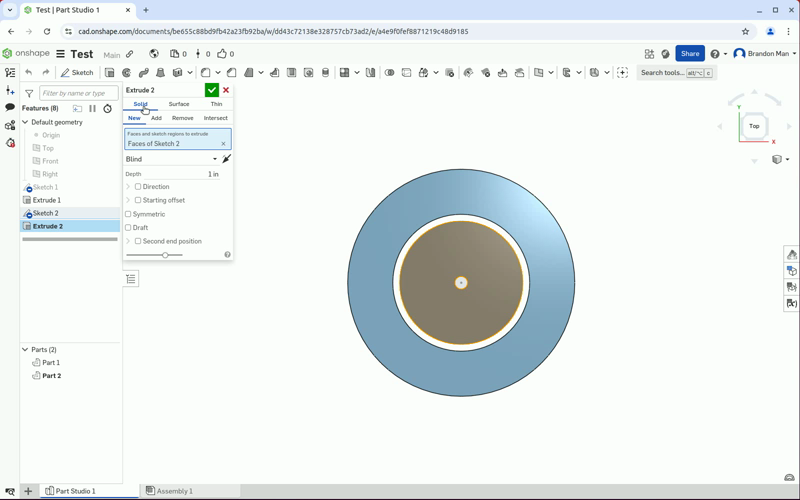
click(143, 106)
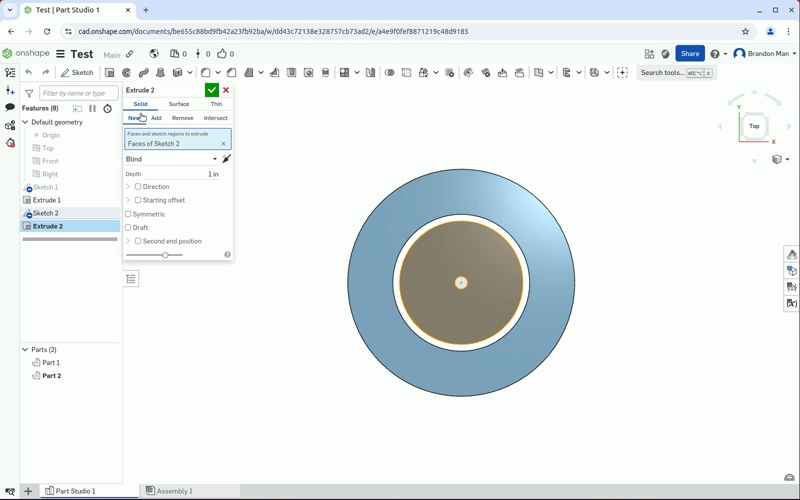
mouse_move(137, 120)
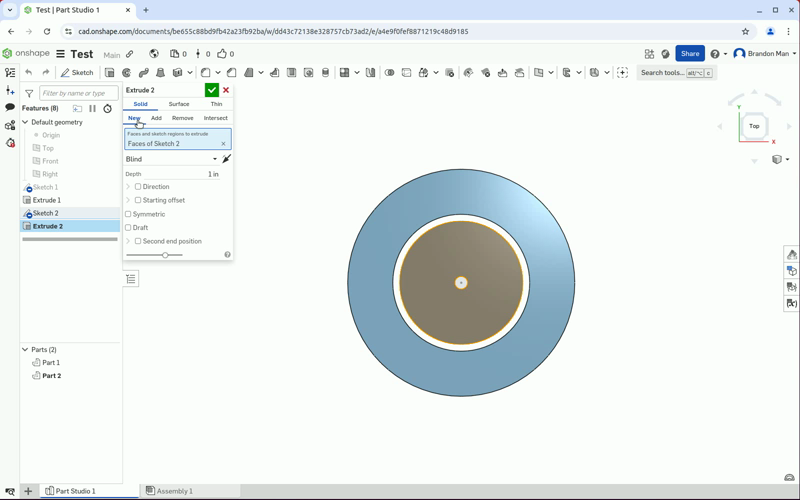
click(137, 120)
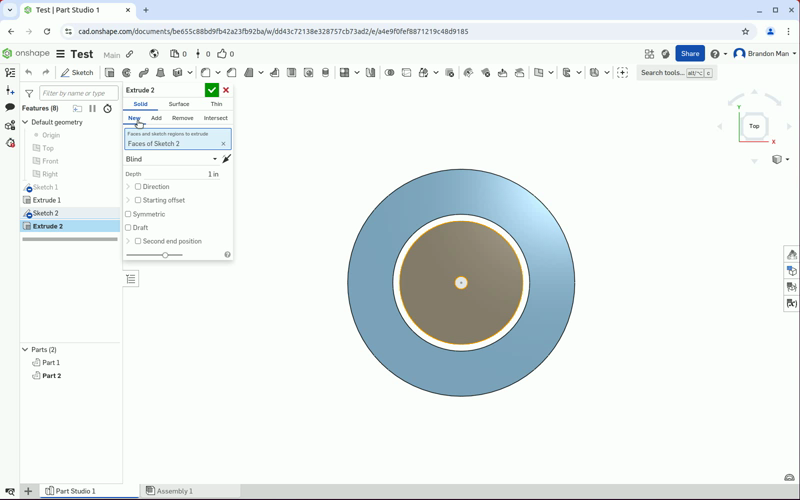
key(tab, 4)
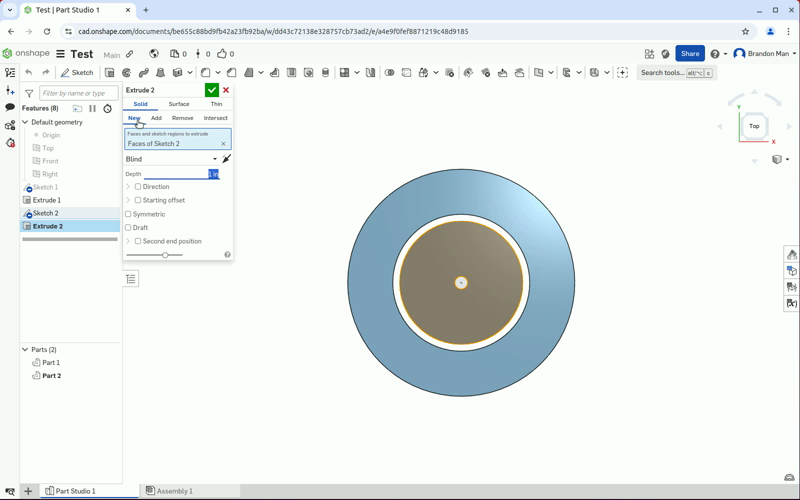
text(1.685)
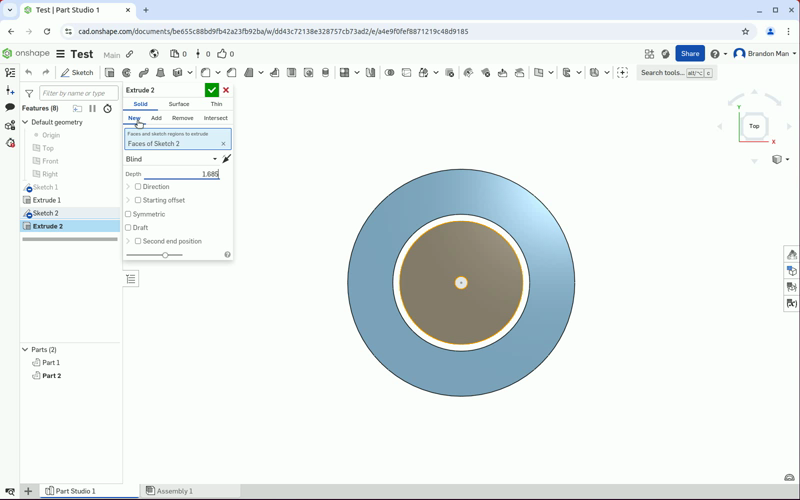
key(enter)
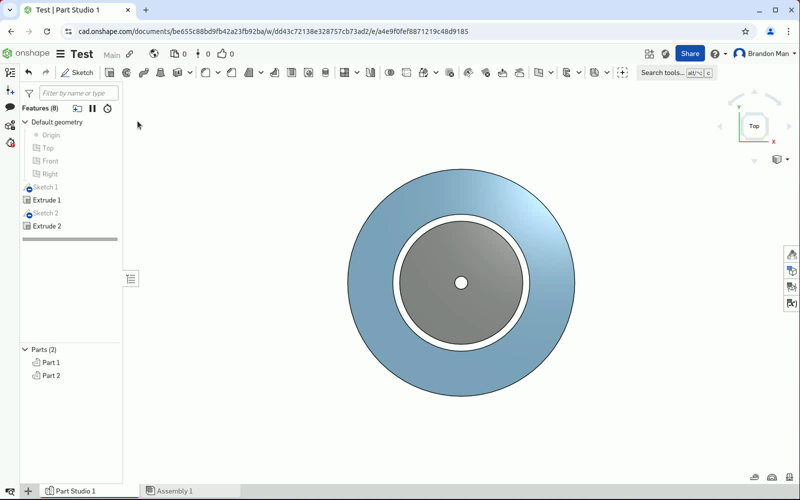
key(shift+h)
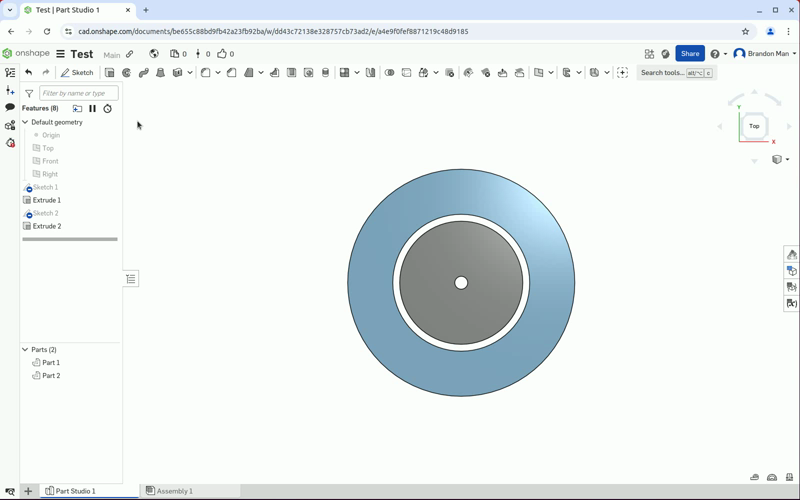
key(shift+h)
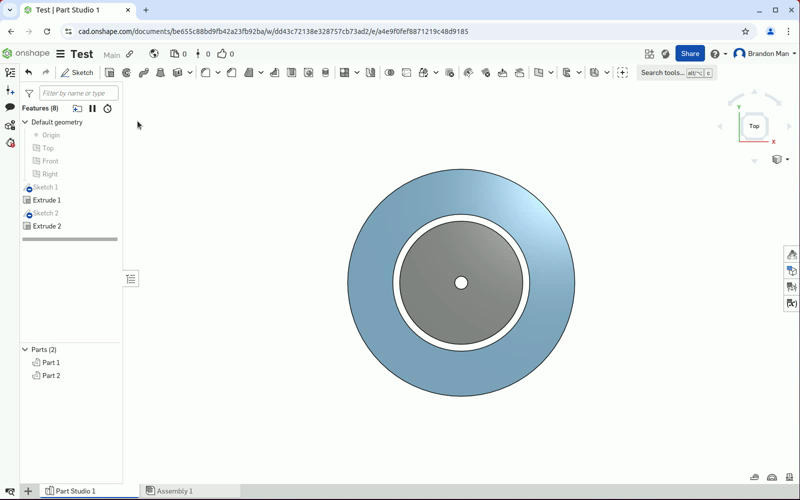
mouse_move(73, 189)
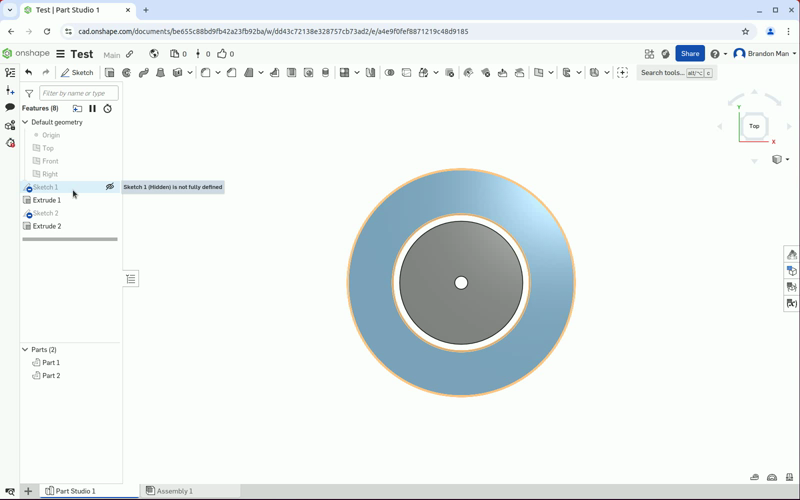
click(73, 189)
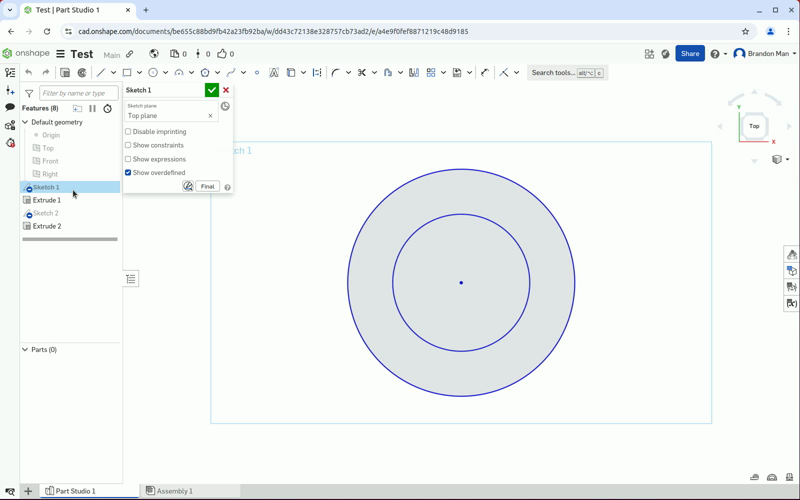
mouse_move(229, 92)
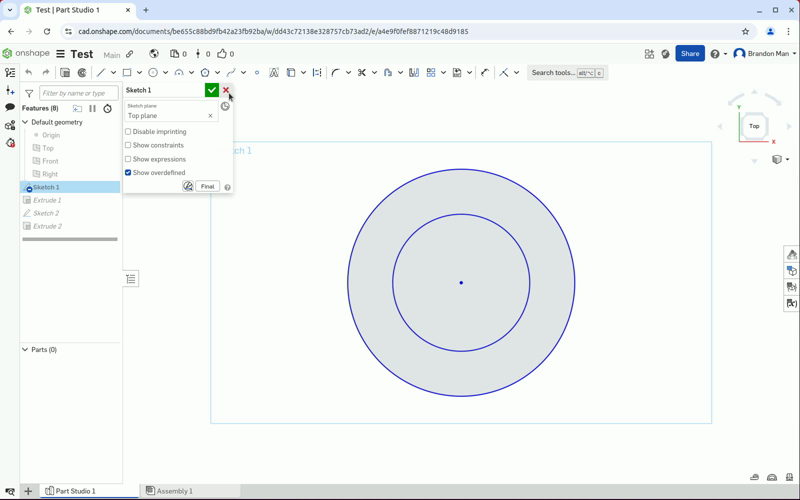
click(229, 92)
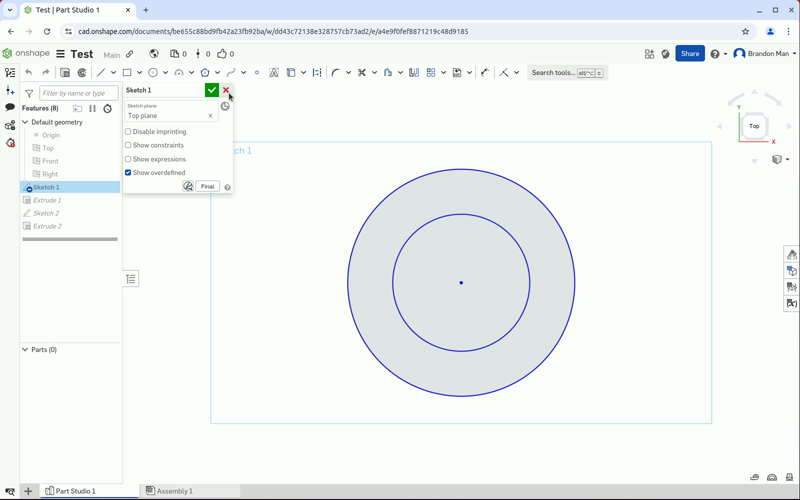
key(shift+s)
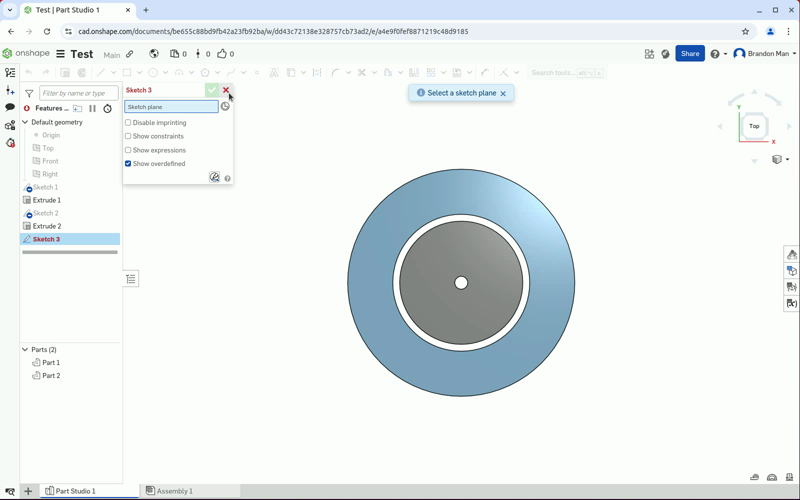
mouse_move(73, 150)
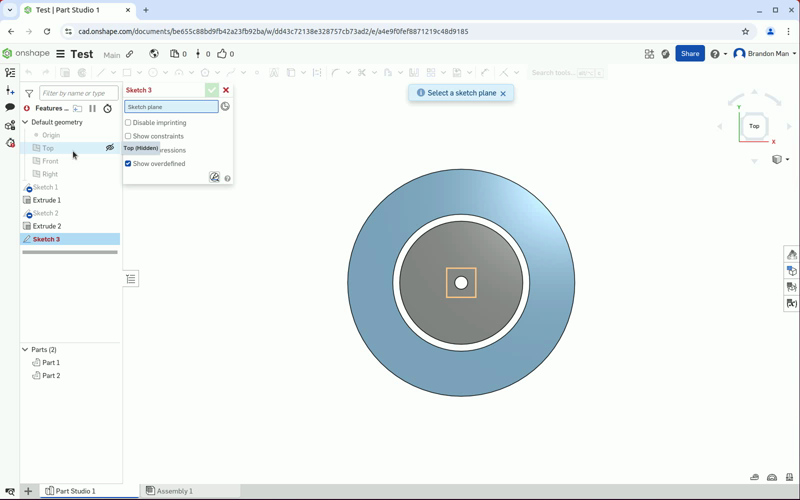
click(73, 150)
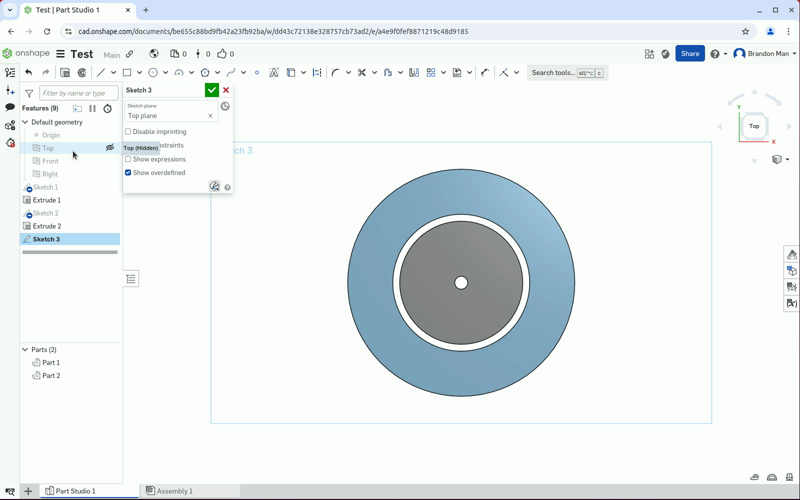
mouse_move(73, 352)
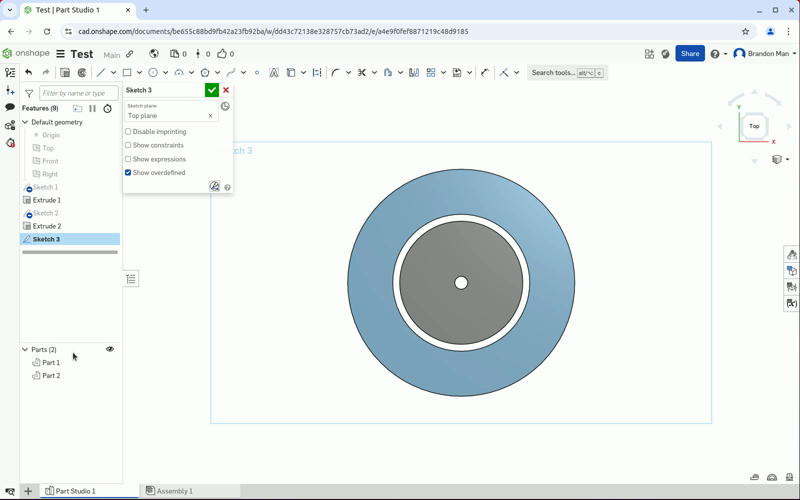
key(y)
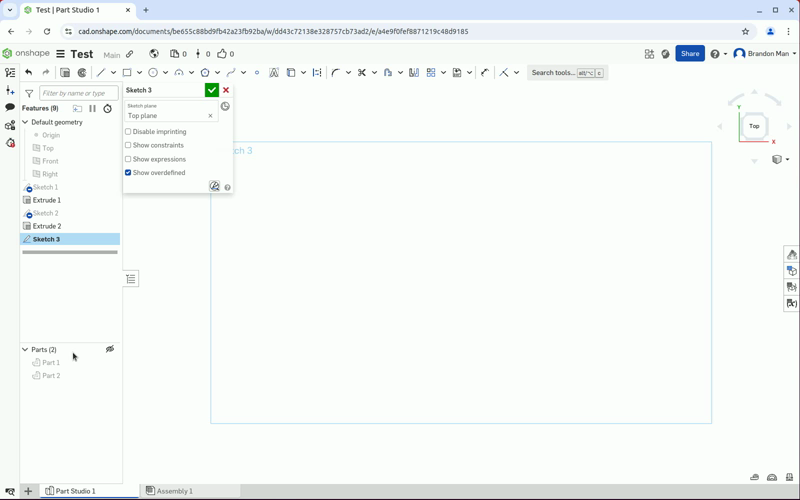
key(c)
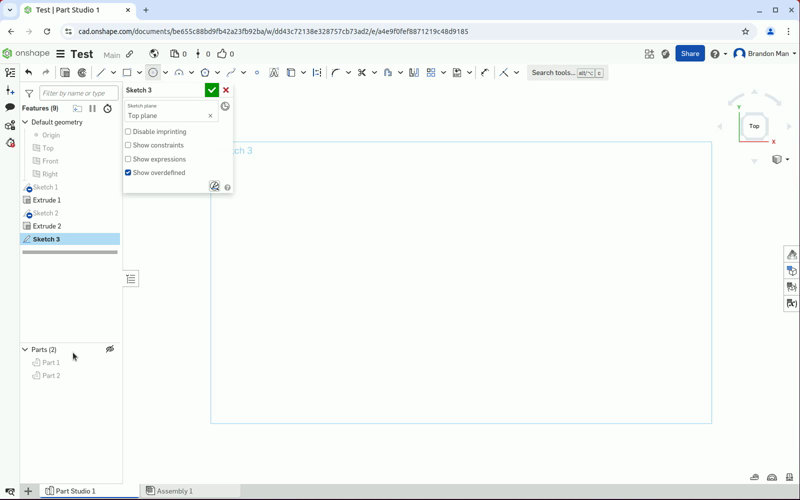
key_down(shift)
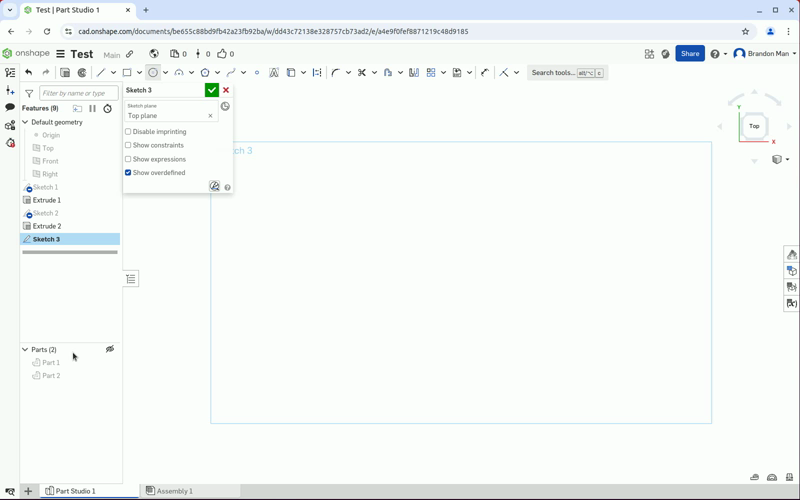
mouse_move(461, 282)
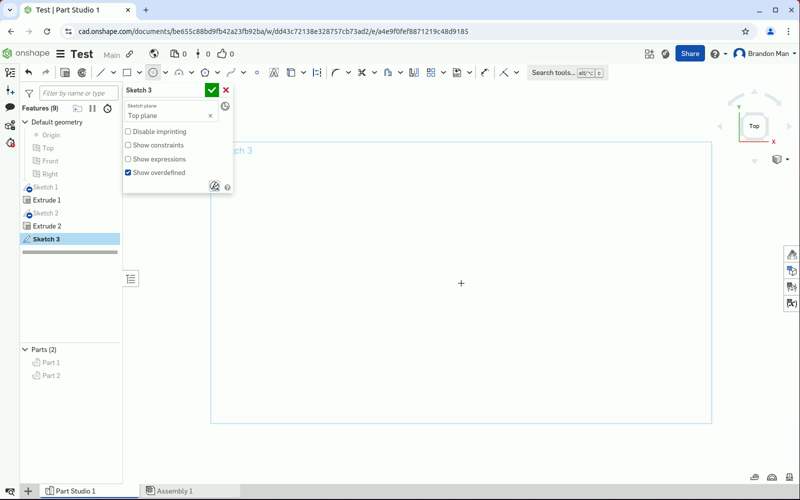
click(461, 282)
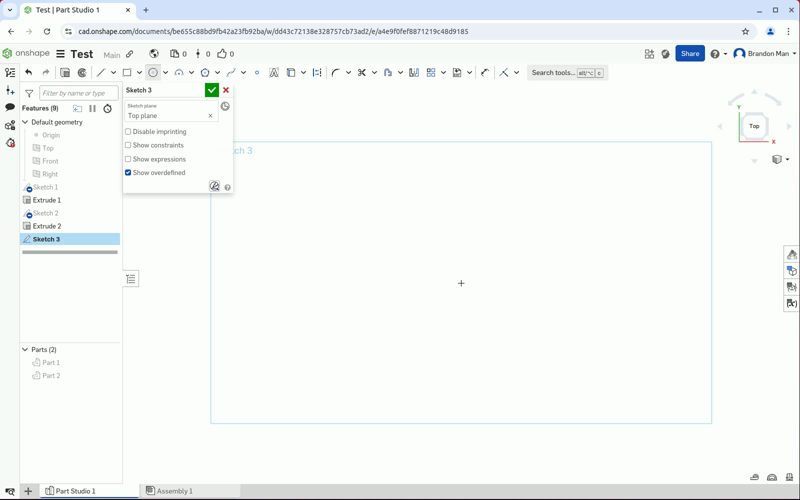
key_up(shift)
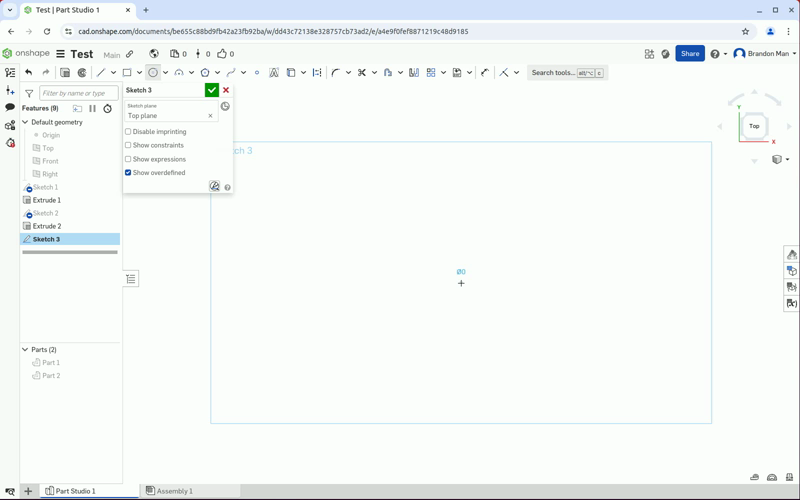
mouse_move(531, 282)
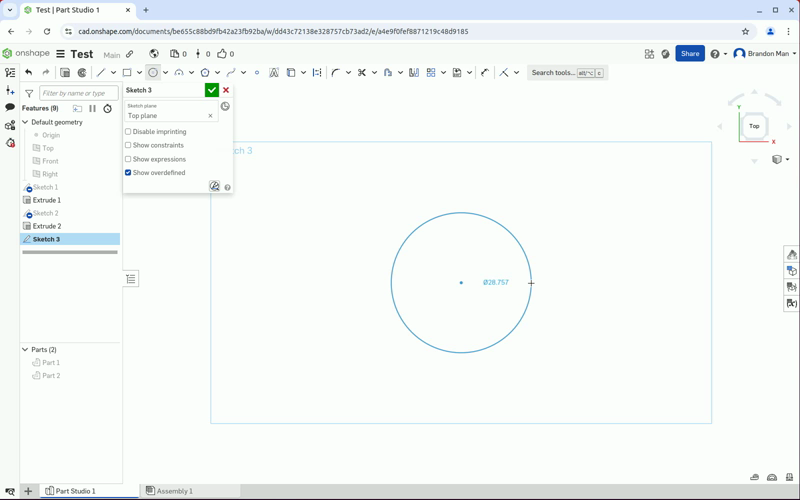
click(531, 282)
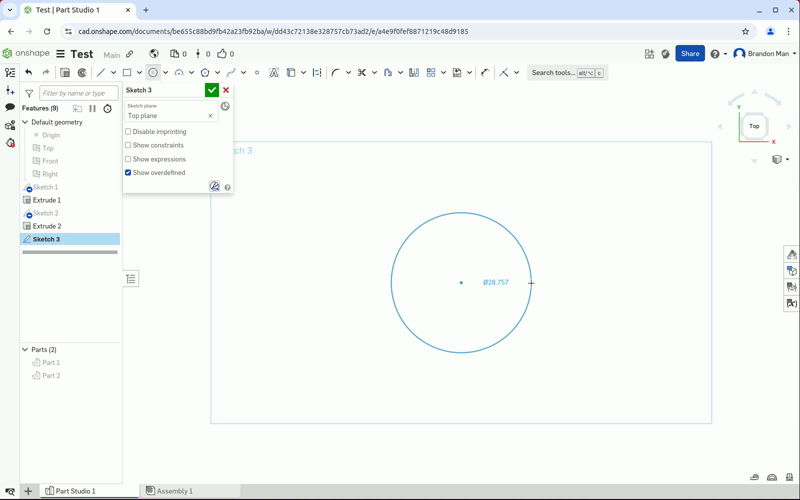
key(esc)
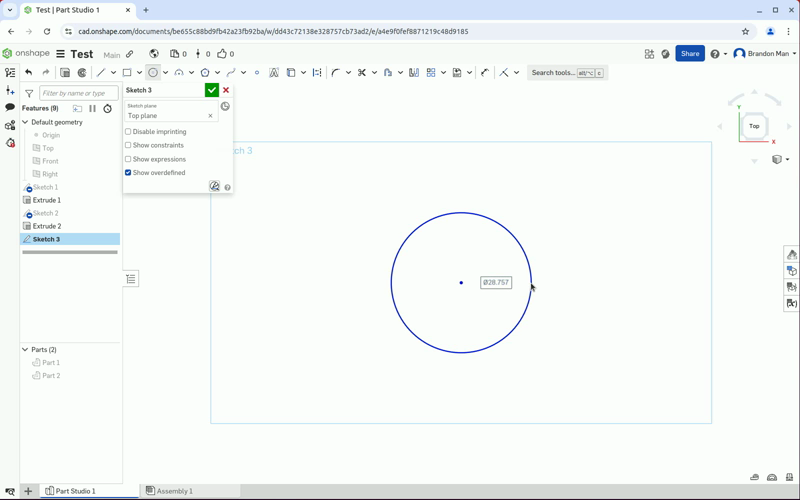
key(c)
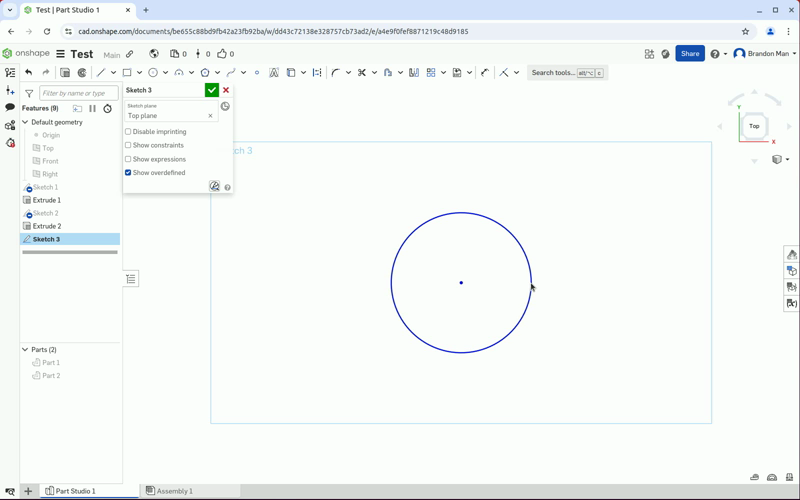
key_down(shift)
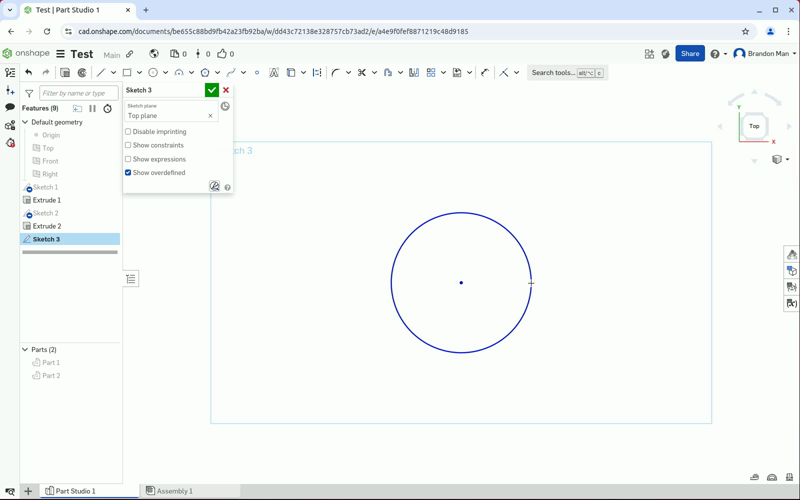
mouse_move(461, 282)
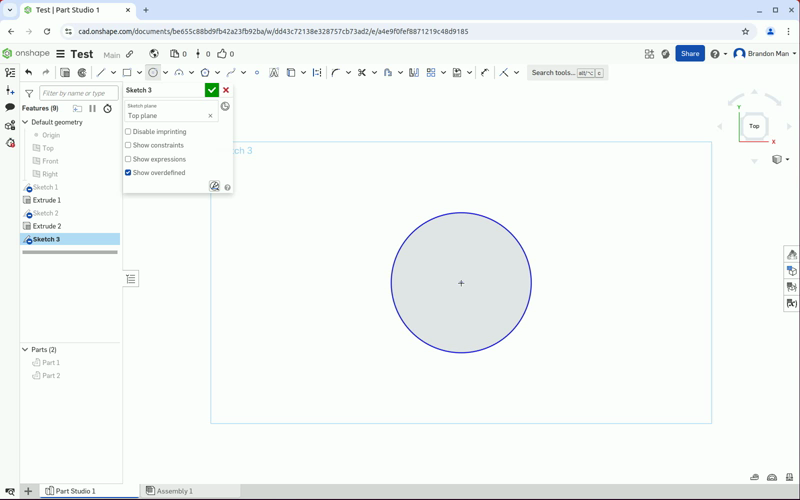
click(461, 282)
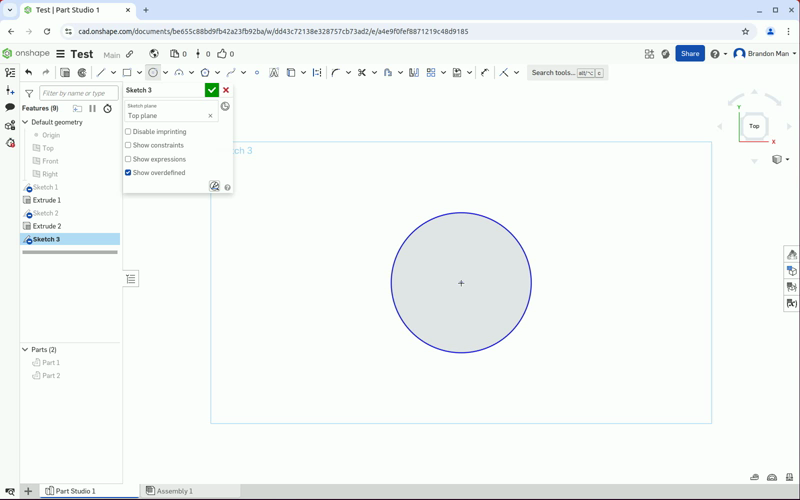
key_up(shift)
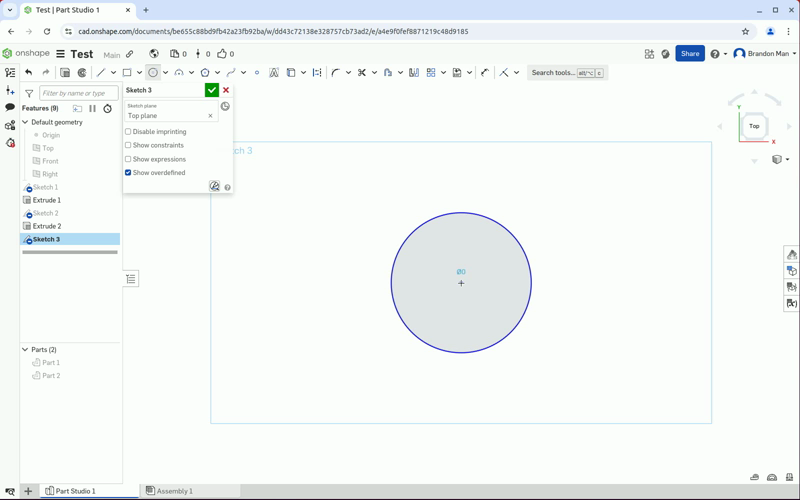
mouse_move(523, 282)
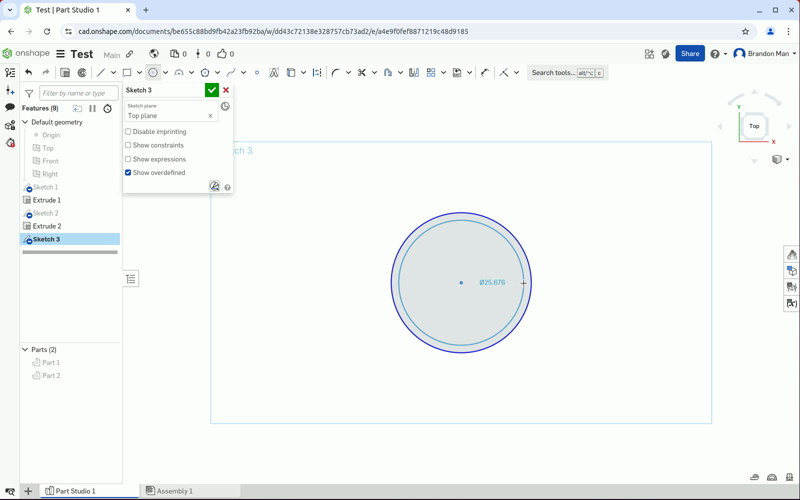
click(523, 282)
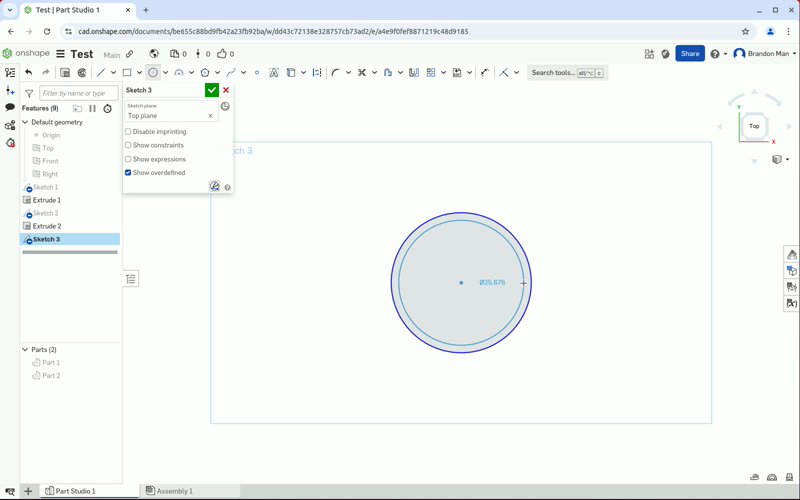
key(esc)
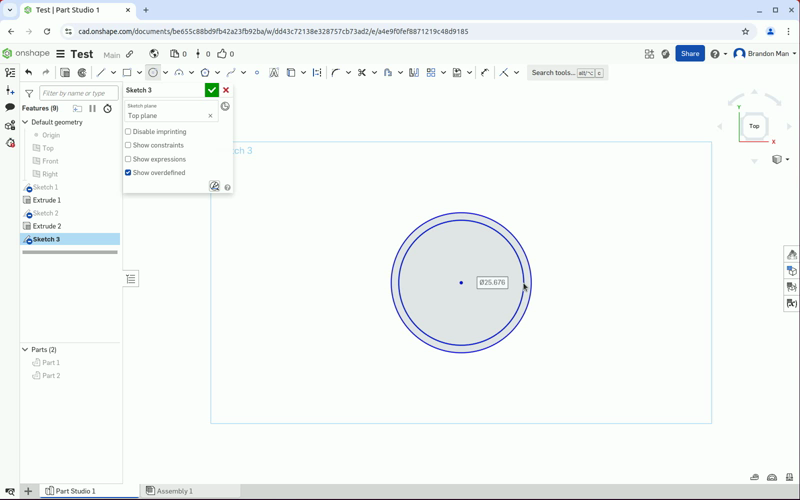
mouse_move(459, 349)
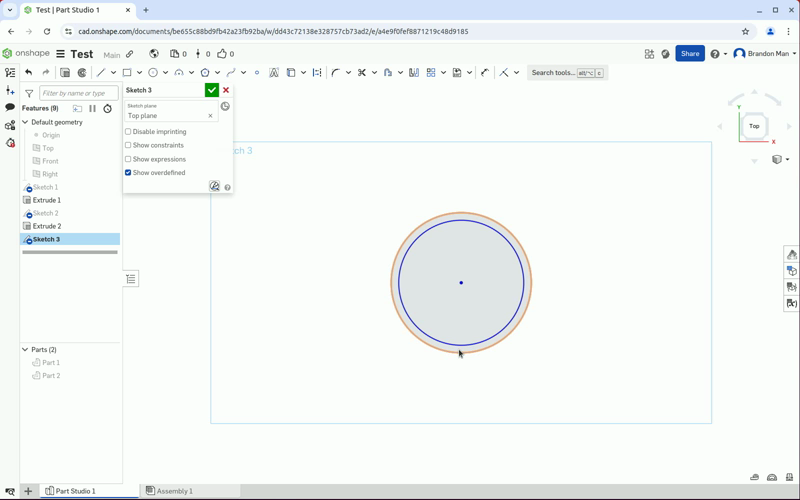
click(459, 349)
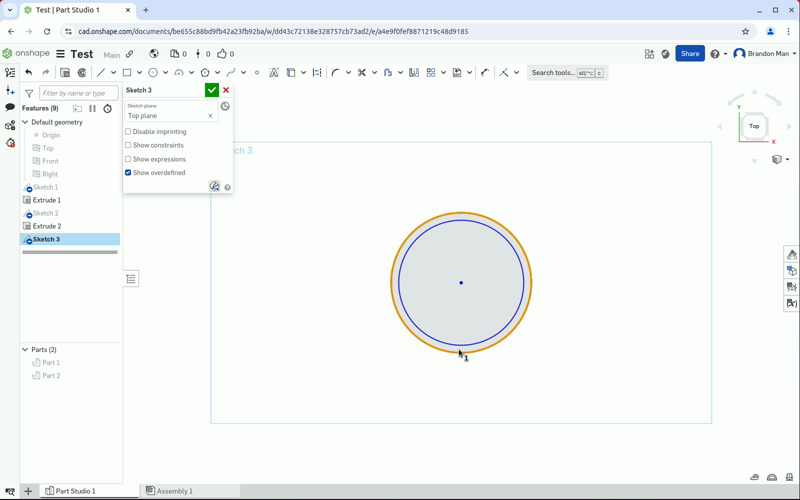
mouse_move(73, 352)
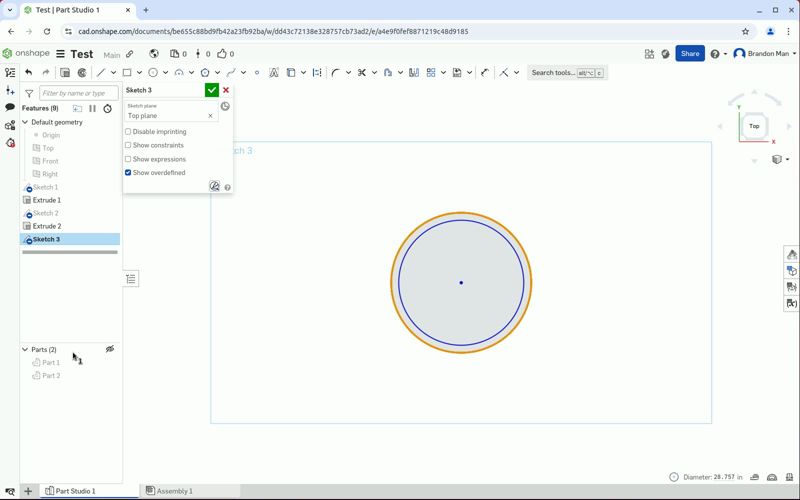
key(shift+y)
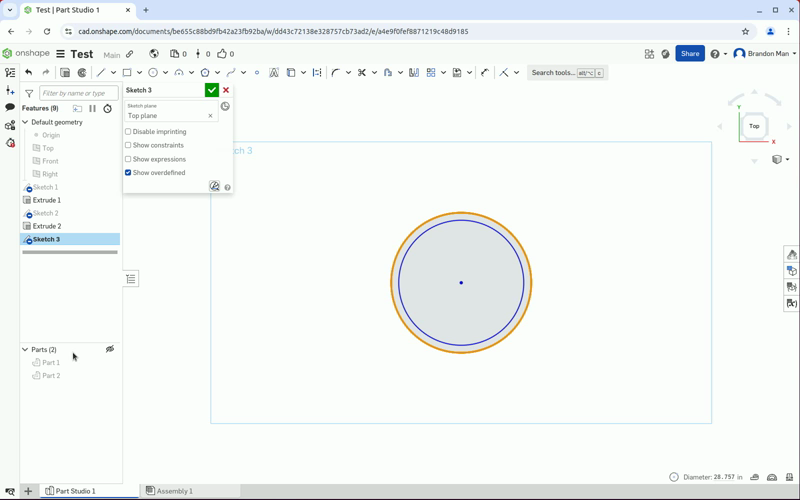
key(shift+e)
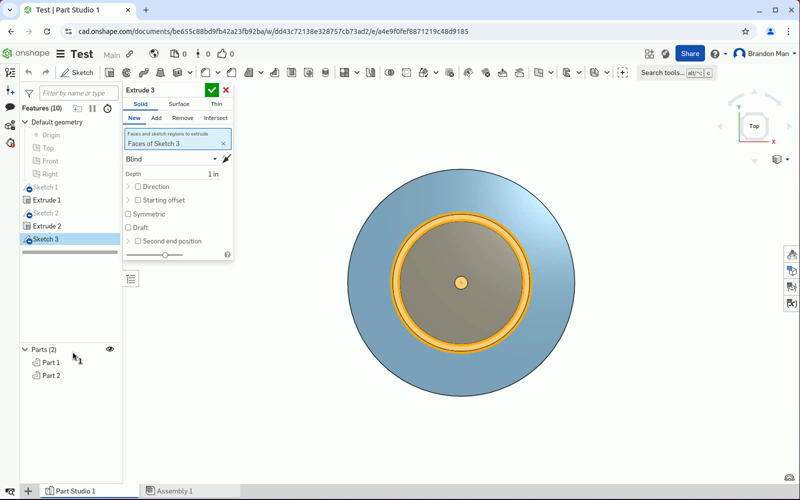
mouse_move(143, 106)
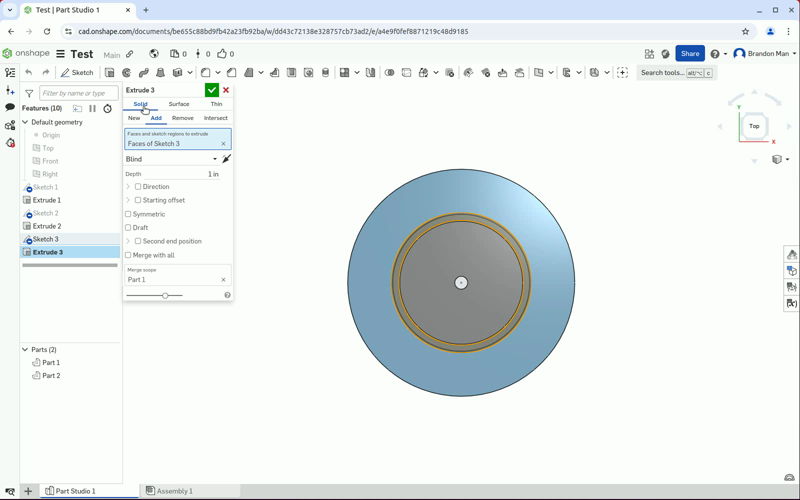
click(143, 106)
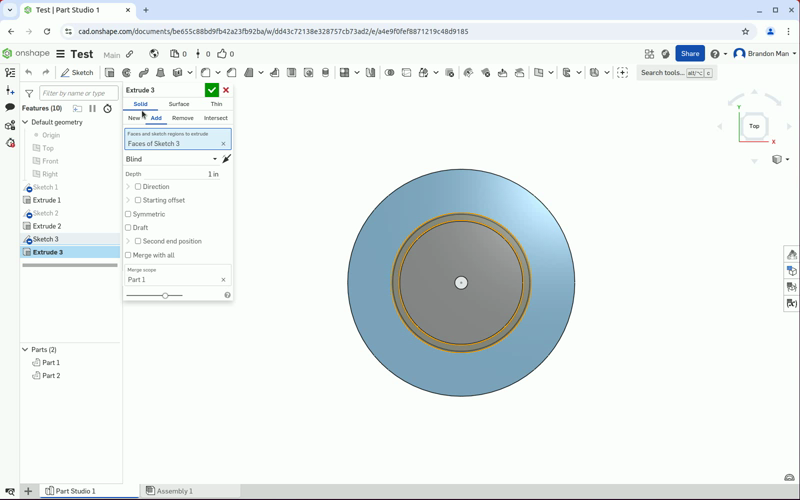
mouse_move(137, 120)
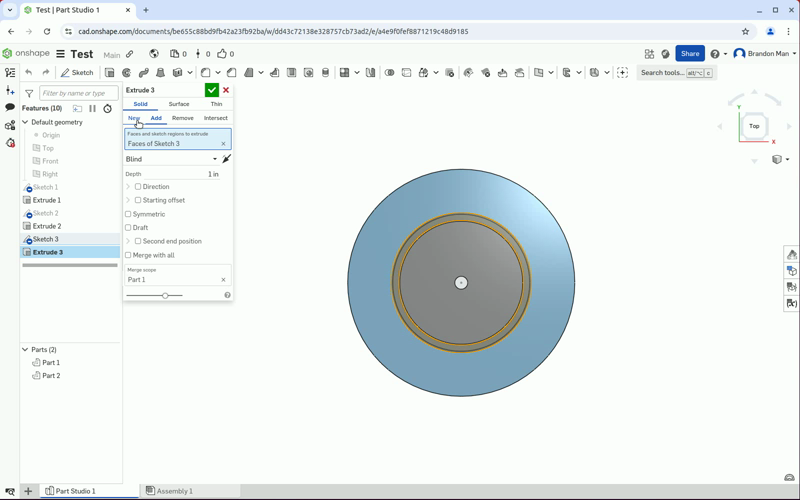
click(137, 120)
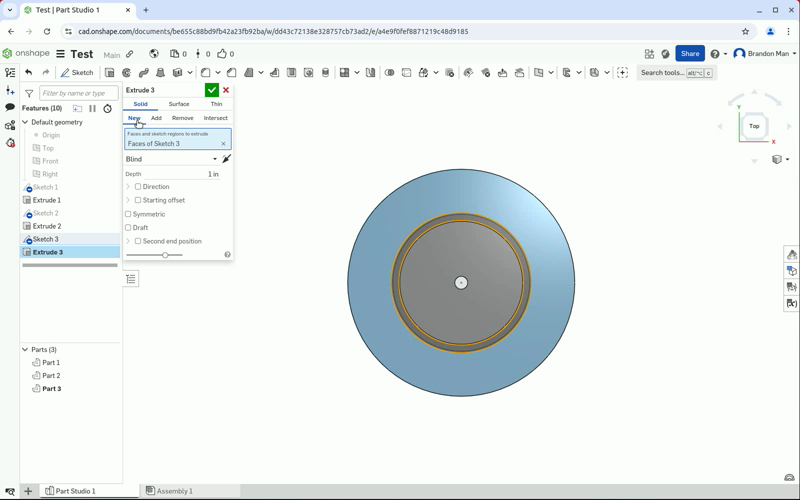
key(tab, 4)
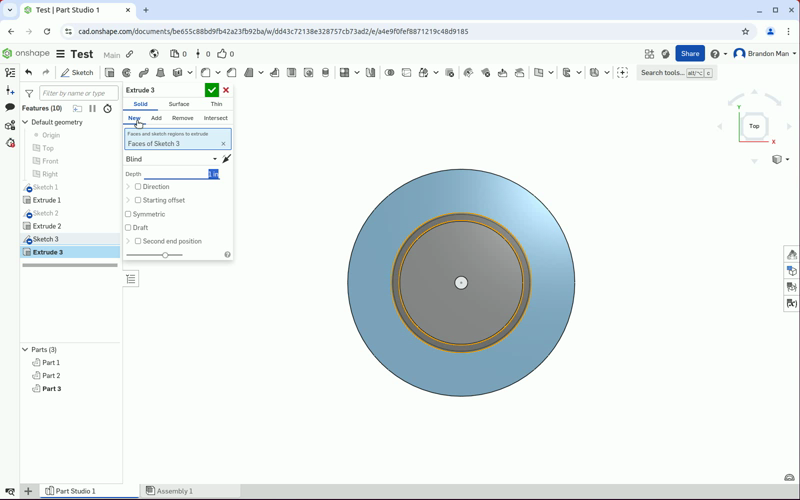
text(1.685)
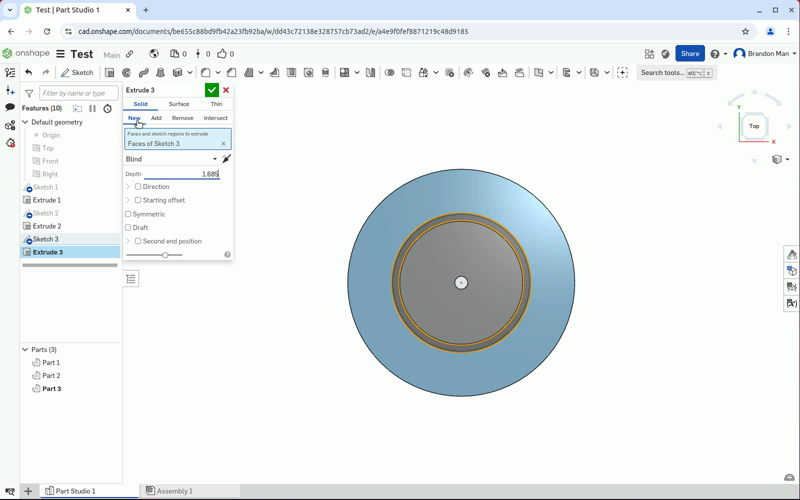
key(enter)
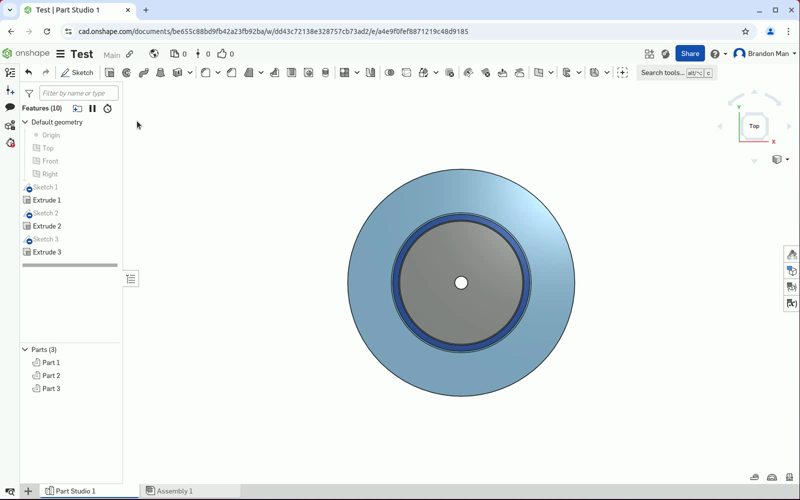
key(shift+h)
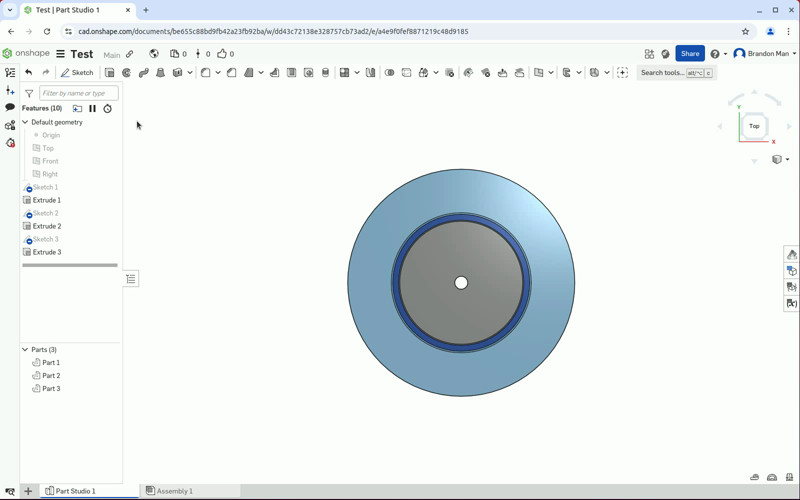
key(shift+h)
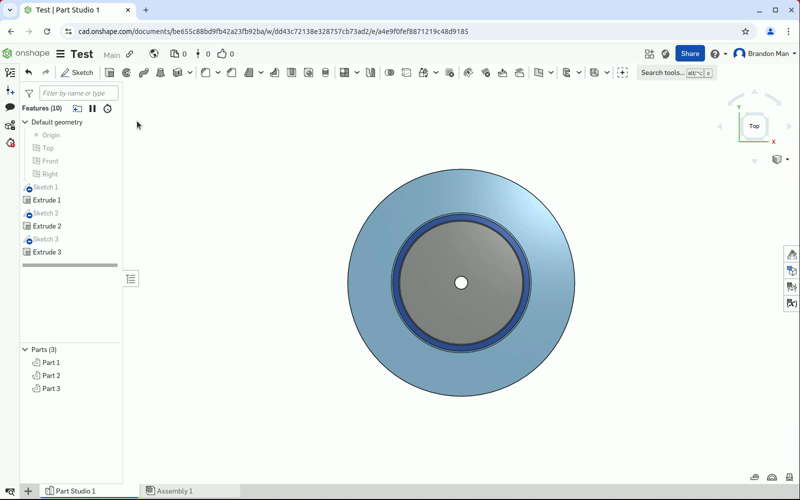
mouse_move(73, 189)
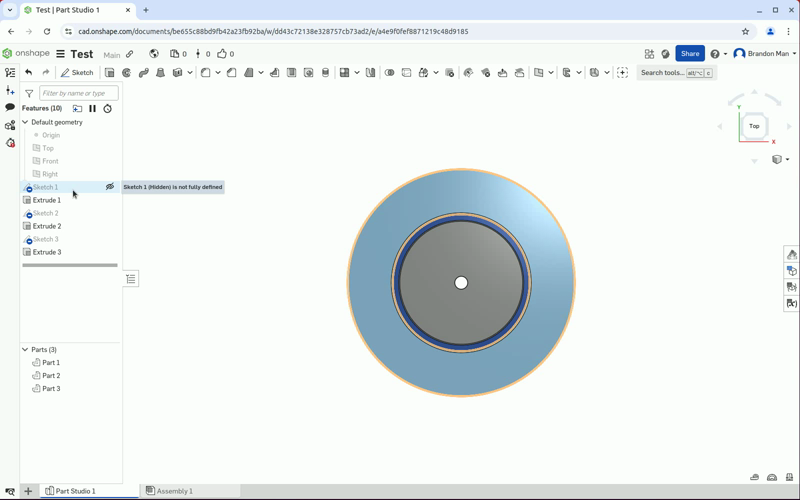
click(73, 189)
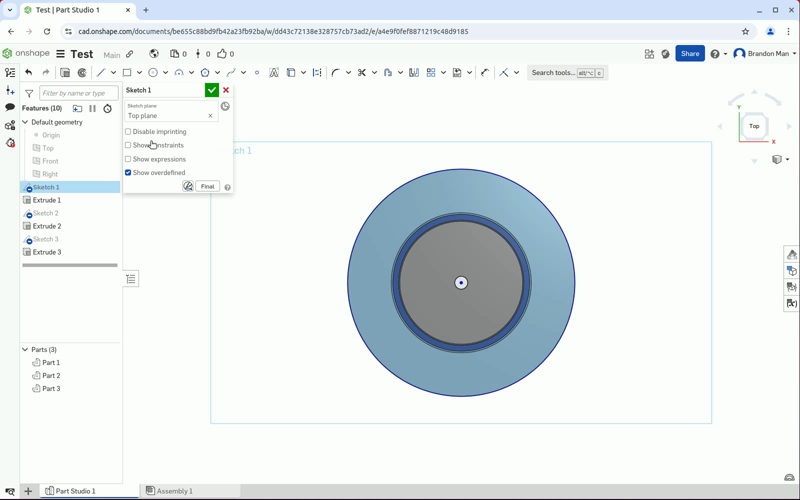
mouse_move(229, 92)
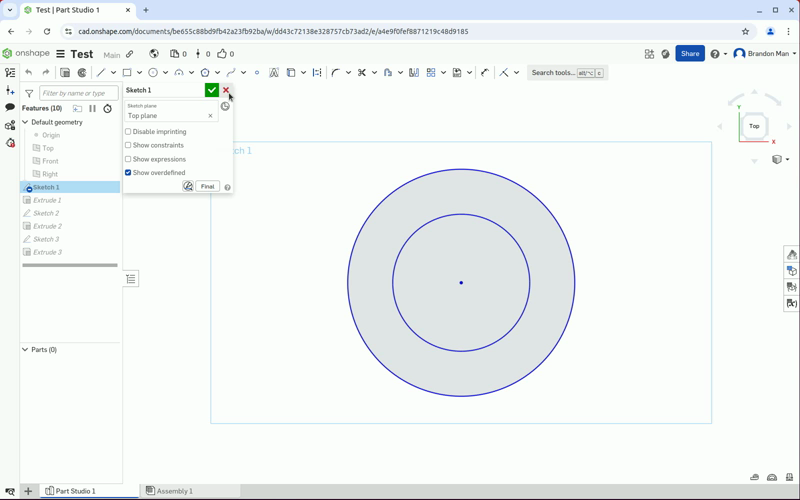
click(229, 92)
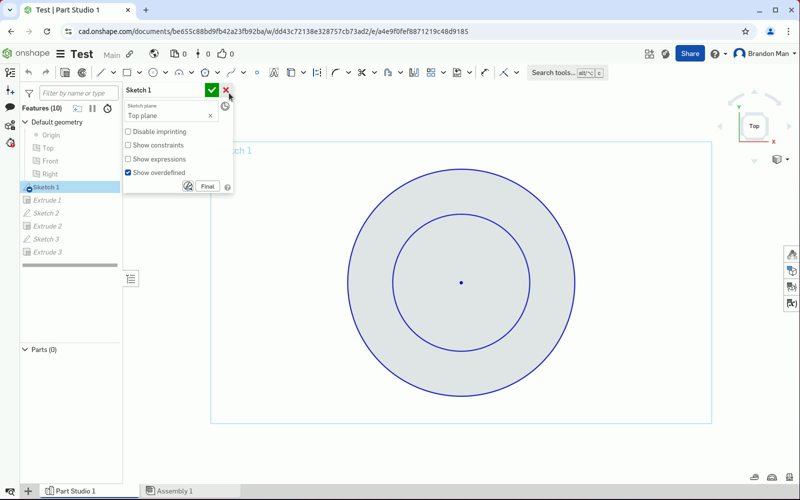
key(shift+s)
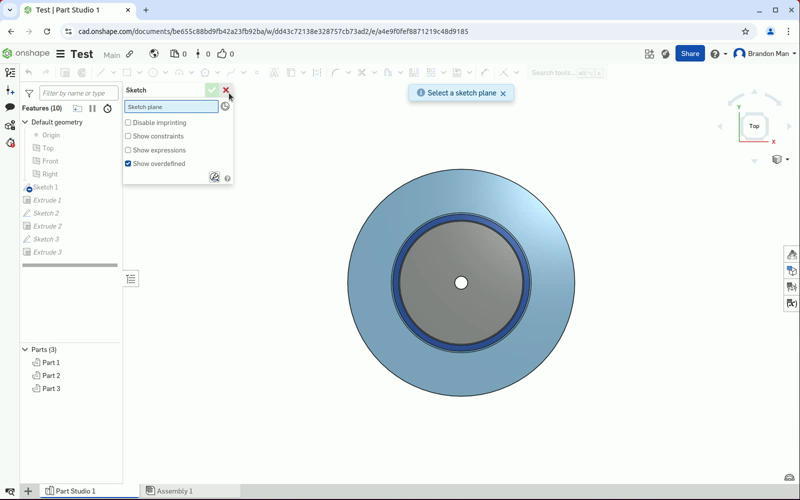
mouse_move(73, 150)
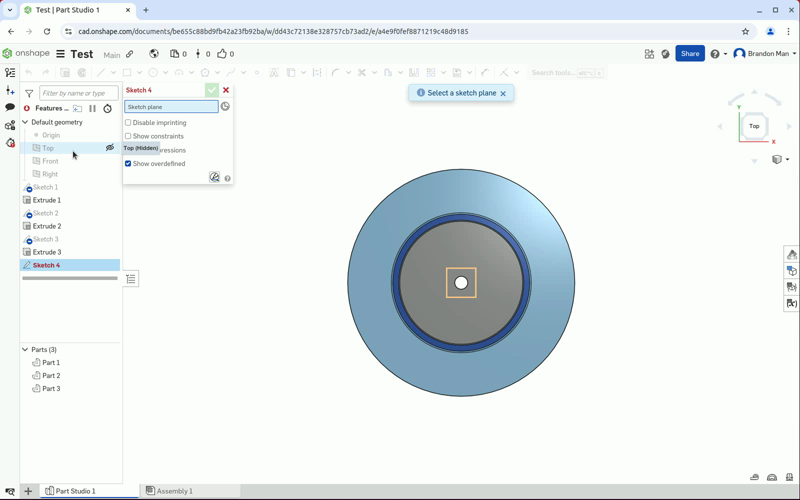
click(73, 150)
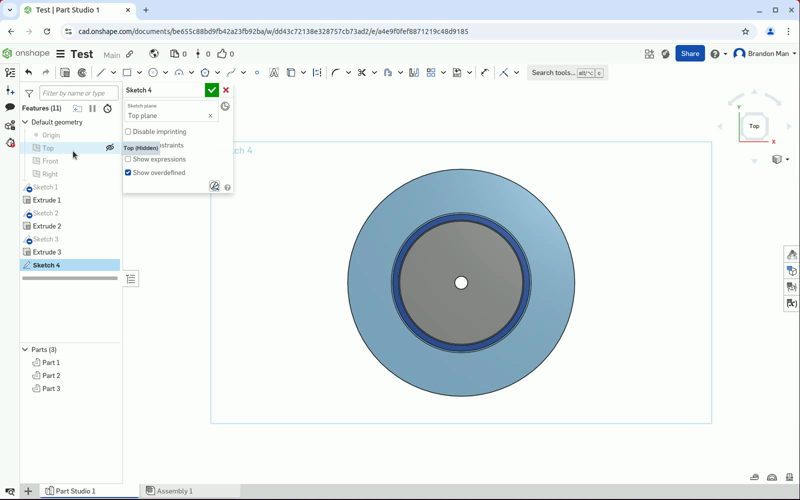
mouse_move(73, 352)
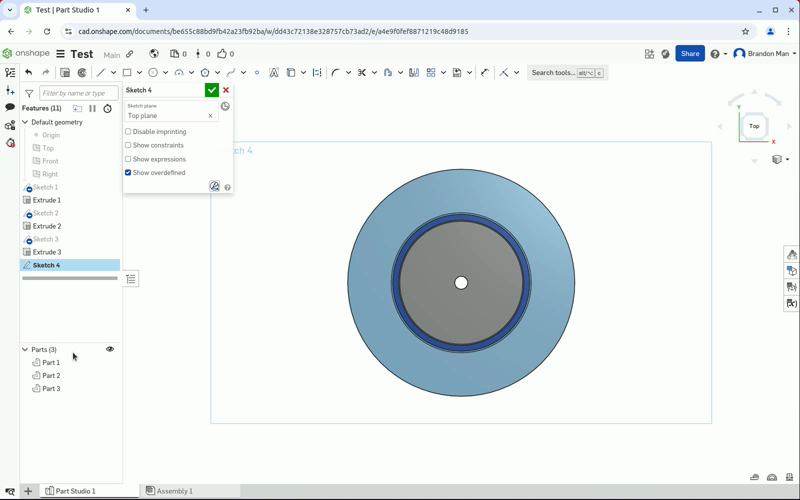
key(y)
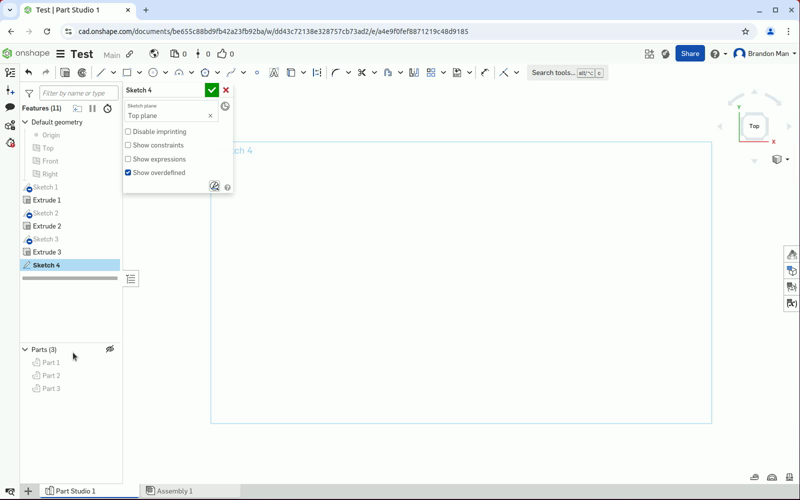
key(c)
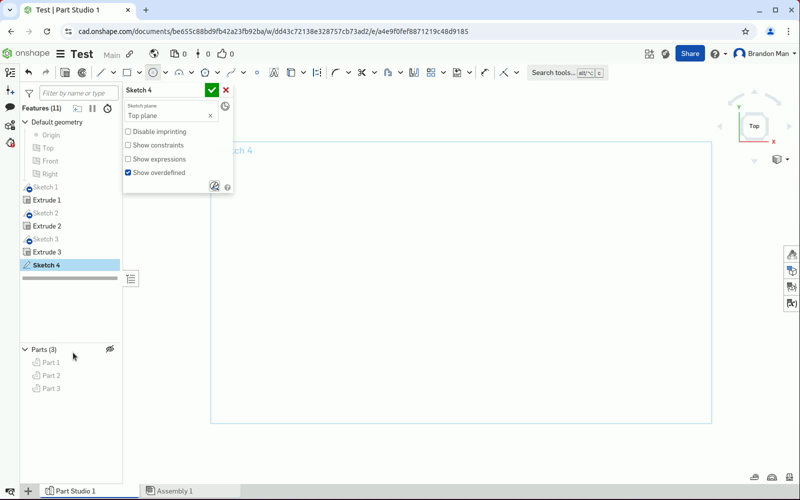
key_down(shift)
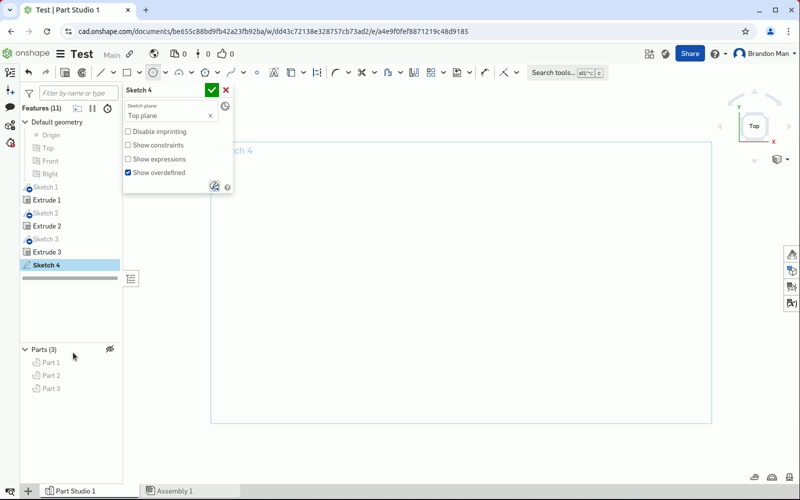
mouse_move(461, 282)
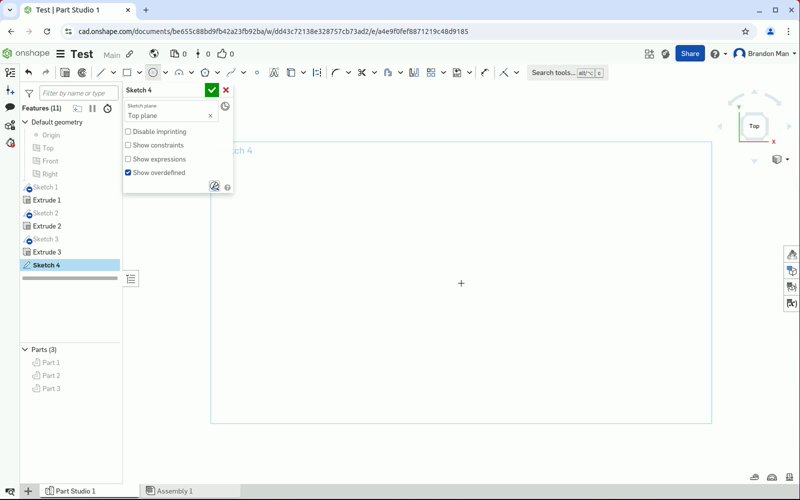
click(461, 282)
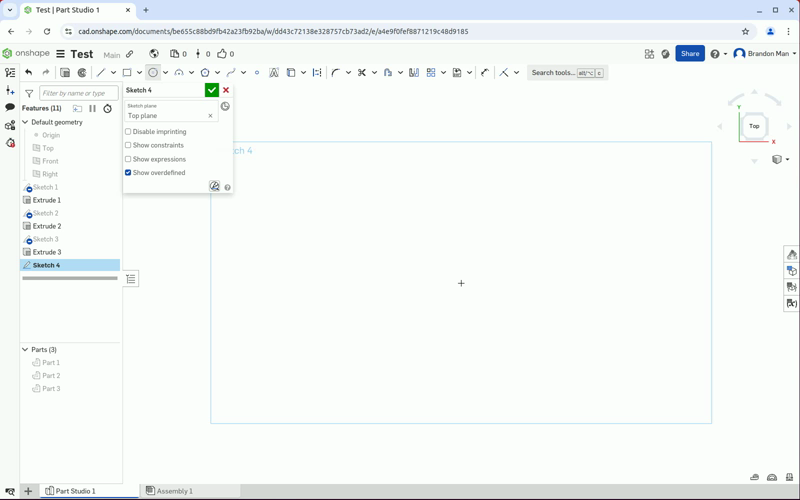
key_up(shift)
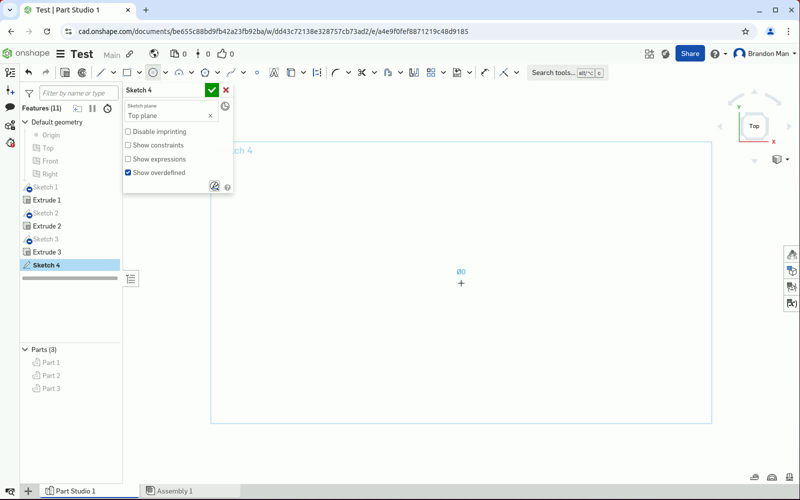
mouse_move(531, 282)
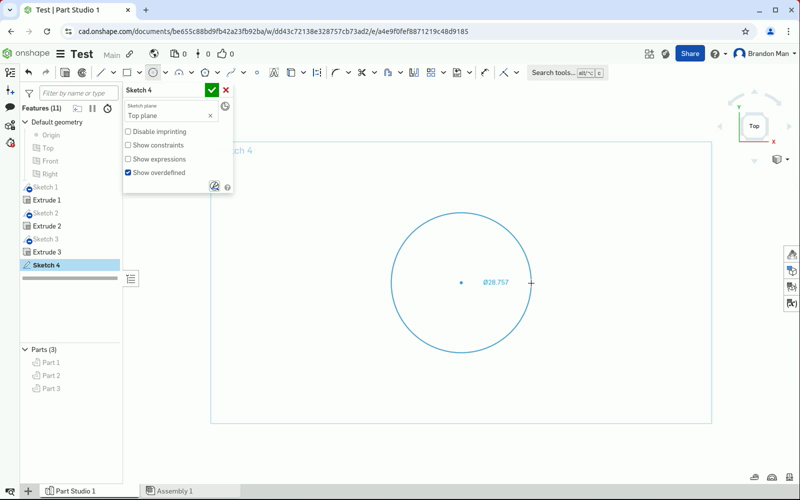
click(531, 282)
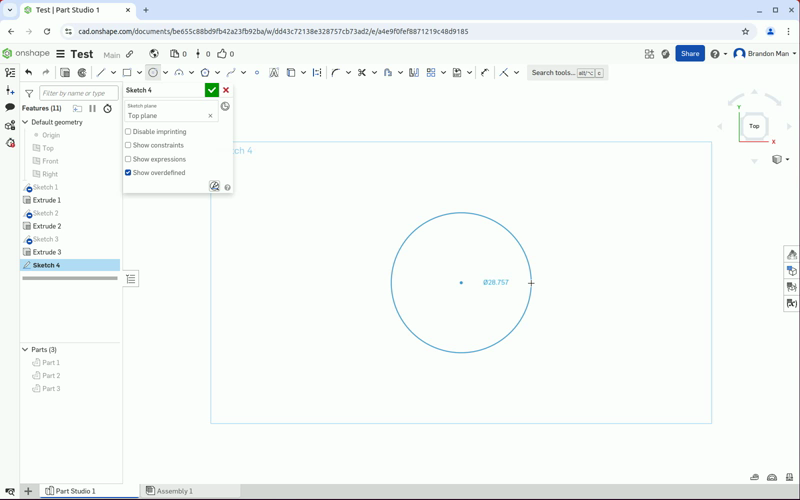
key(esc)
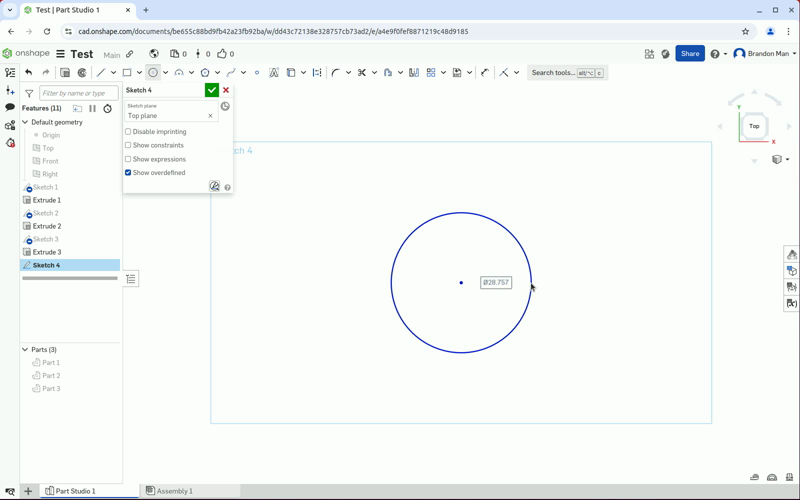
key(c)
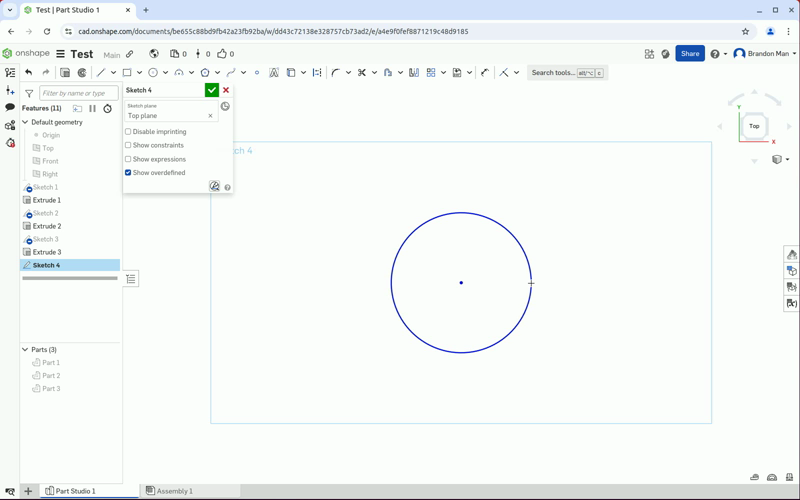
key_down(shift)
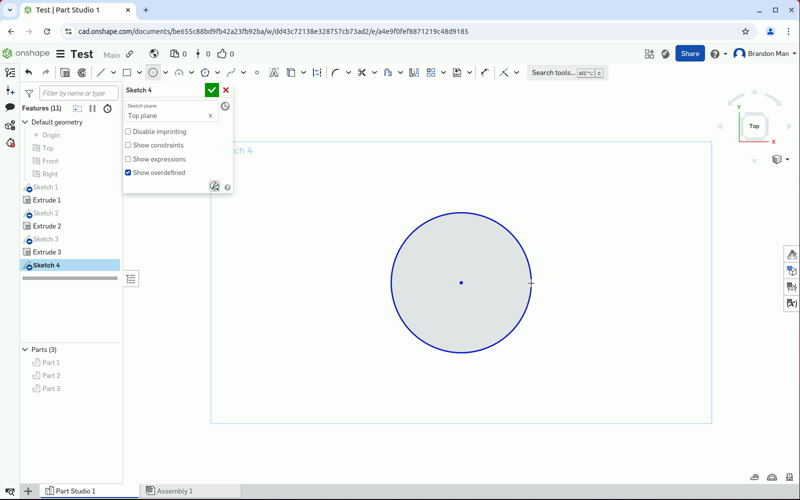
mouse_move(461, 282)
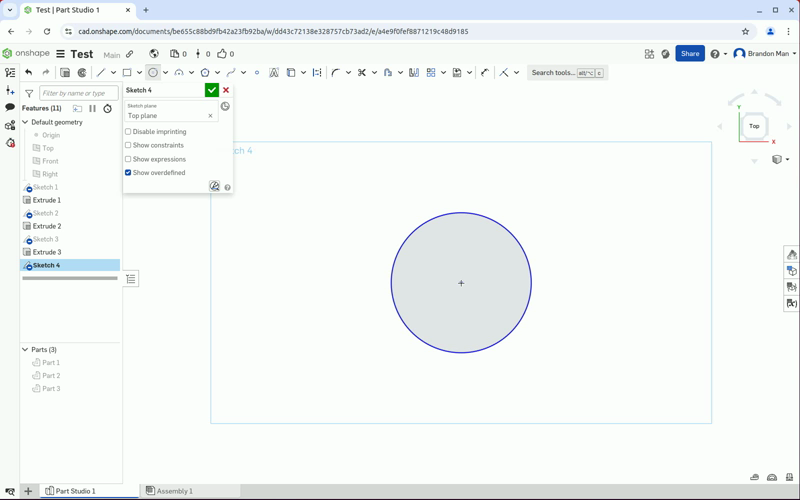
click(461, 282)
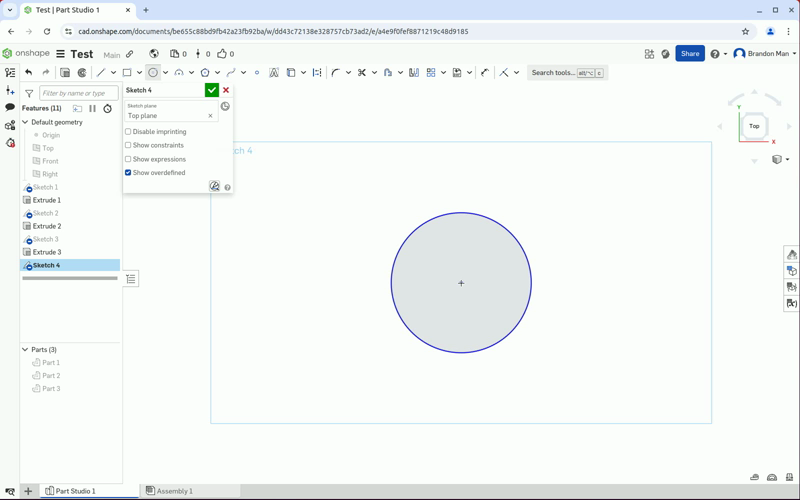
key_up(shift)
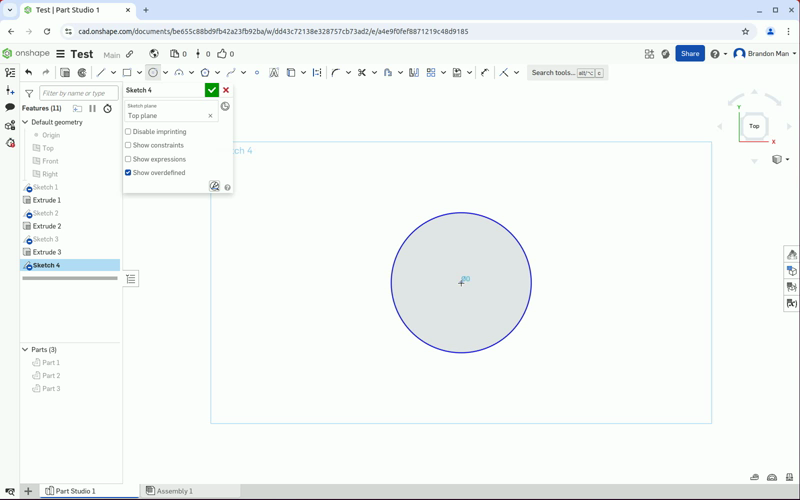
mouse_move(523, 282)
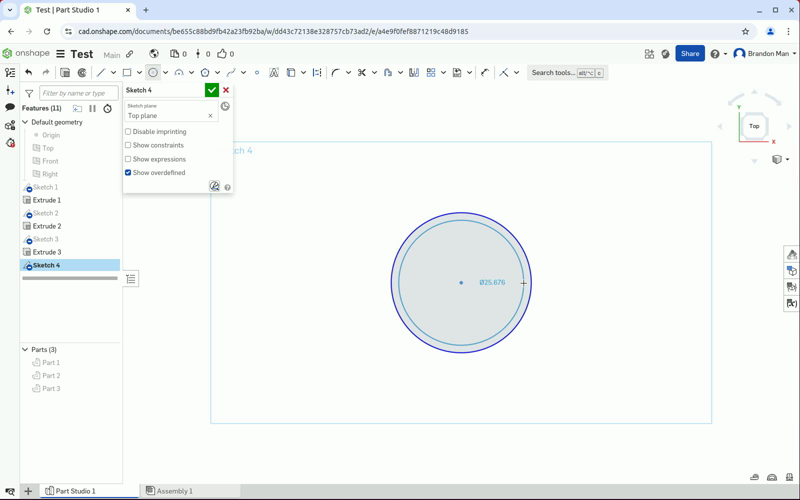
click(523, 282)
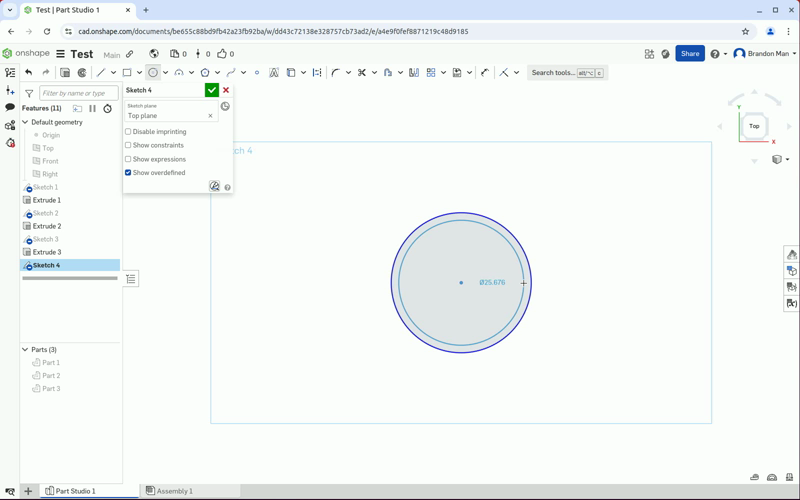
key(esc)
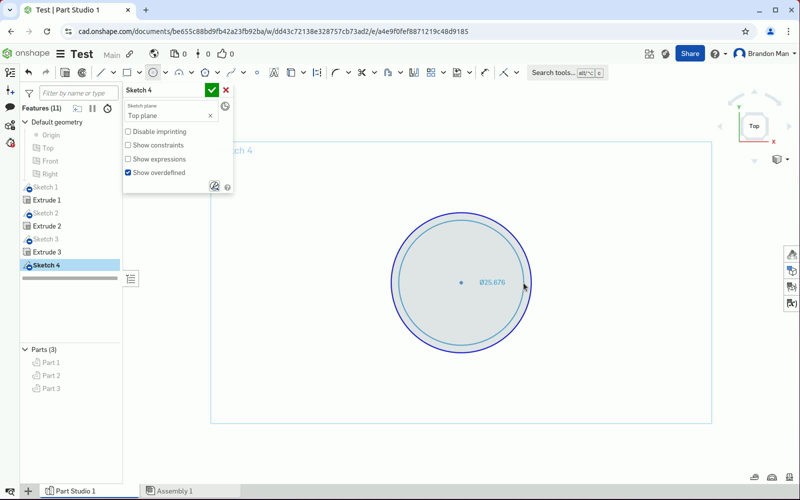
mouse_move(467, 217)
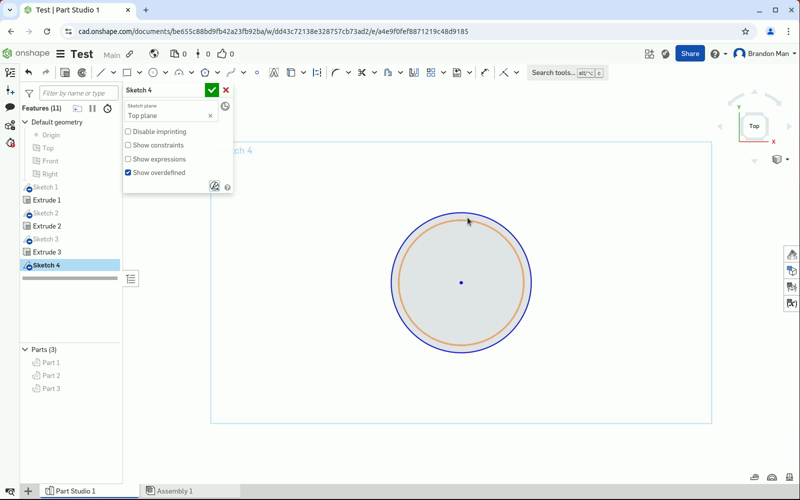
click(467, 217)
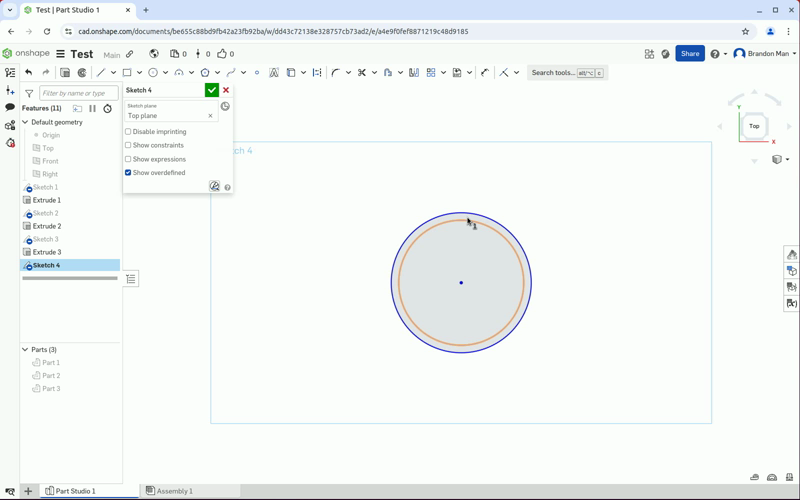
mouse_move(73, 352)
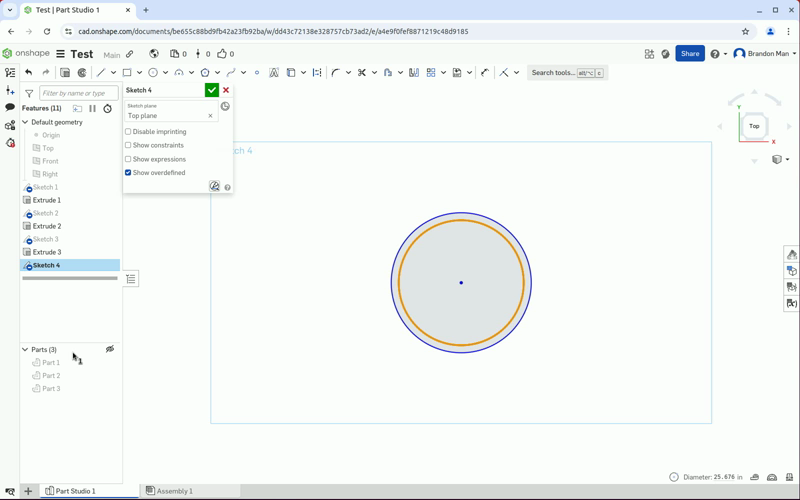
key(shift+y)
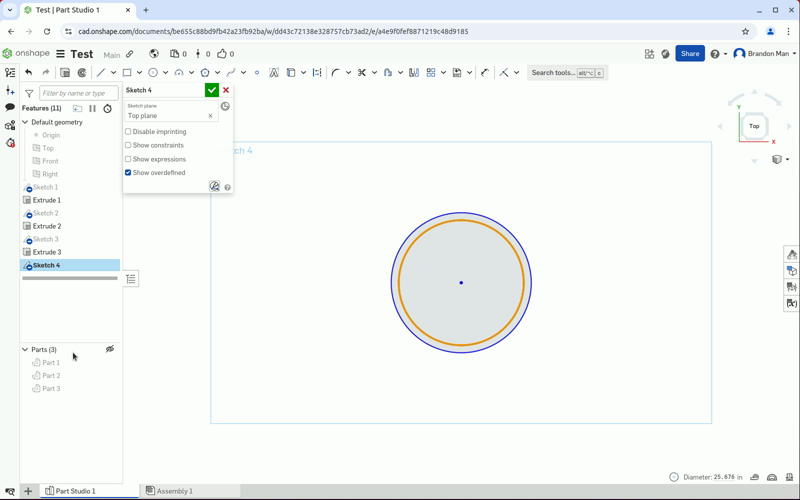
key(shift+e)
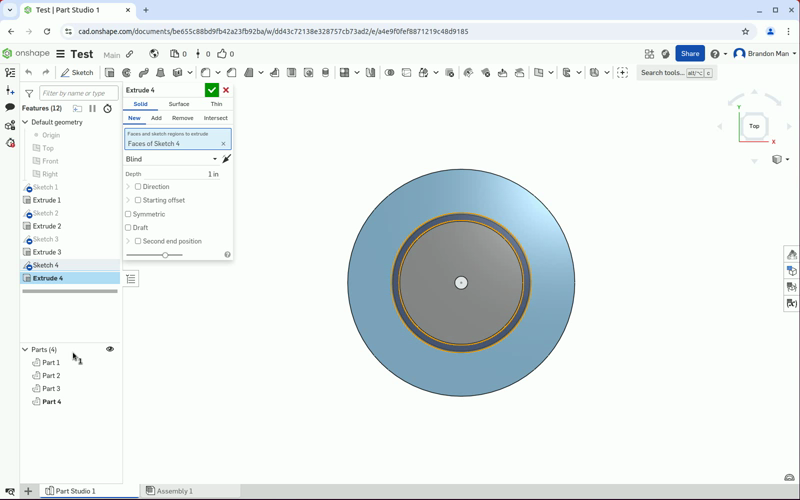
mouse_move(143, 106)
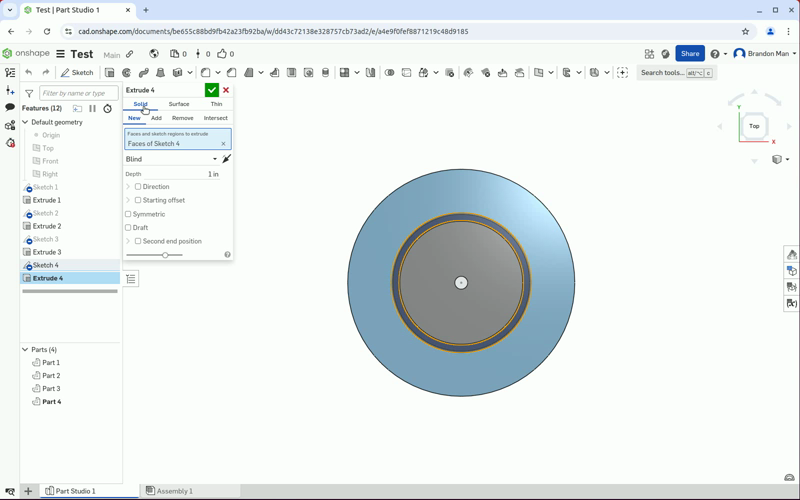
click(143, 106)
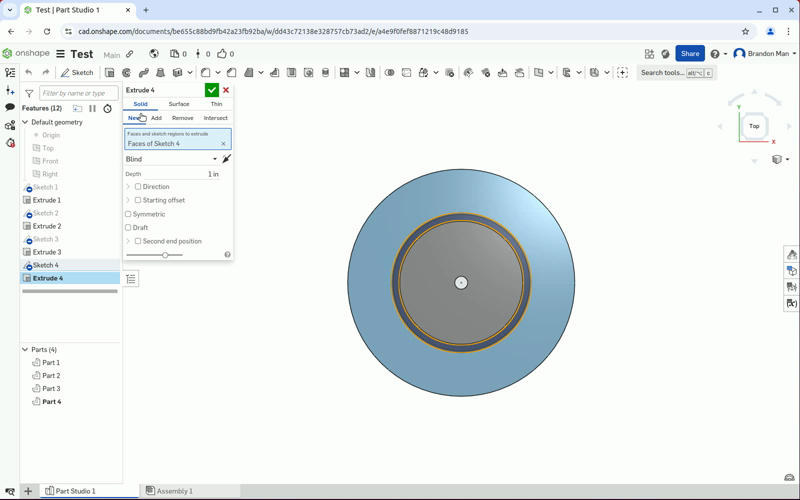
mouse_move(137, 120)
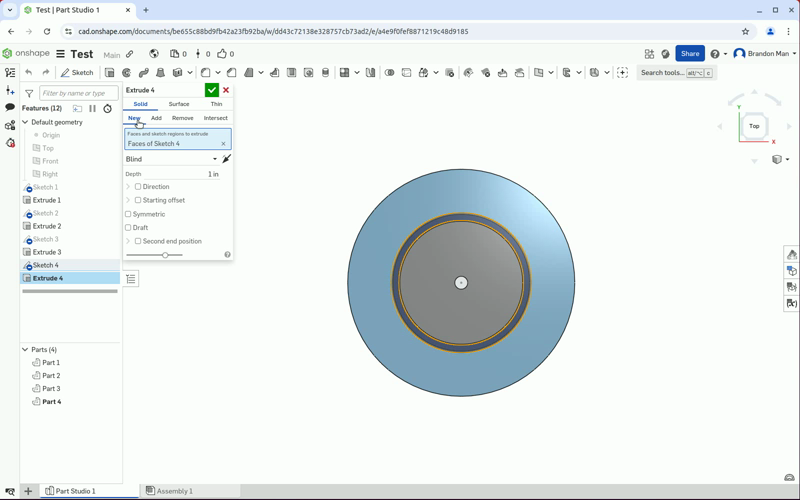
click(137, 120)
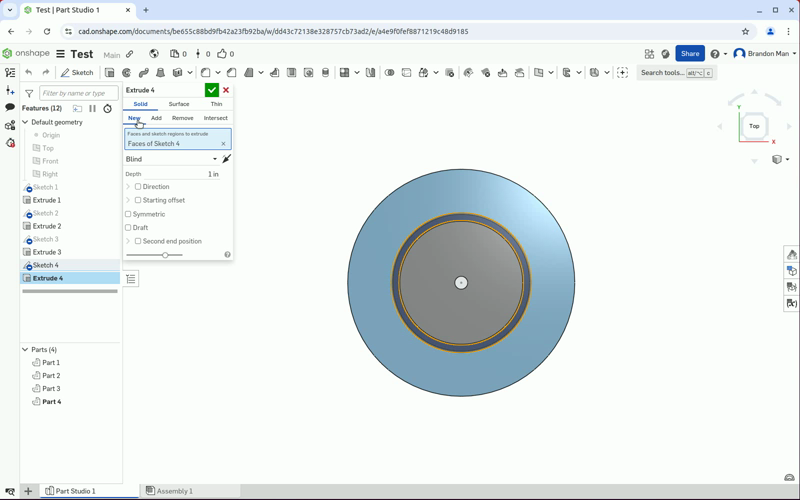
key(tab, 4)
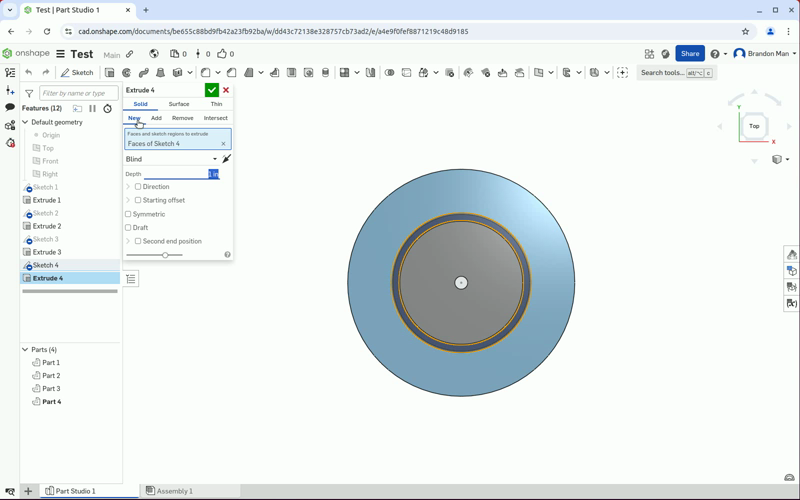
text(17.331)
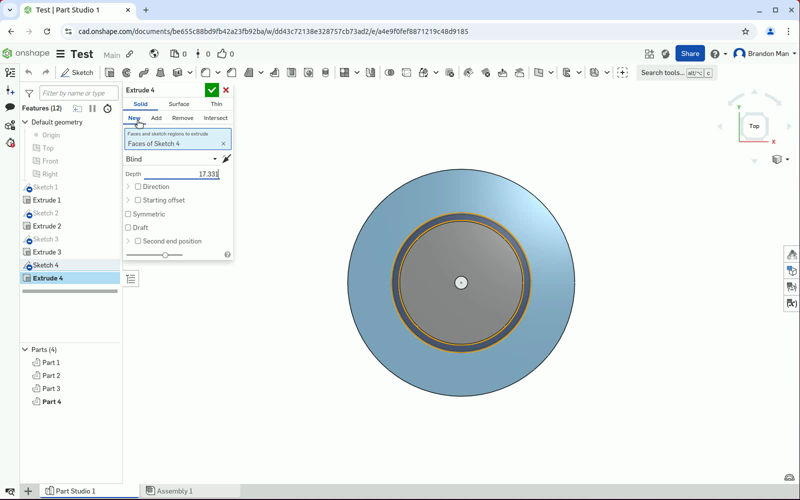
key(enter)
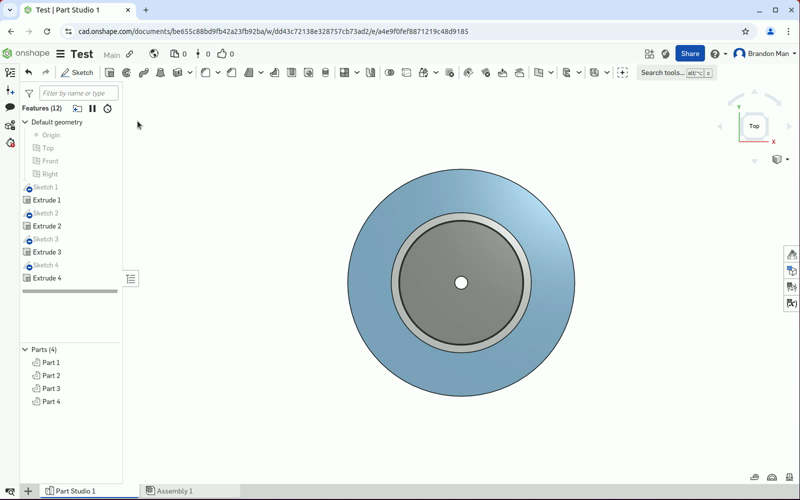
key(shift+h)
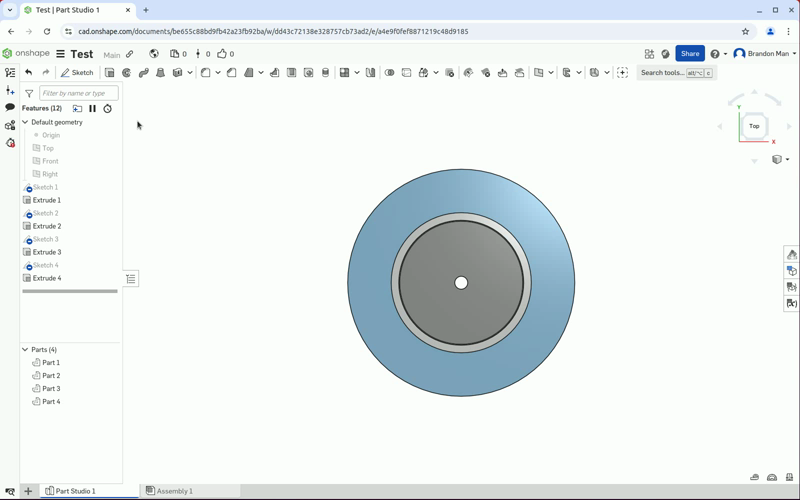
key(shift+h)
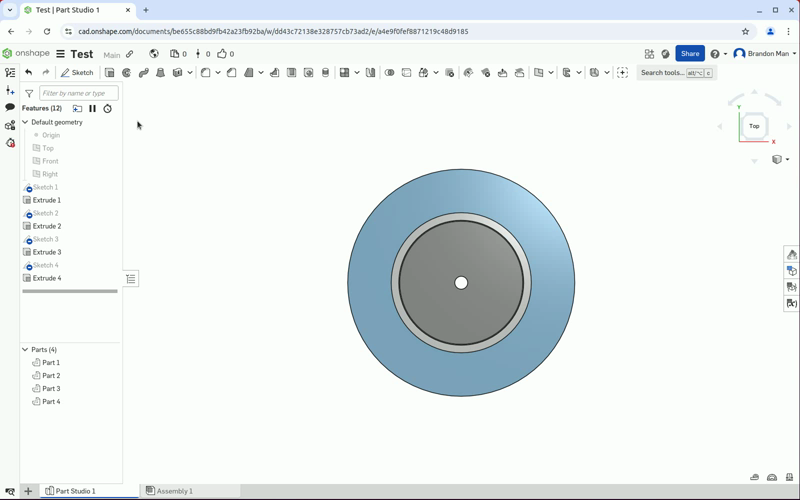
mouse_move(73, 189)
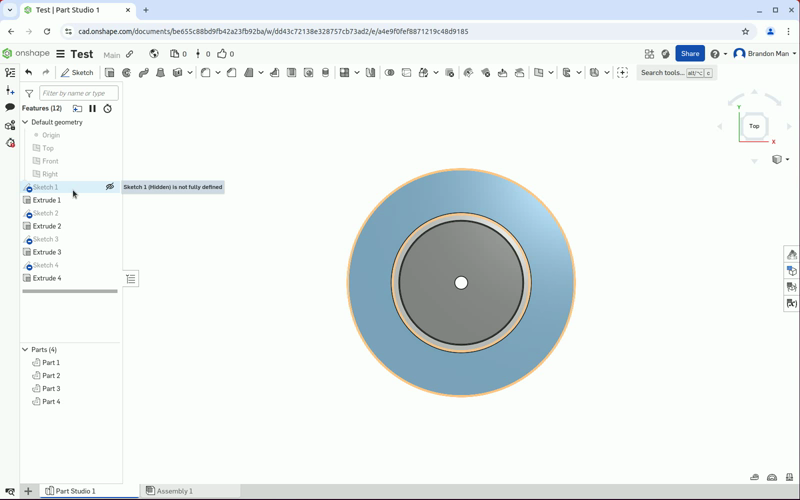
click(73, 189)
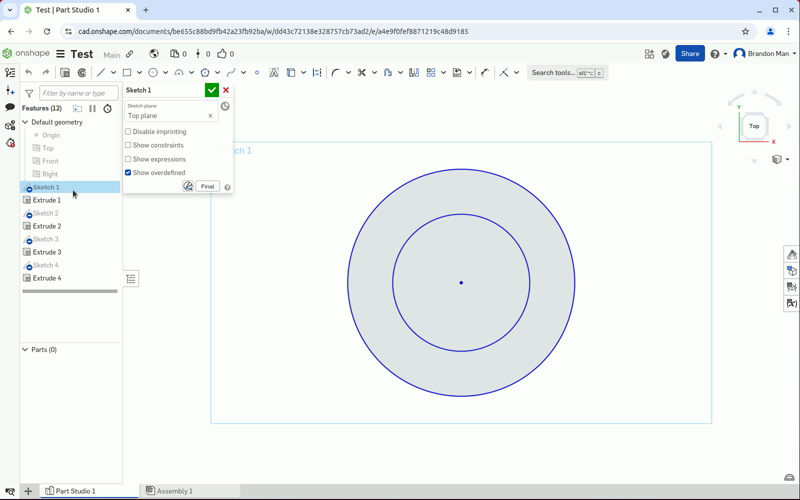
mouse_move(229, 92)
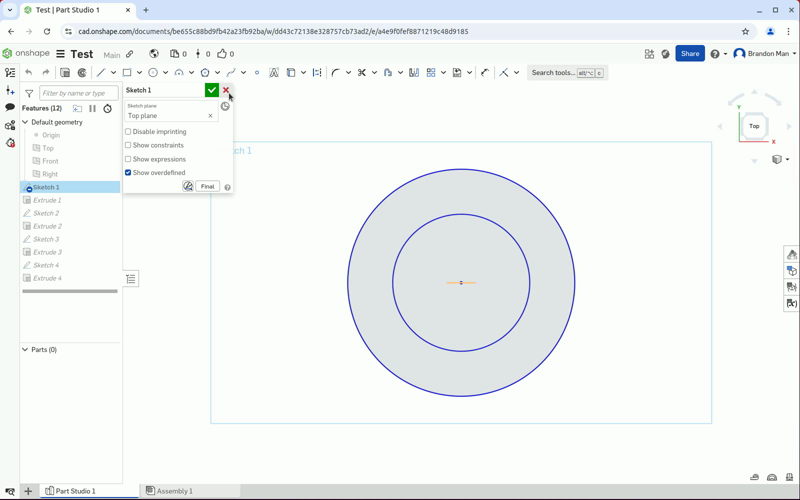
click(229, 92)
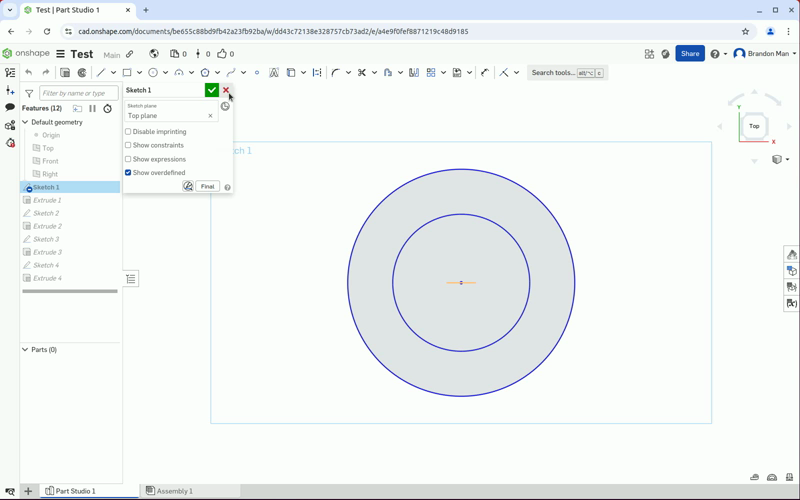
key(shift+s)
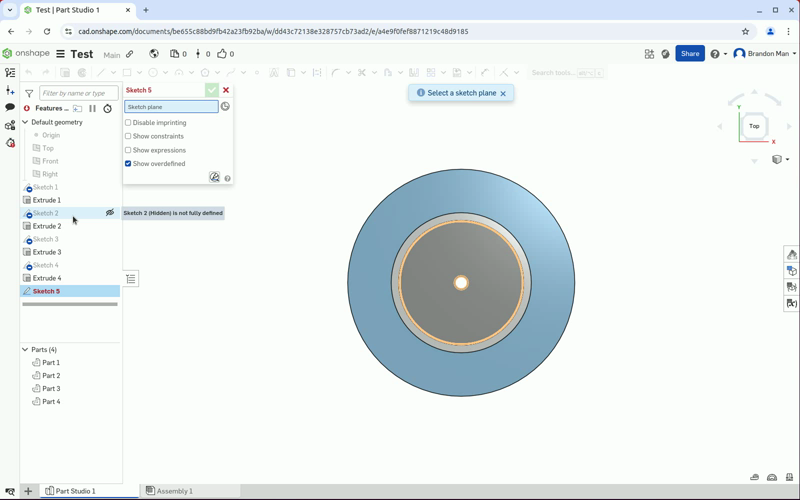
scroll(3)
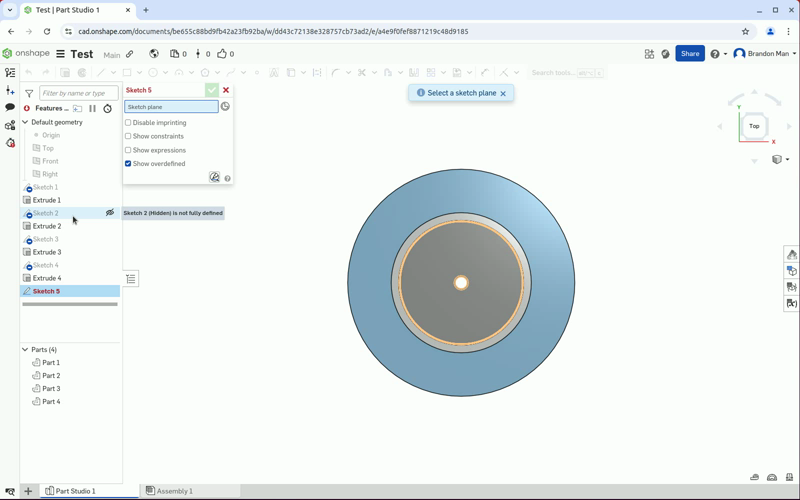
mouse_move(73, 150)
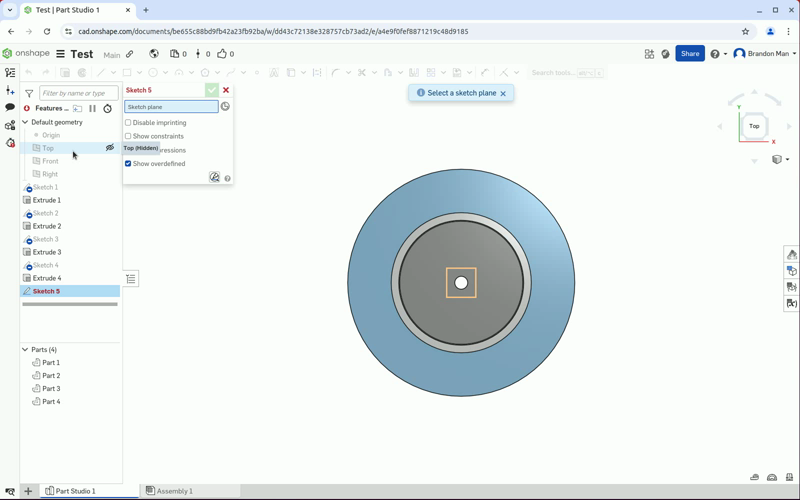
click(73, 150)
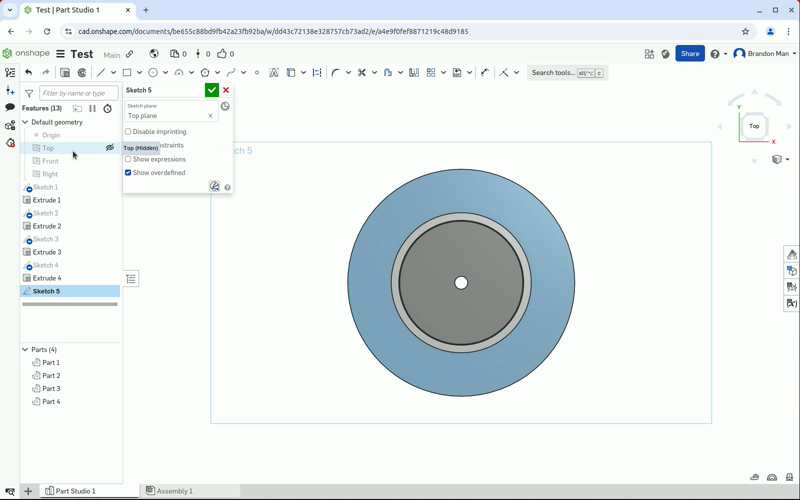
mouse_move(73, 352)
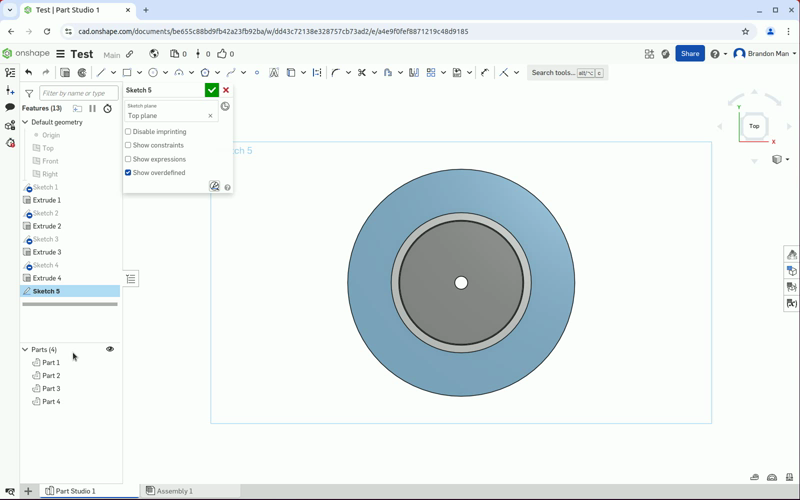
key(y)
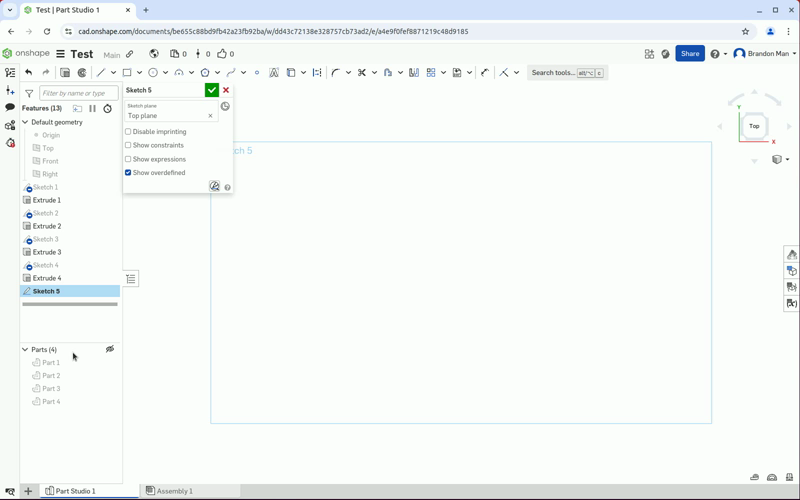
key(c)
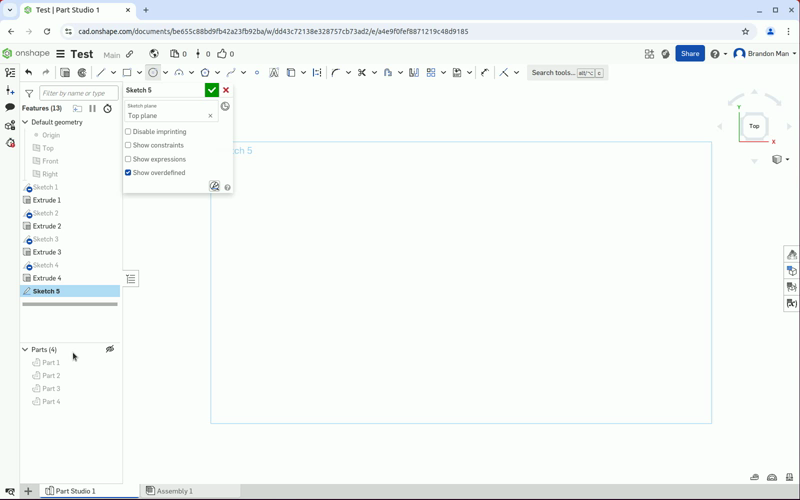
key_down(shift)
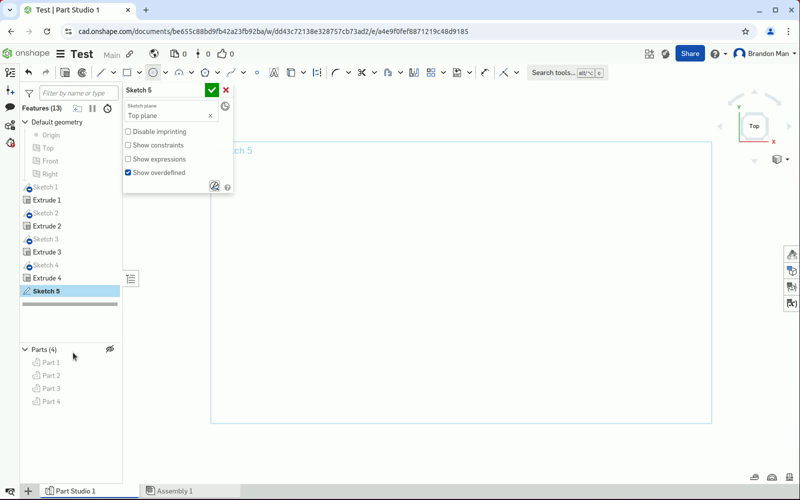
mouse_move(461, 282)
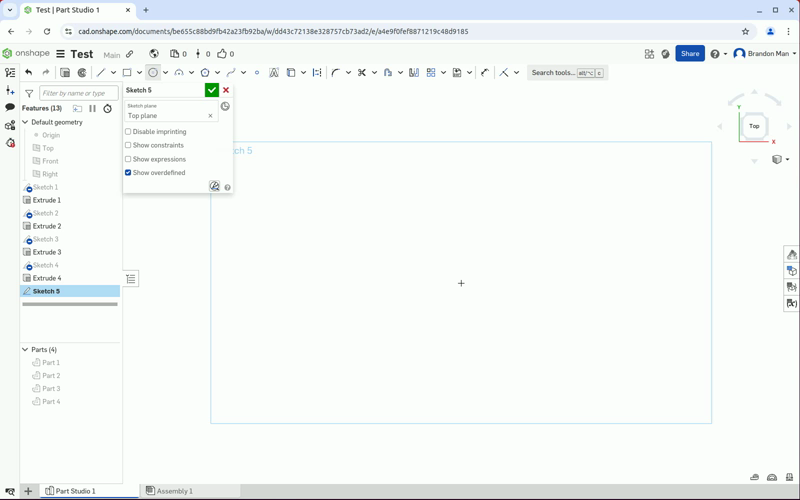
click(461, 282)
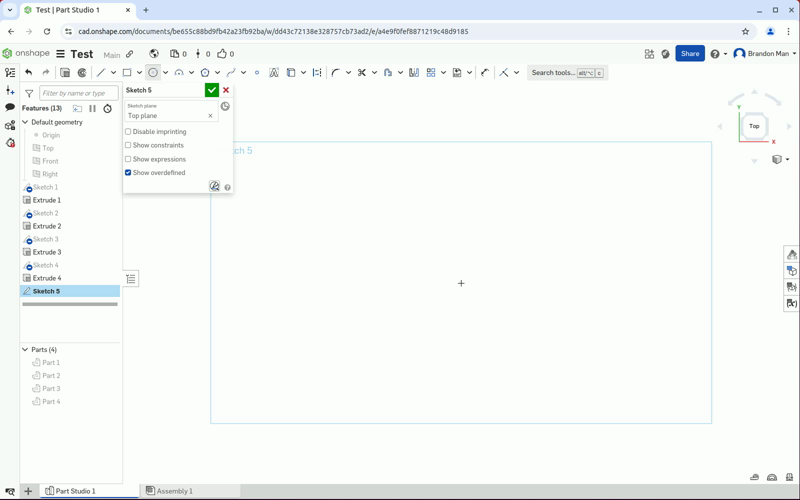
key_up(shift)
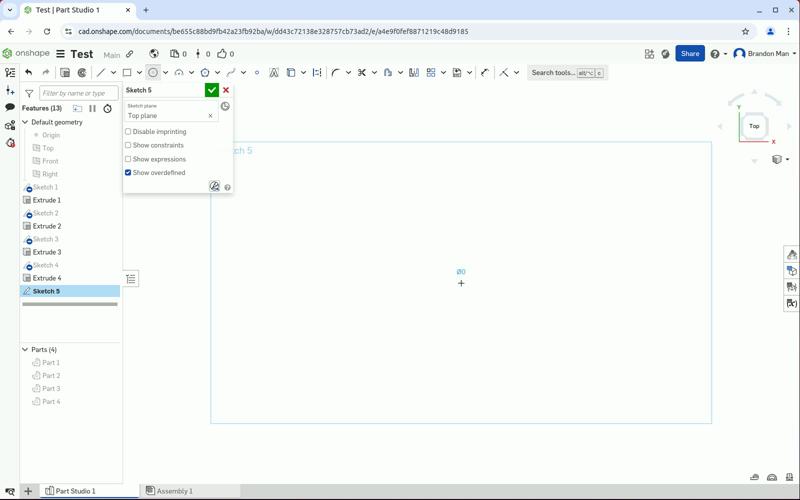
mouse_move(574, 282)
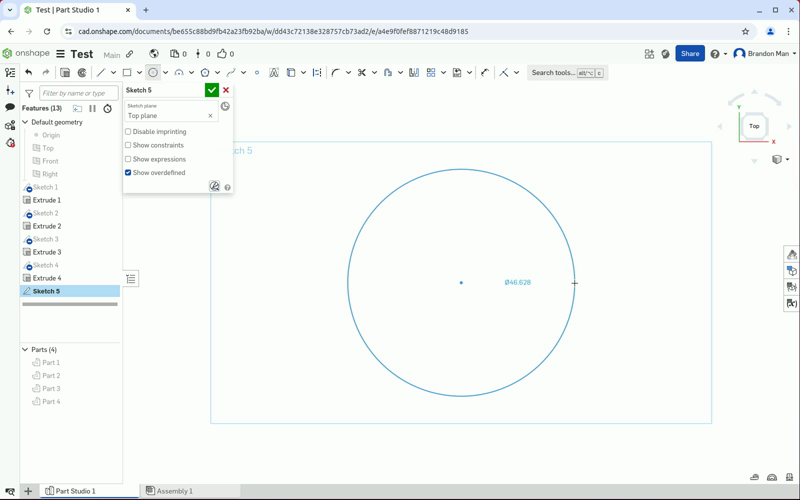
click(574, 282)
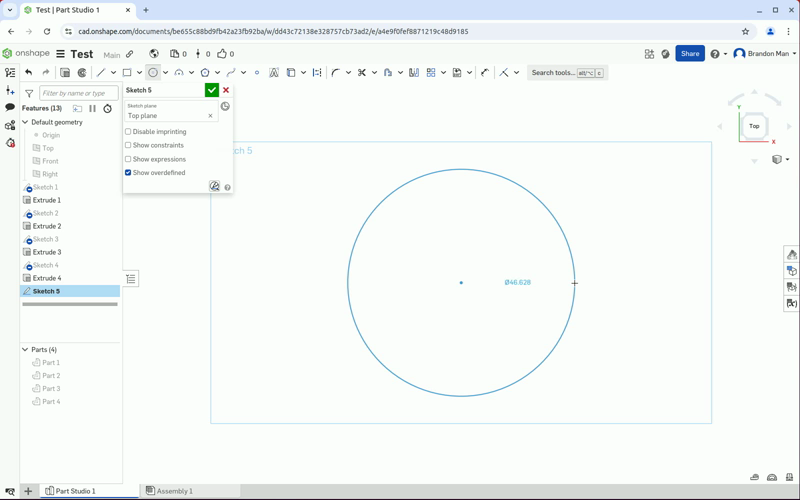
key(esc)
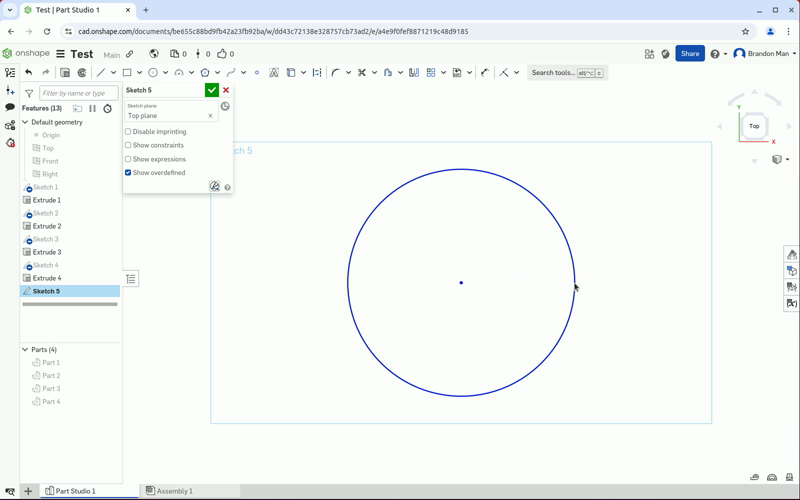
key(c)
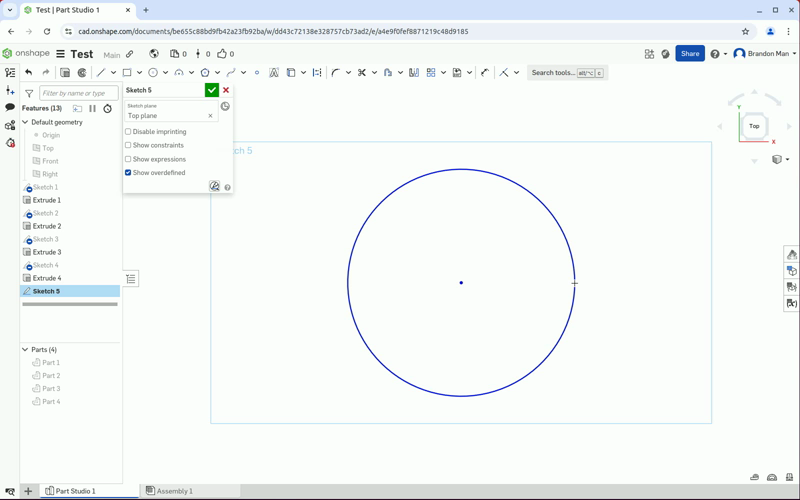
key_down(shift)
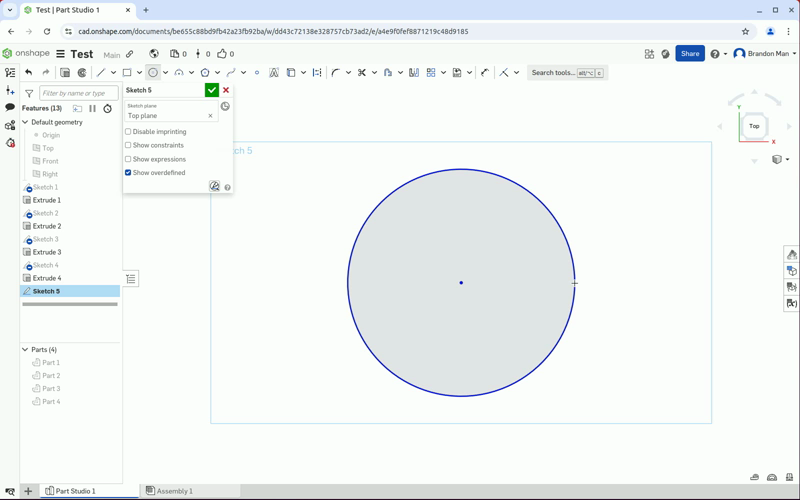
mouse_move(461, 282)
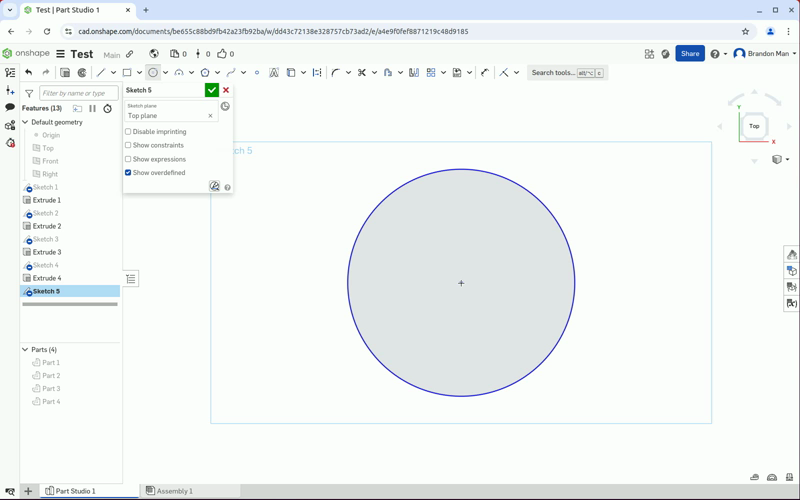
click(461, 282)
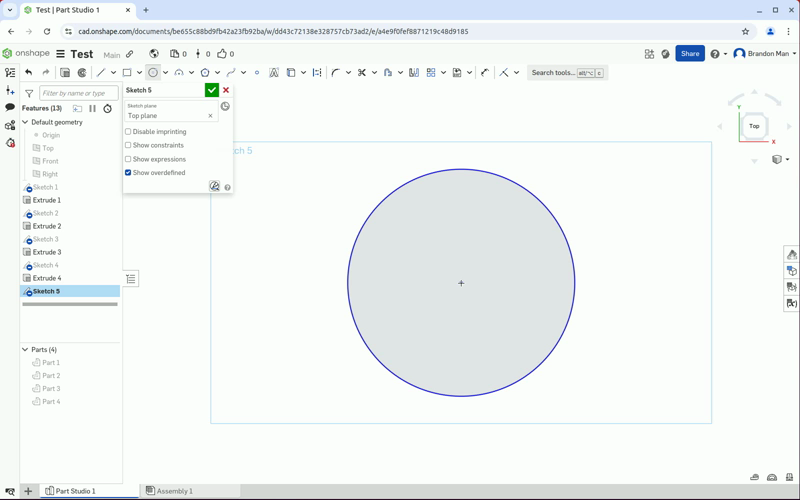
key_up(shift)
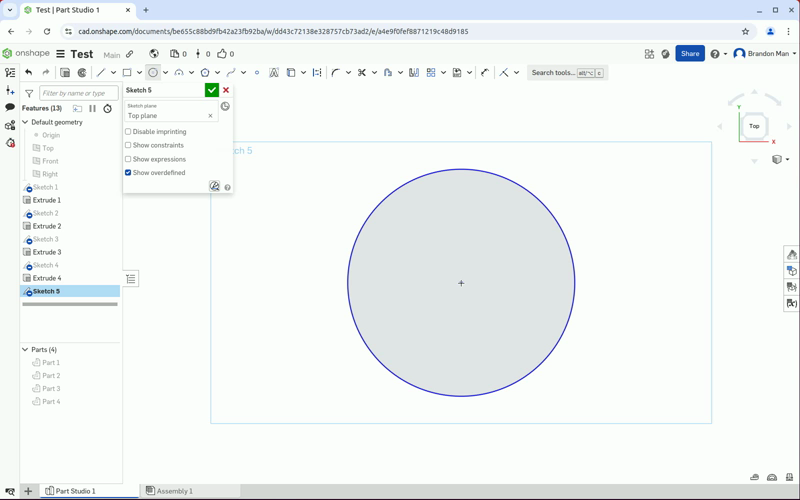
mouse_move(529, 282)
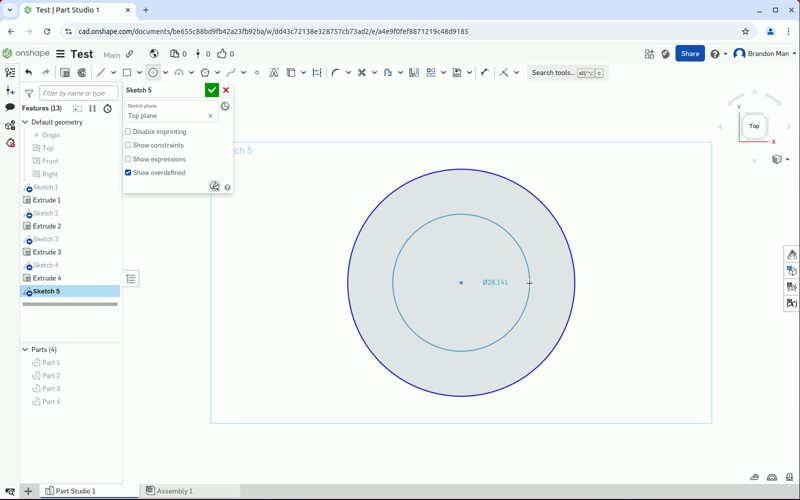
click(529, 282)
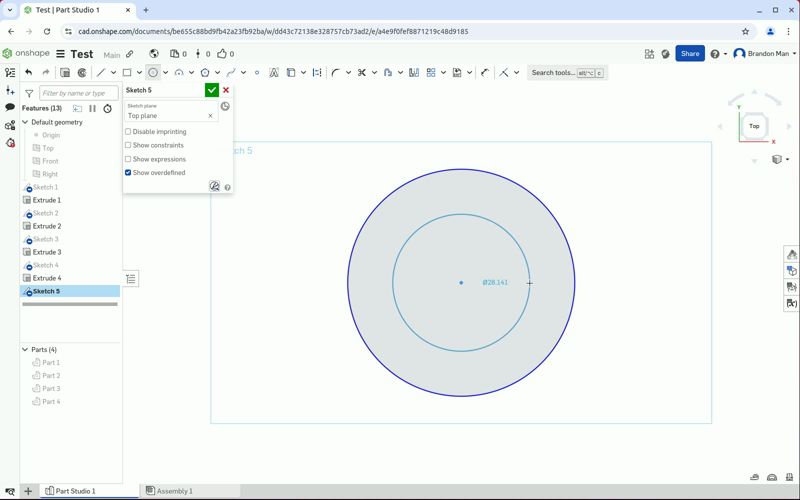
key(esc)
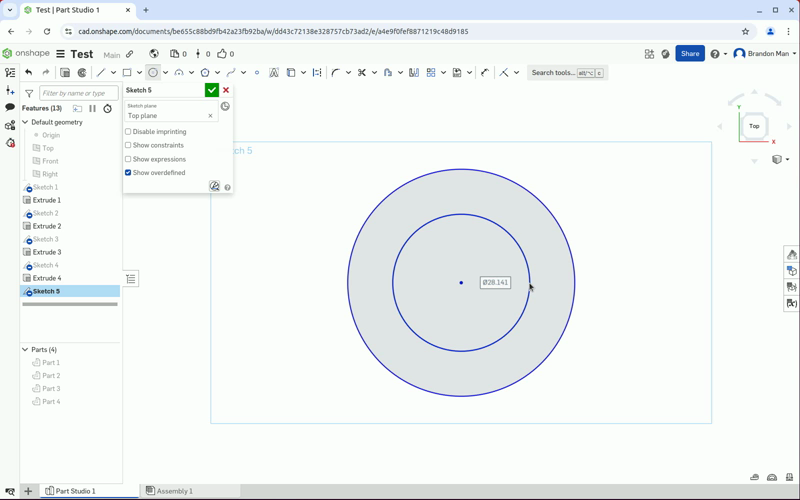
mouse_move(515, 359)
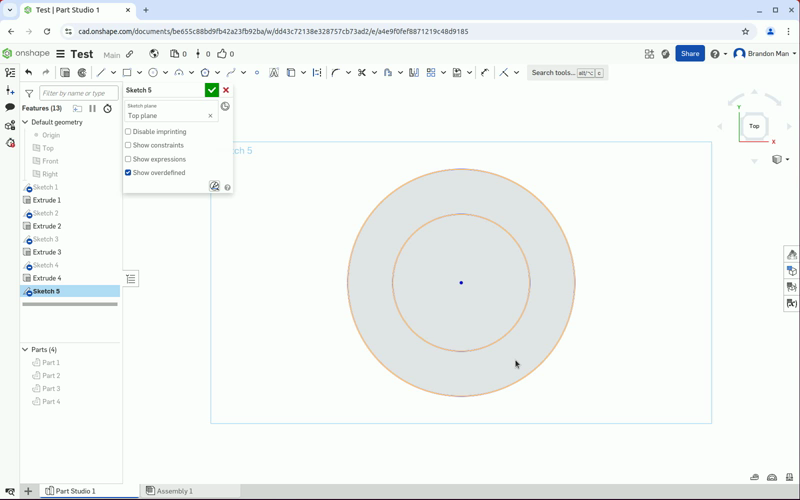
click(515, 359)
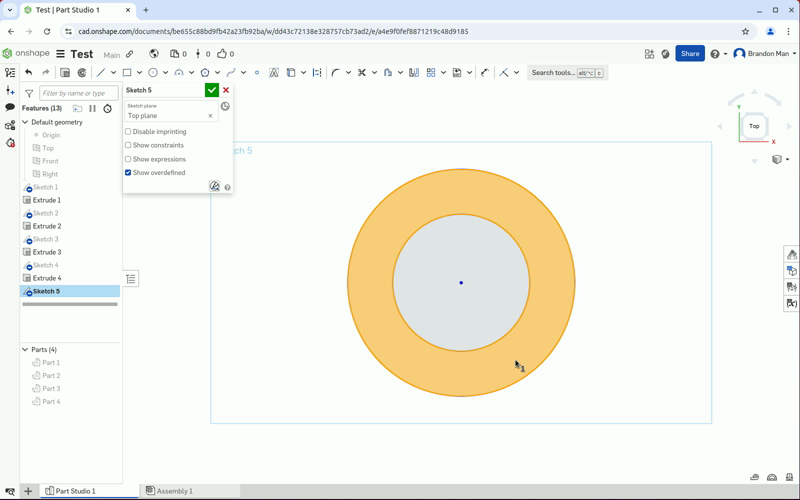
mouse_move(73, 352)
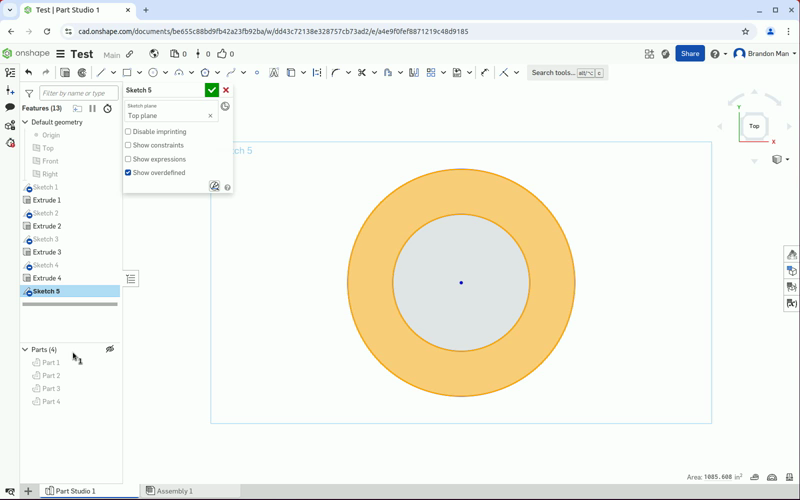
key(shift+y)
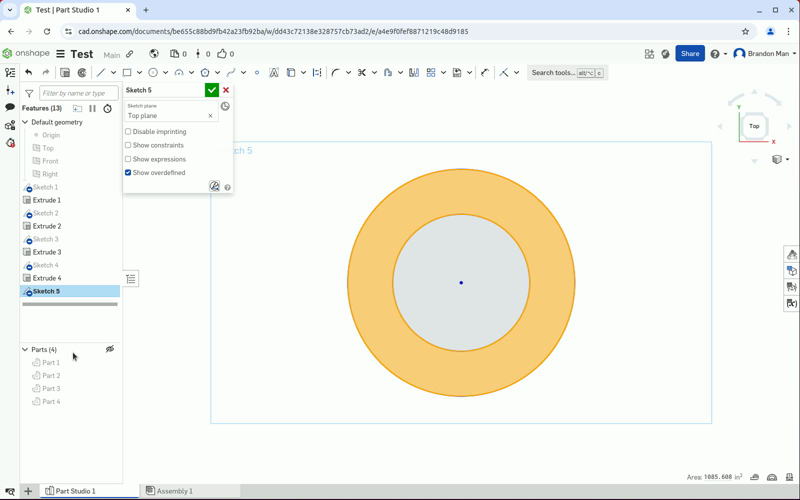
key(shift+e)
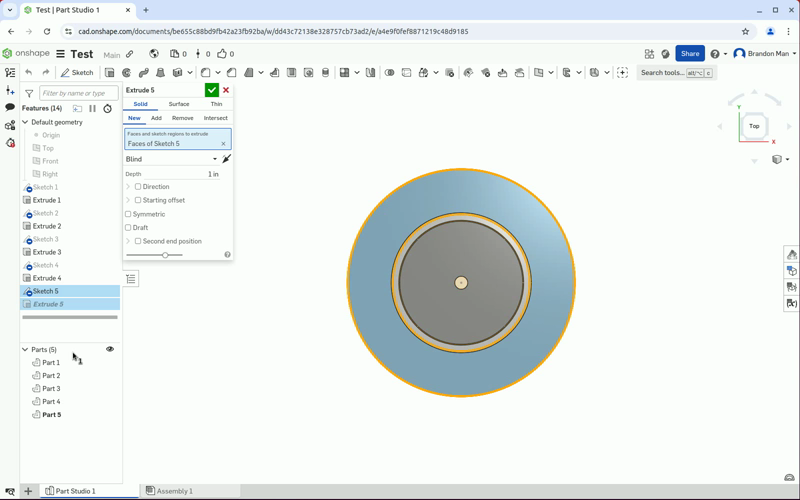
mouse_move(143, 106)
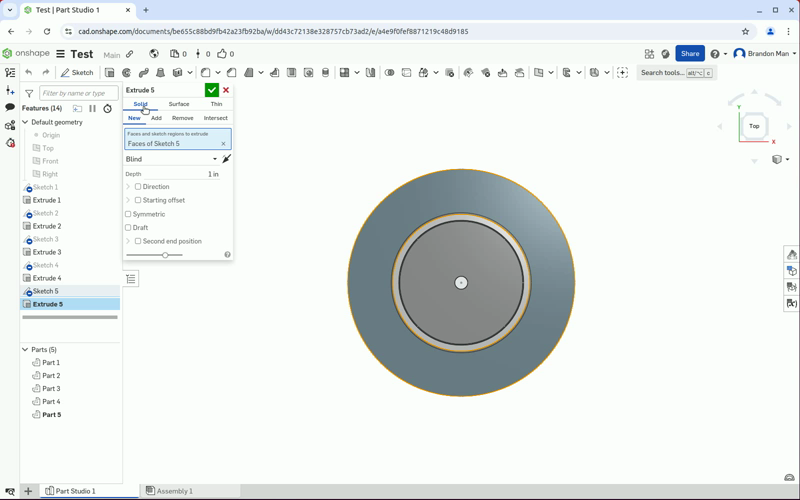
click(143, 106)
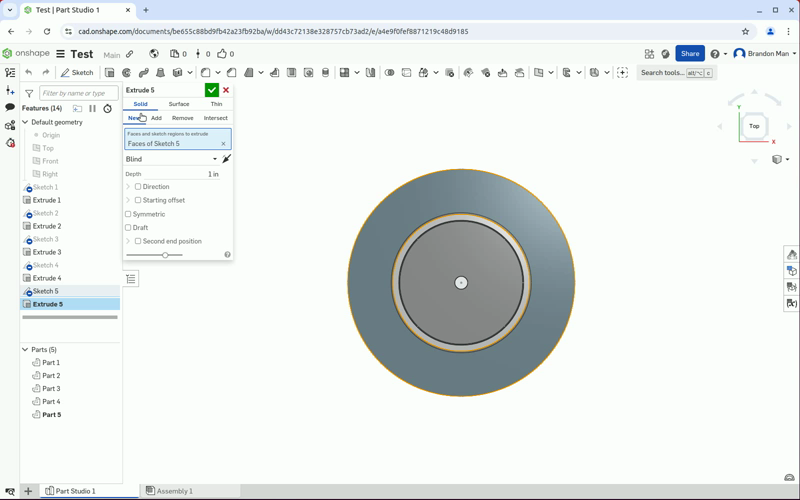
mouse_move(137, 120)
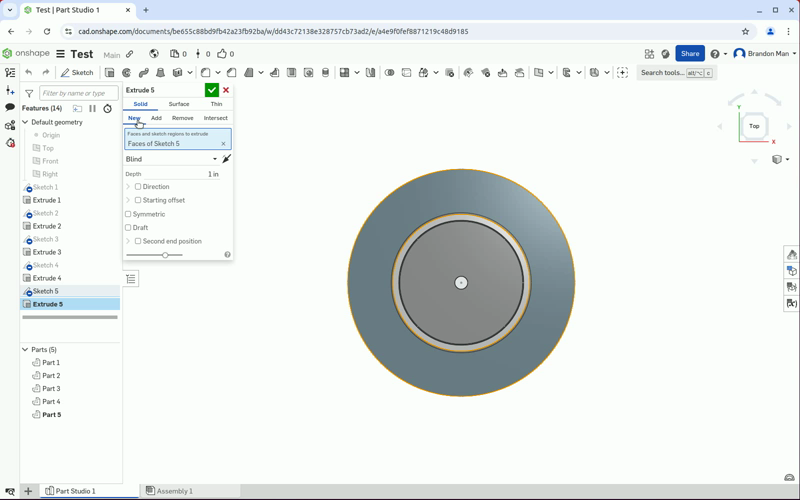
click(137, 120)
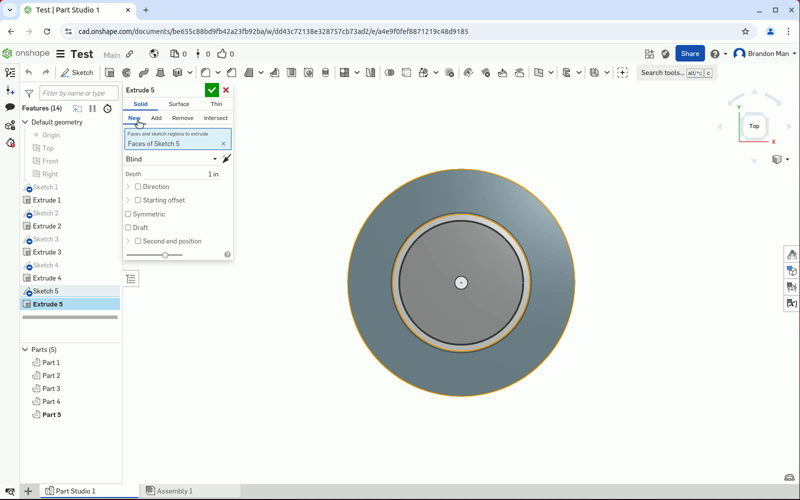
key(tab, 4)
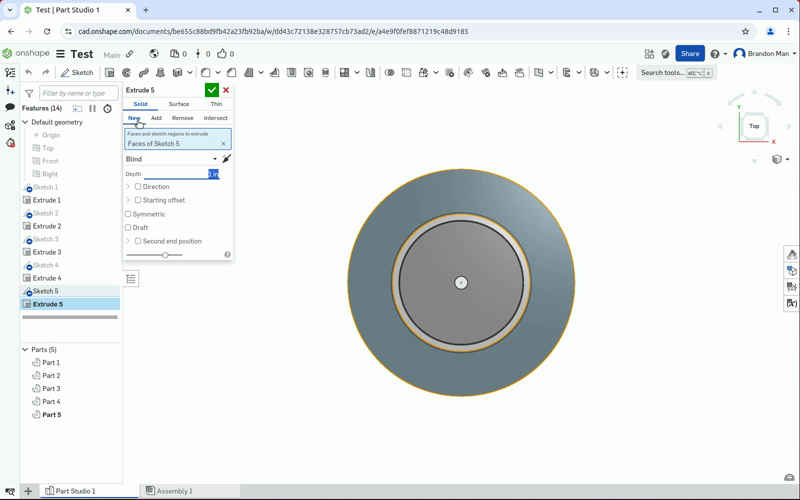
text(1.685)
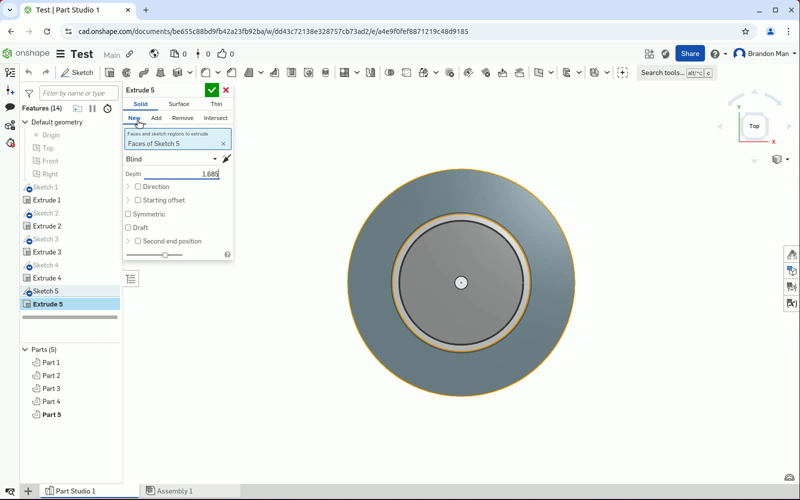
key(enter)
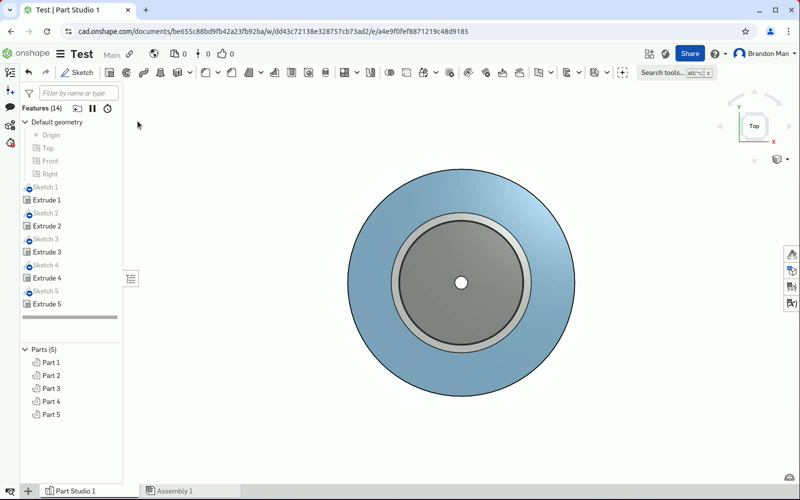
key(shift+h)
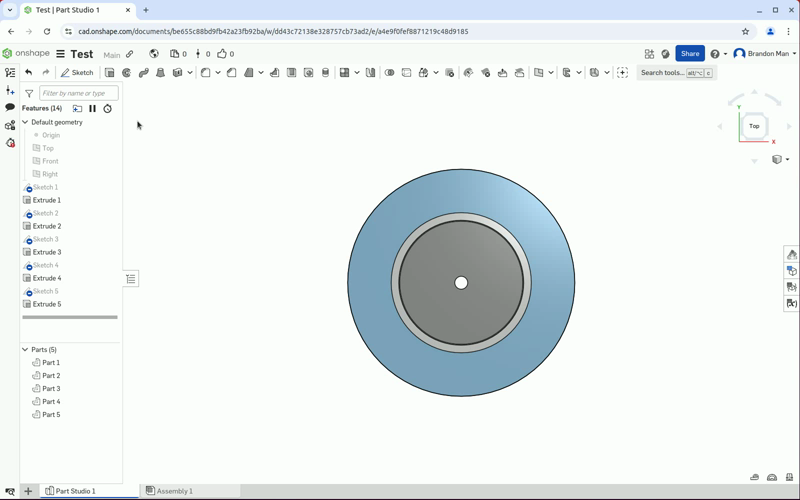
key(shift+h)
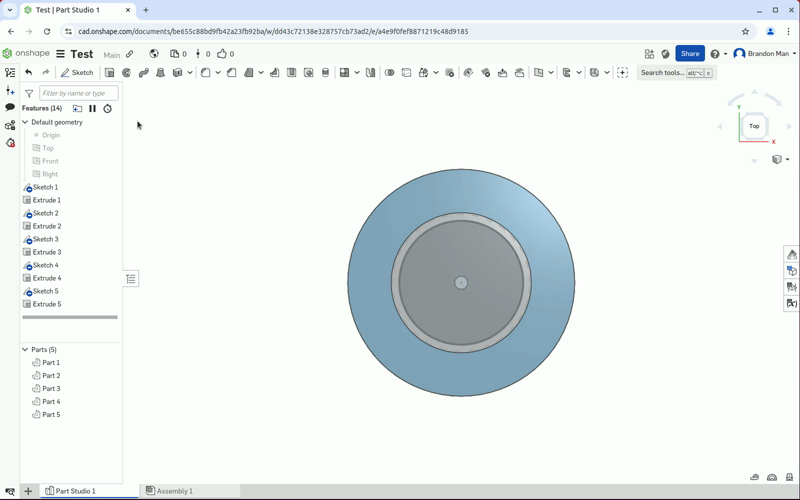
key(shift+7)
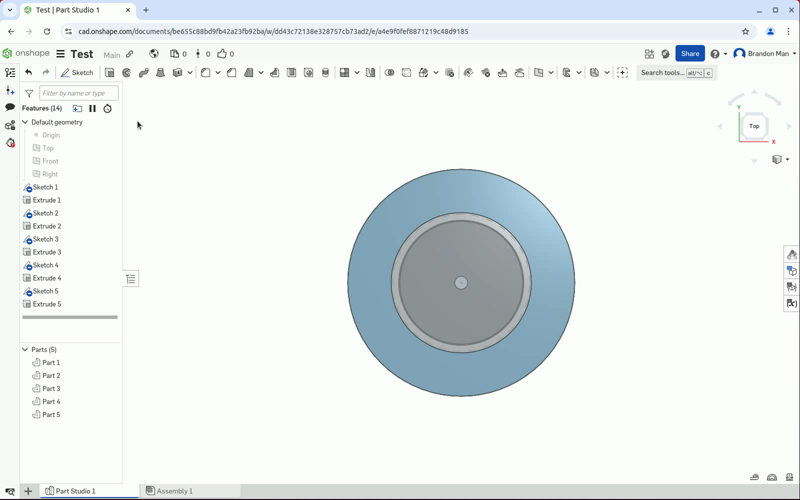
key(up, 3)
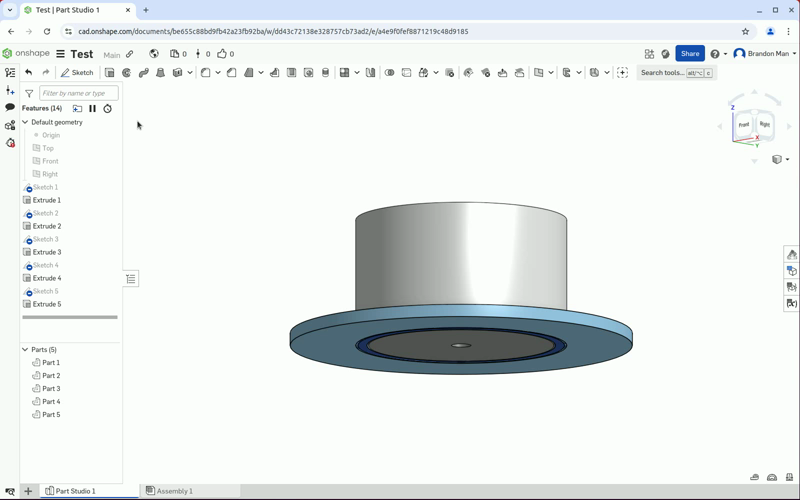
key(left, 3)
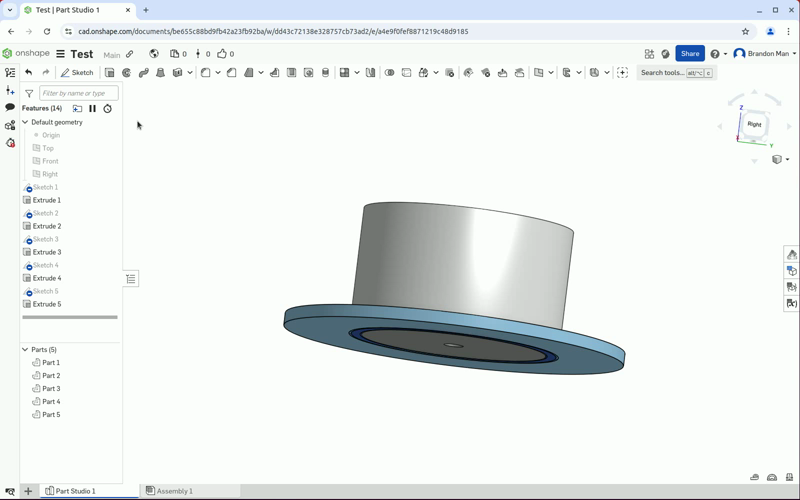
key(right, 3)
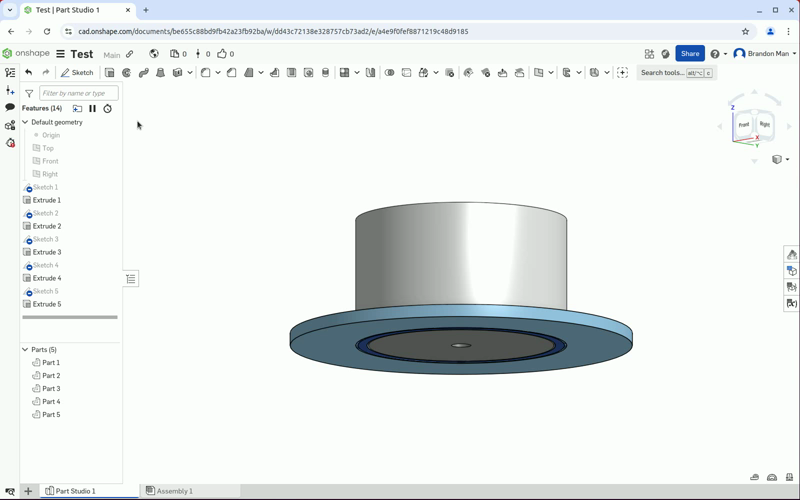
key(down, 3)
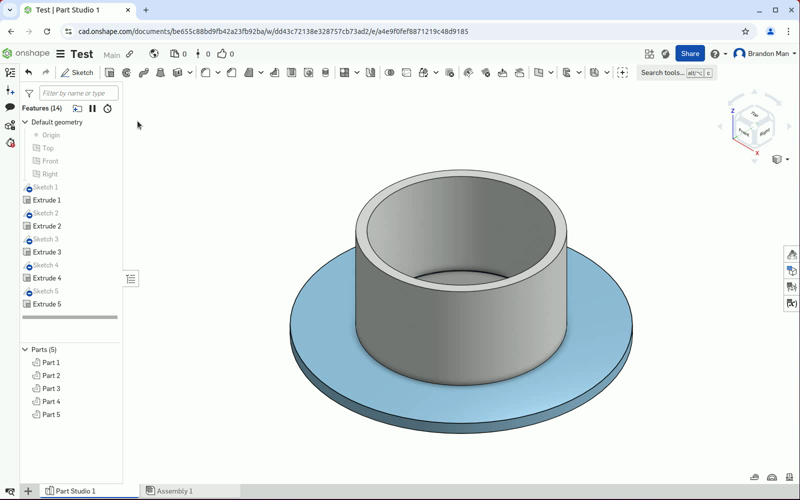
mouse_move(73, 189)
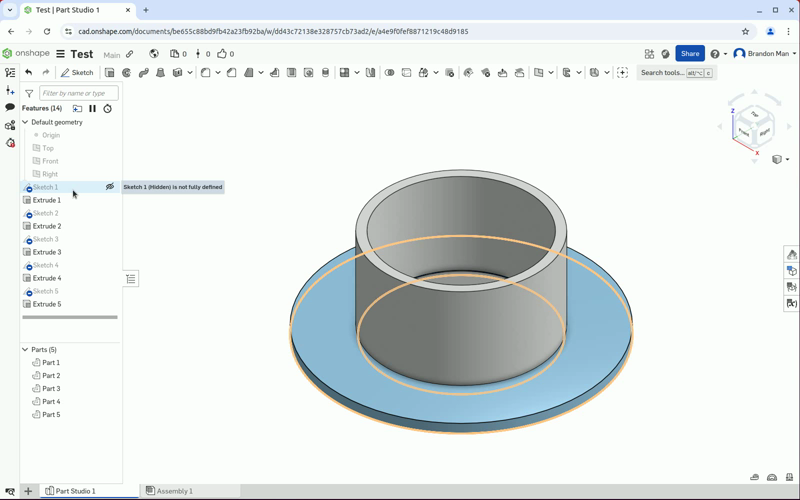
click(73, 189)